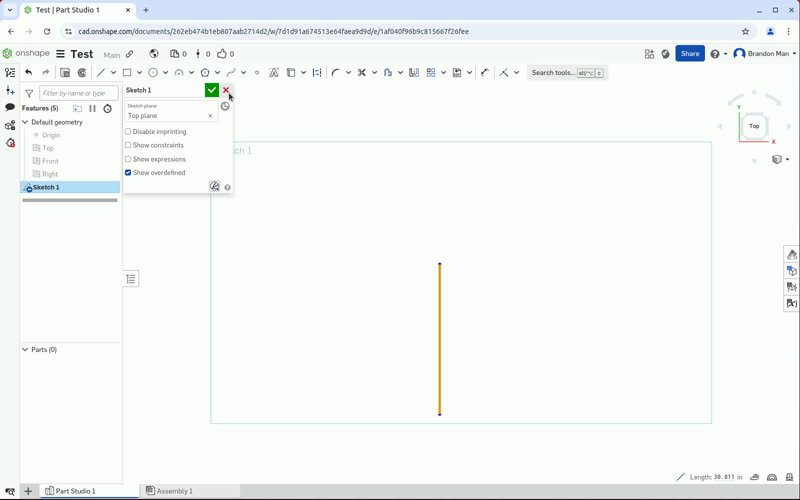
key(shift+h)
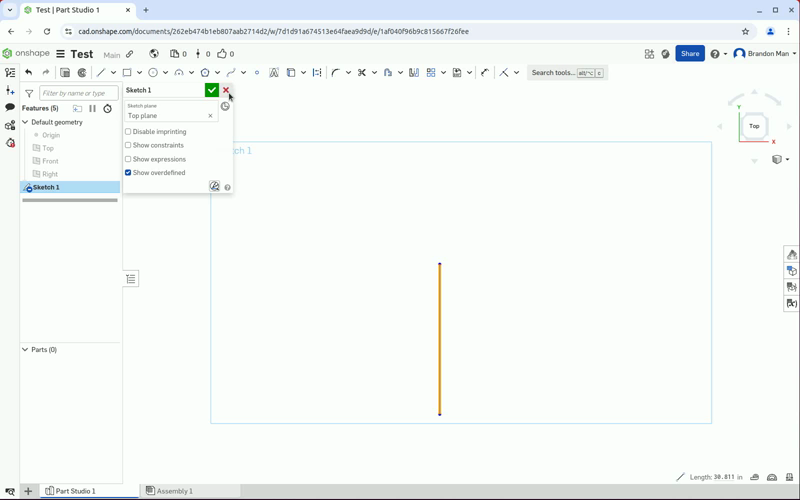
key(shift+s)
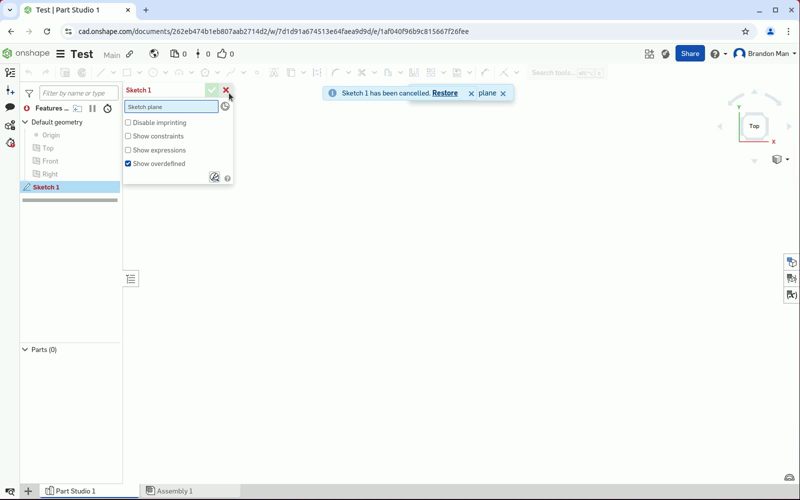
mouse_move(73, 150)
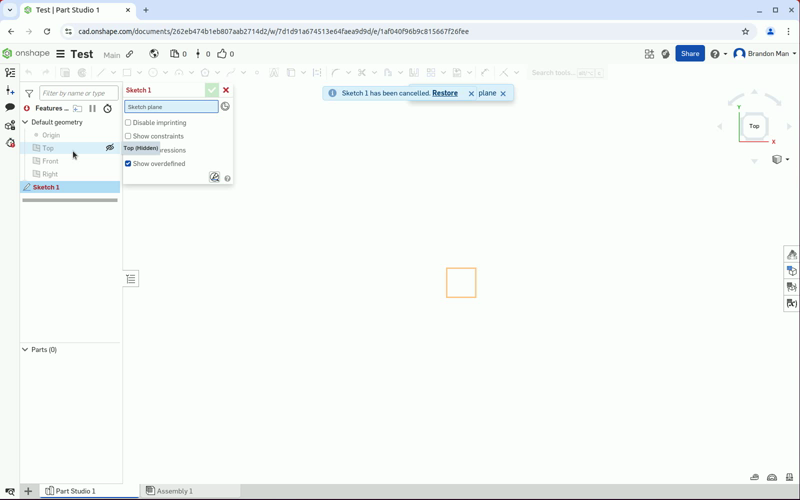
click(73, 150)
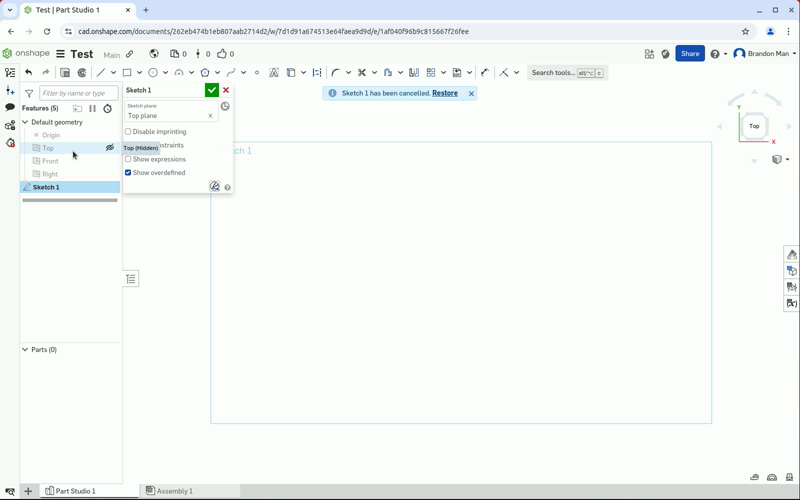
mouse_move(73, 352)
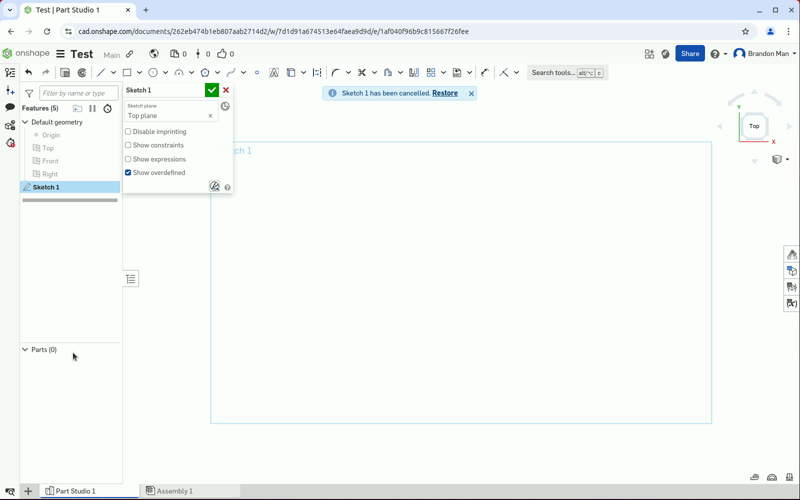
key(y)
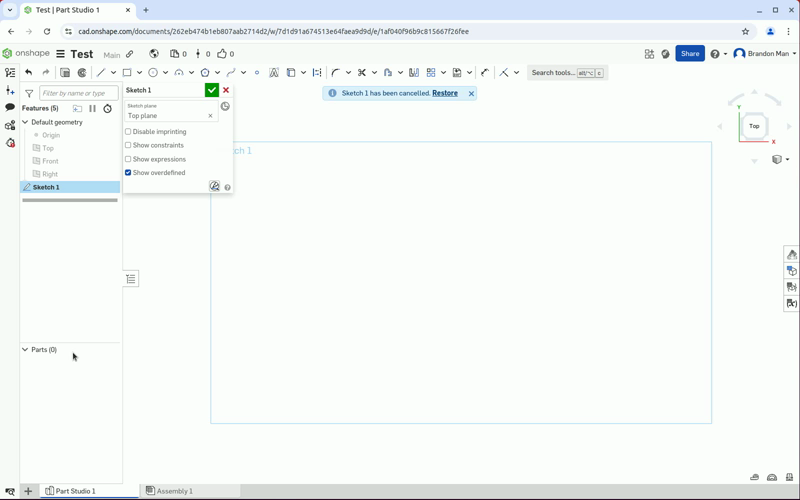
key(c)
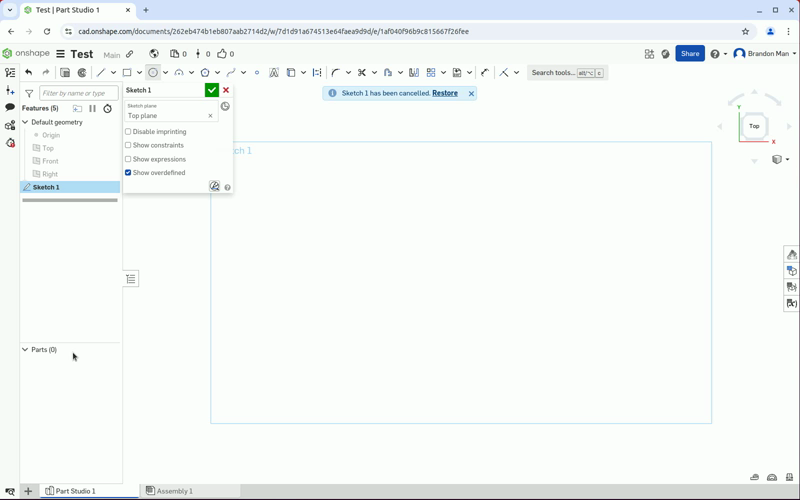
key_down(shift)
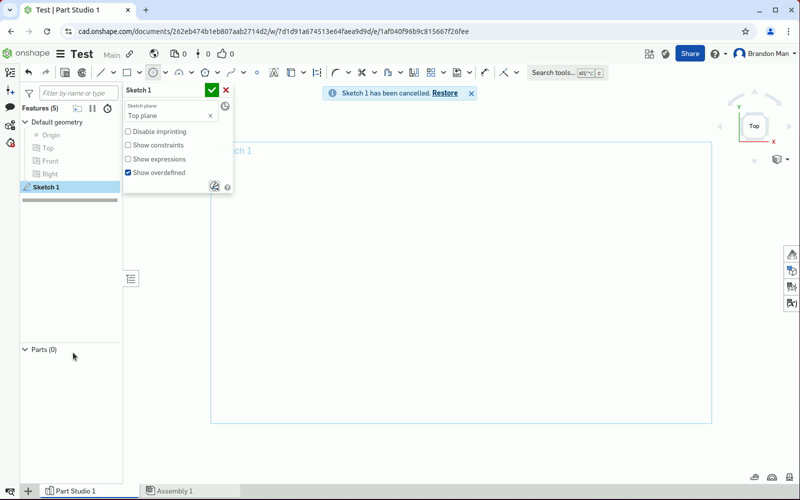
mouse_move(461, 252)
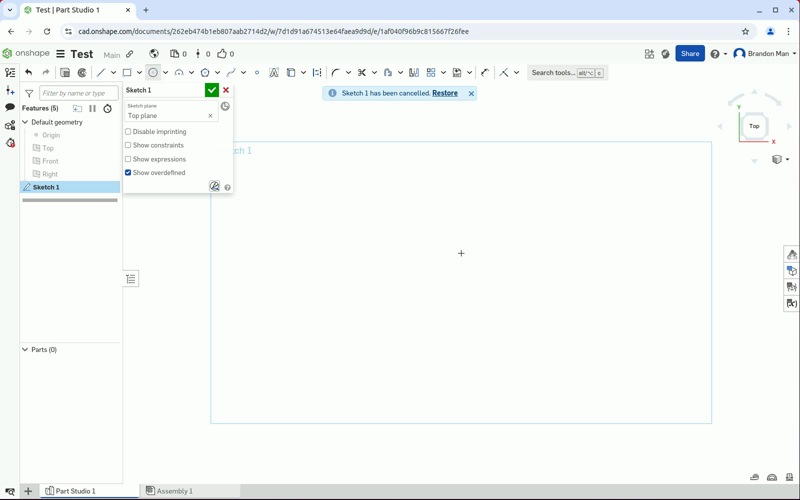
click(461, 252)
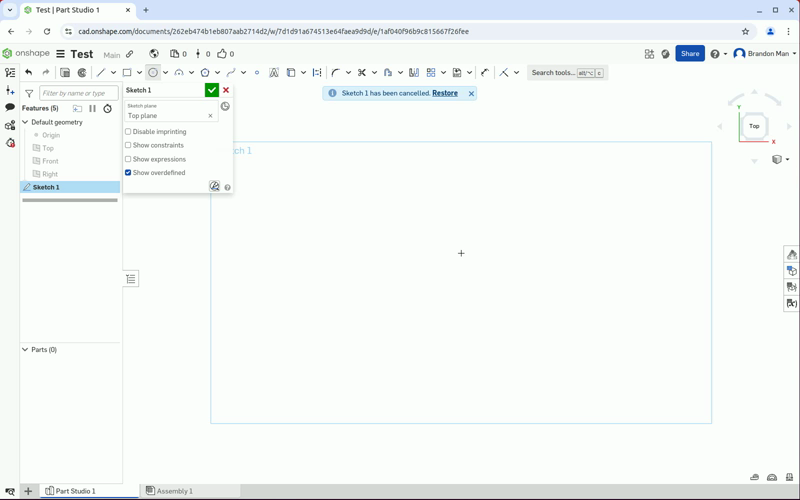
key_up(shift)
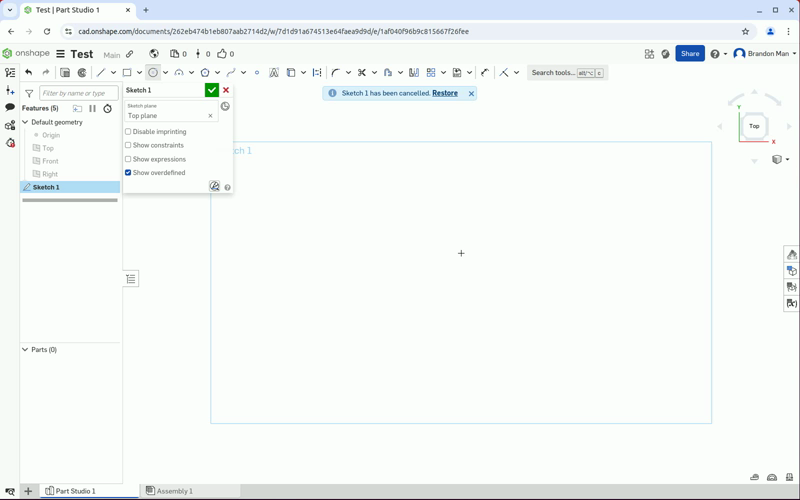
mouse_move(477, 252)
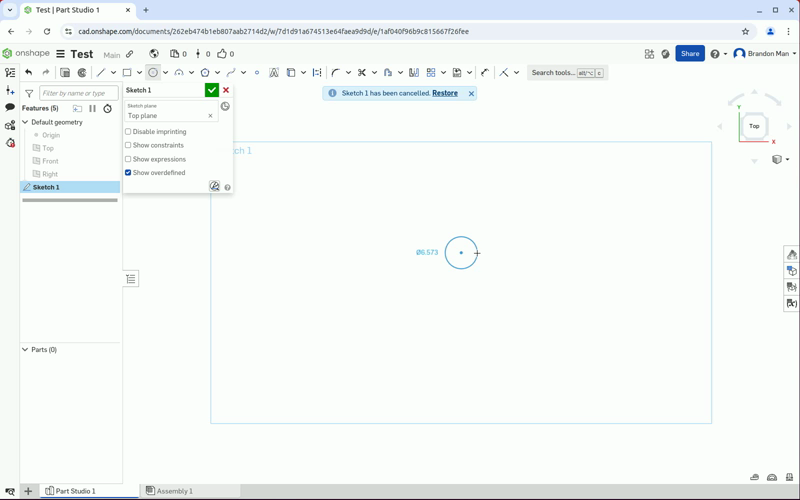
click(477, 252)
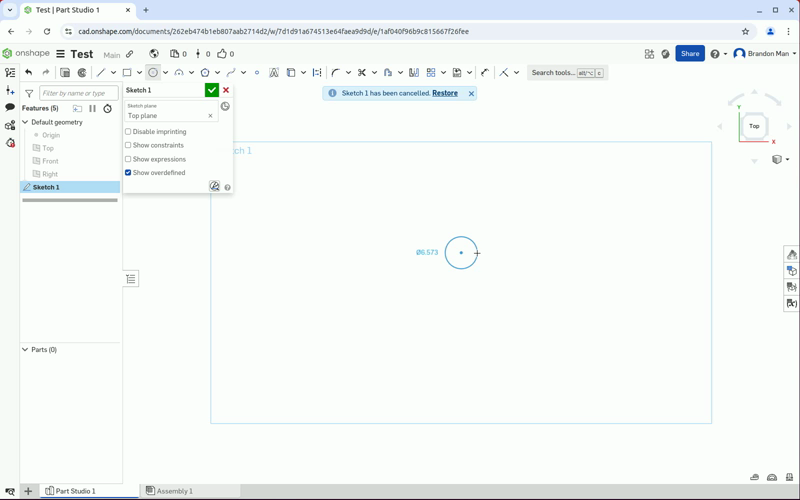
key(esc)
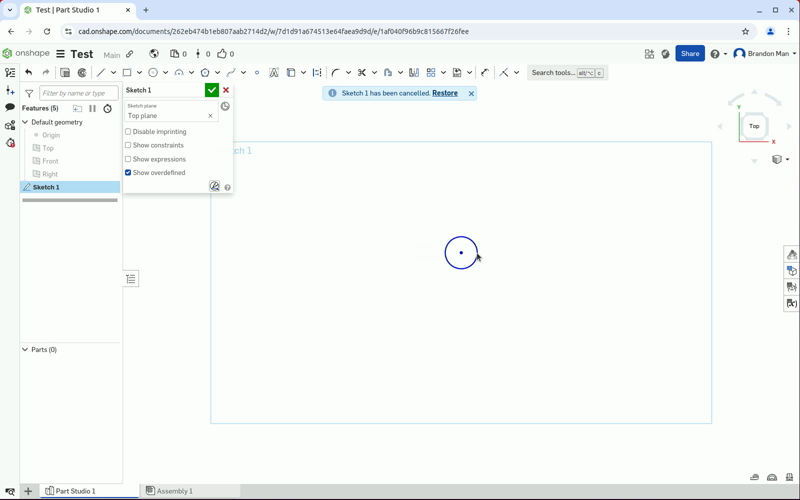
mouse_move(459, 263)
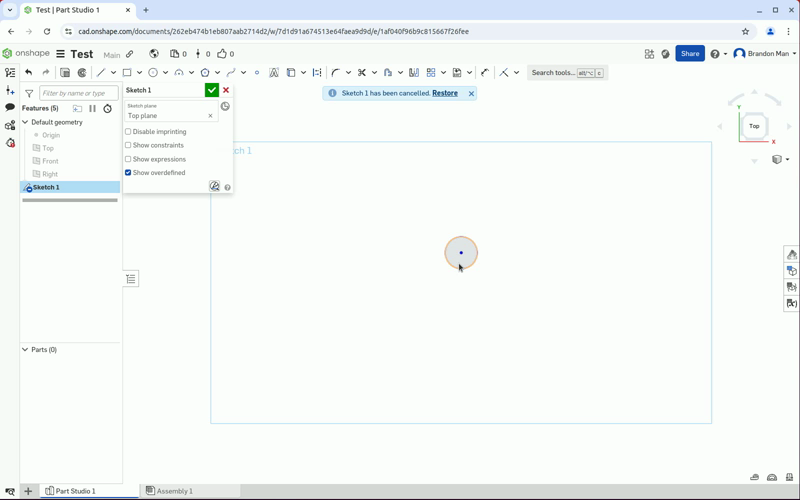
scroll(6)
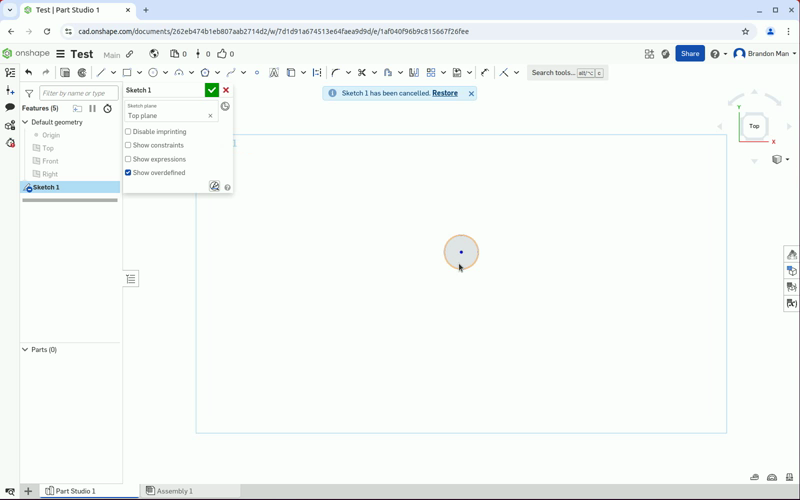
scroll(6)
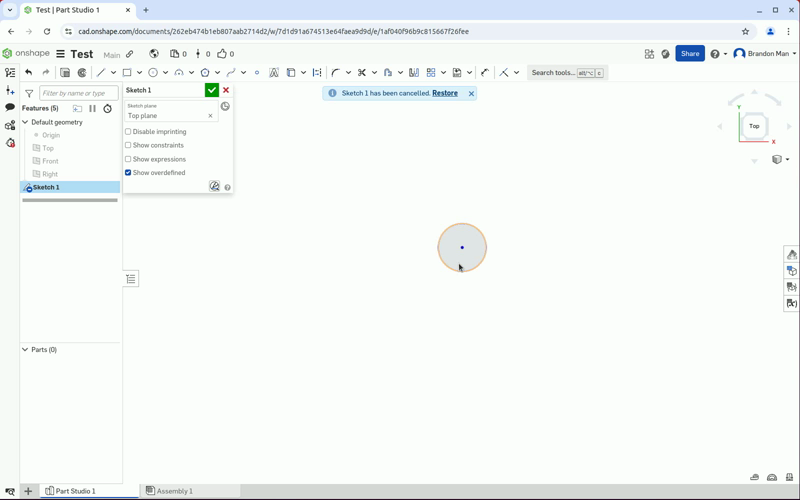
scroll(6)
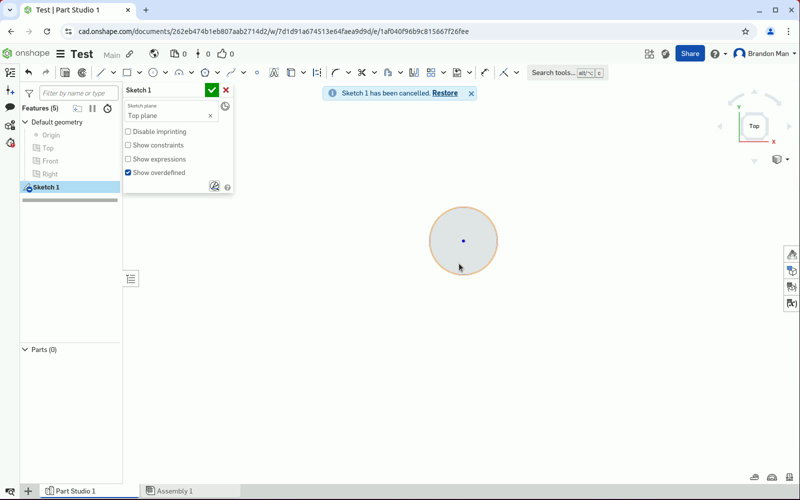
scroll(6)
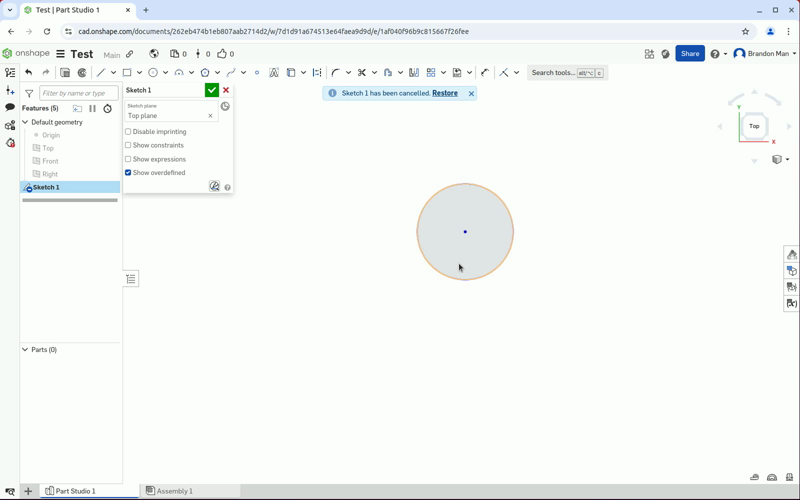
scroll(6)
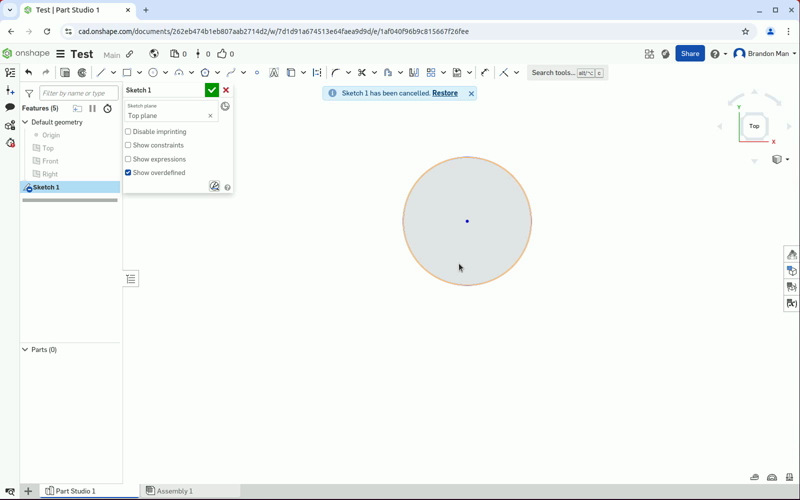
scroll(6)
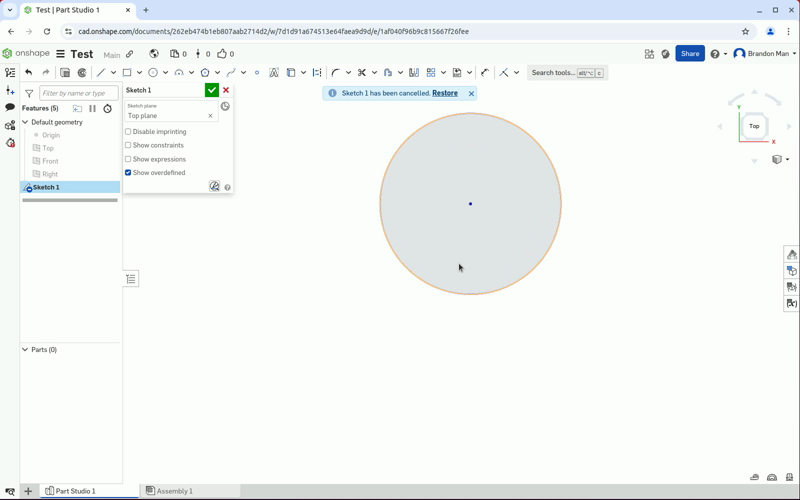
scroll(6)
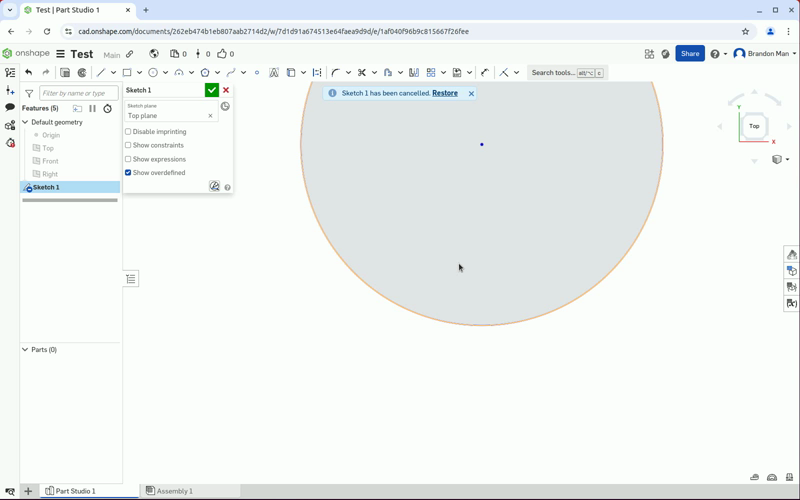
click(459, 263)
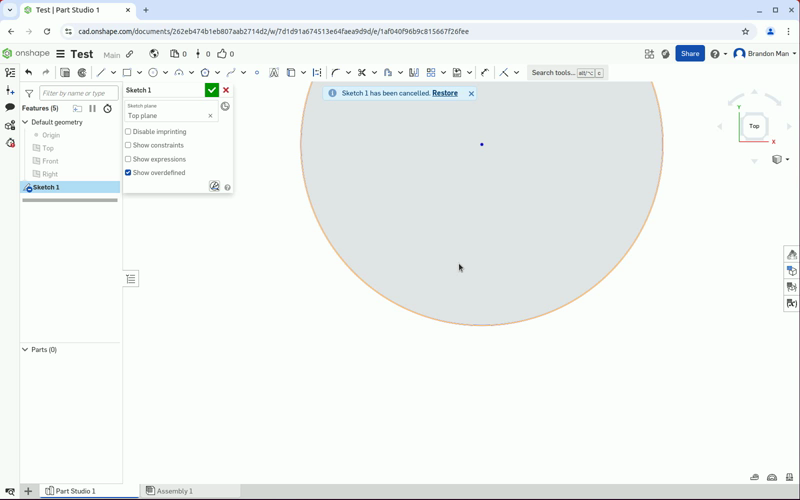
scroll(-6)
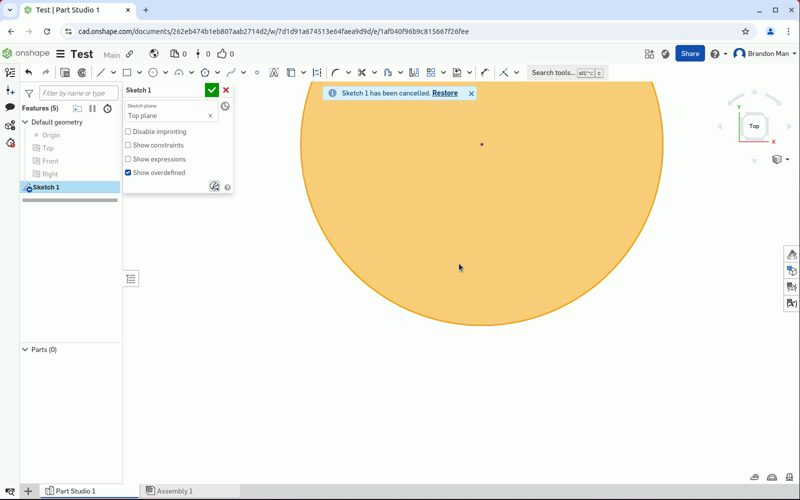
scroll(-6)
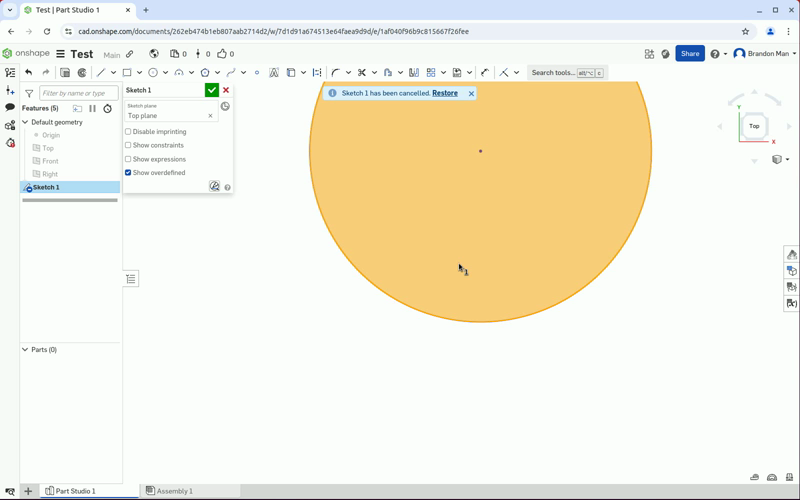
scroll(-6)
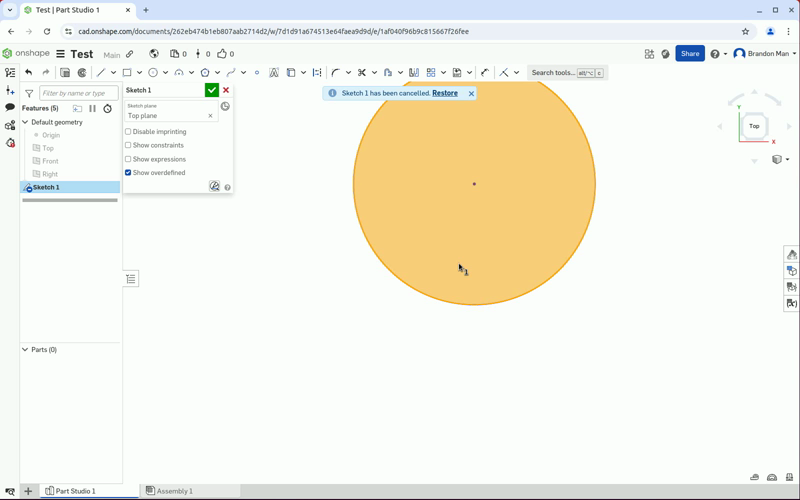
scroll(-6)
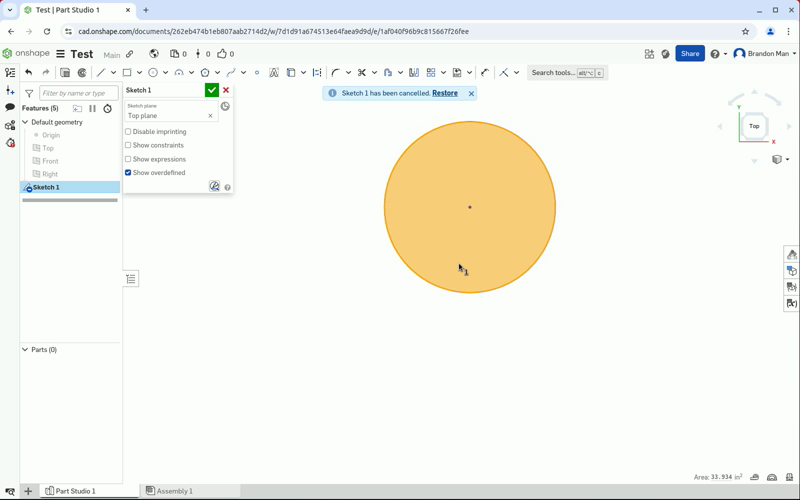
scroll(-6)
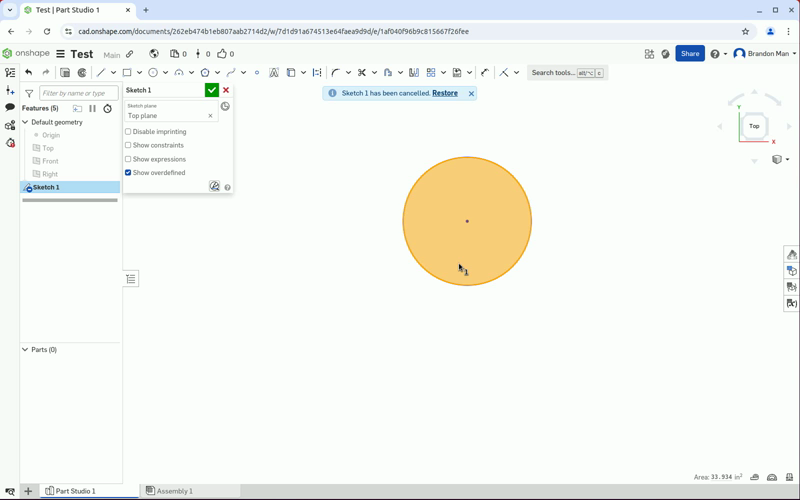
scroll(-6)
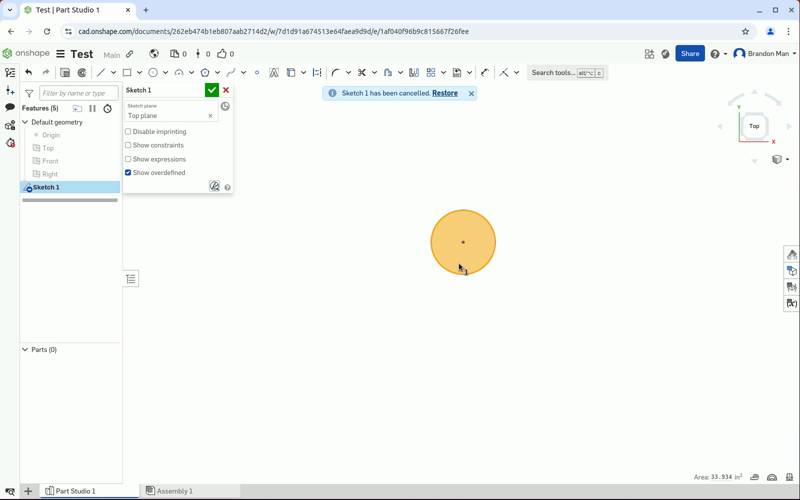
scroll(-6)
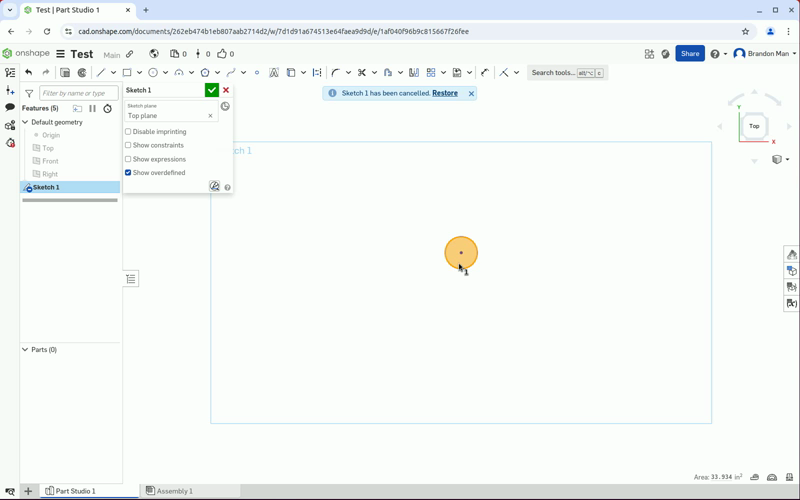
mouse_move(73, 352)
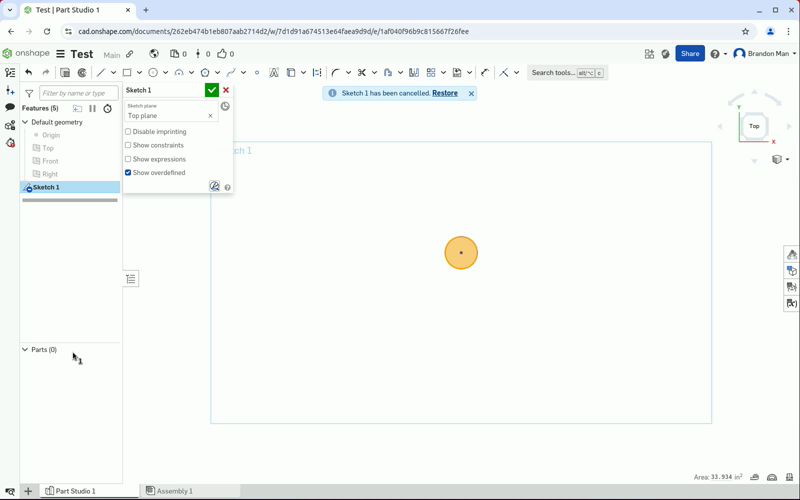
key(shift+y)
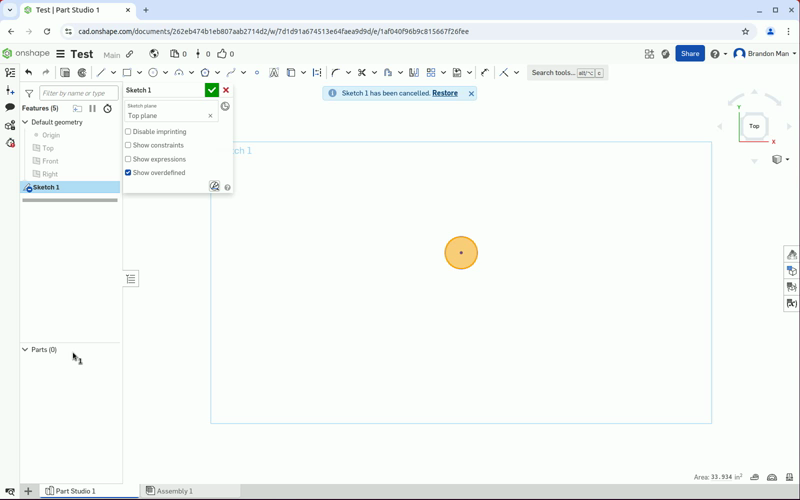
key(shift+e)
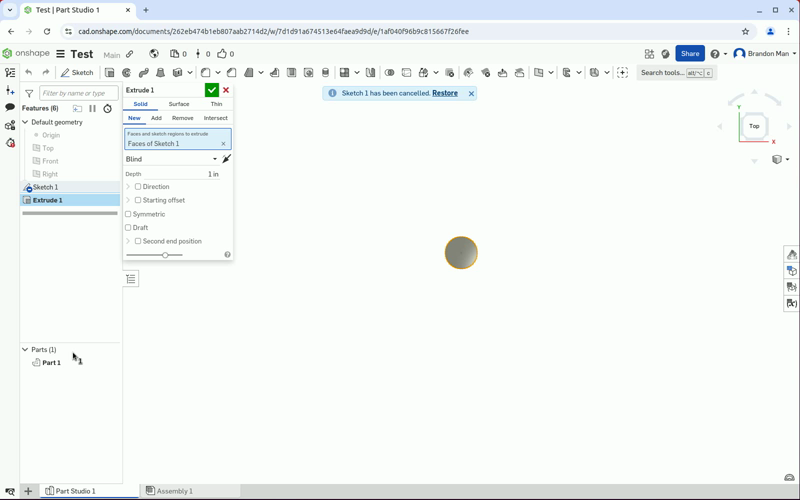
mouse_move(143, 106)
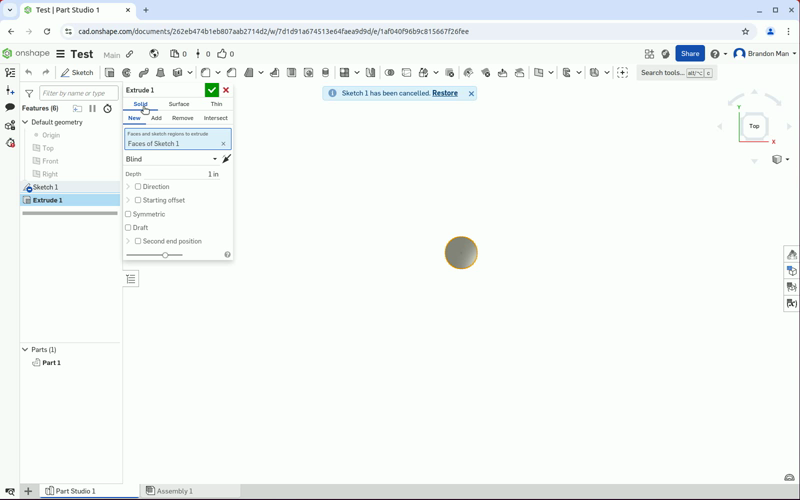
click(143, 106)
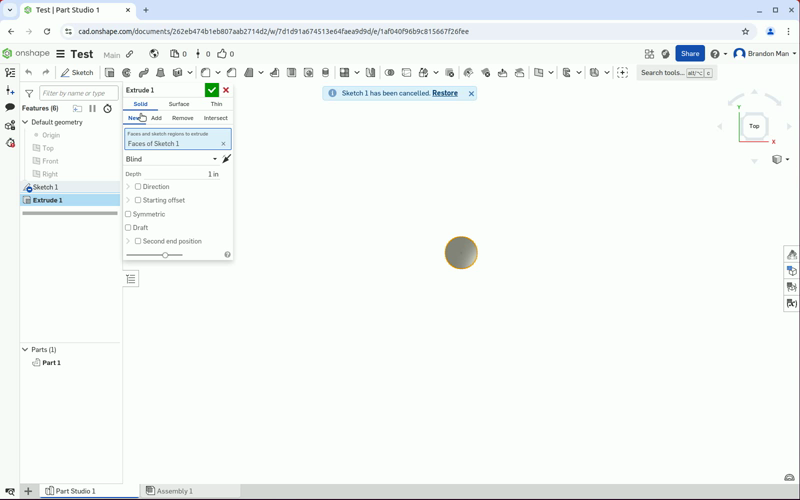
mouse_move(137, 120)
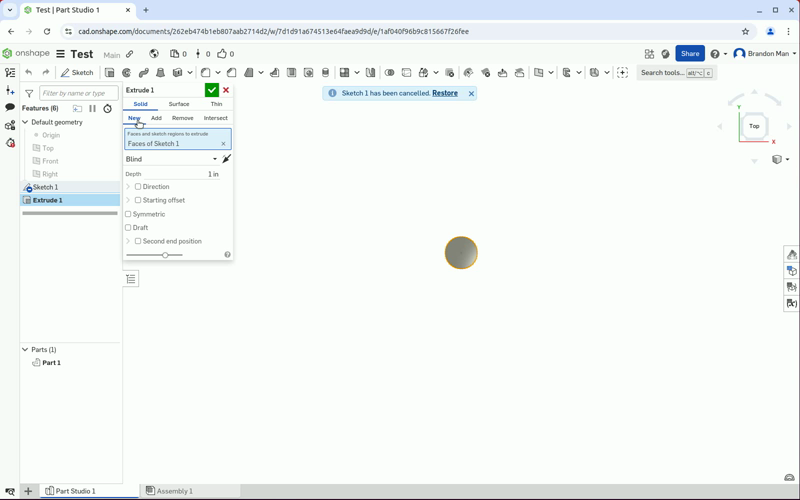
click(137, 120)
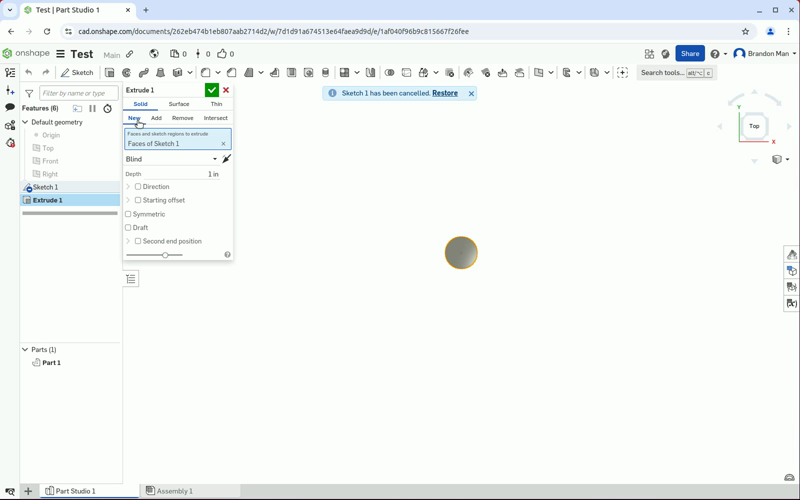
key(tab, 4)
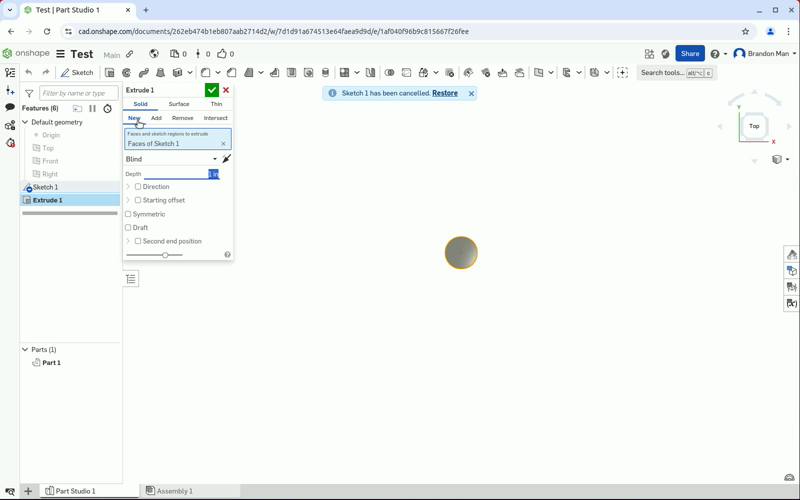
text(16.85)
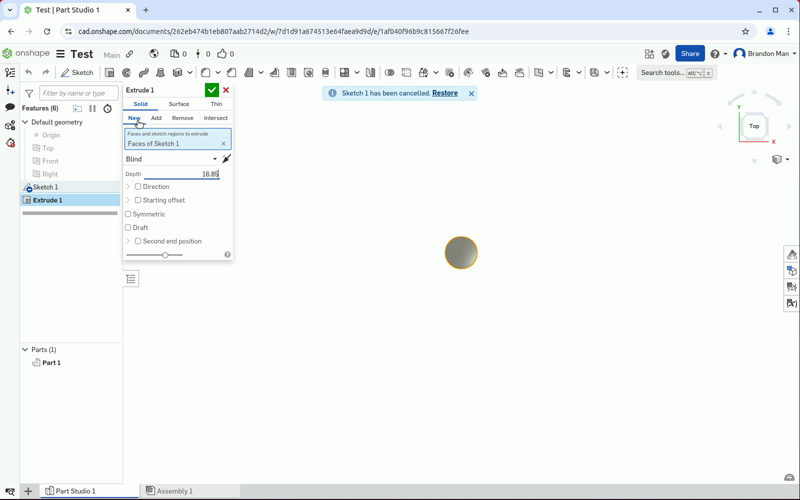
key(enter)
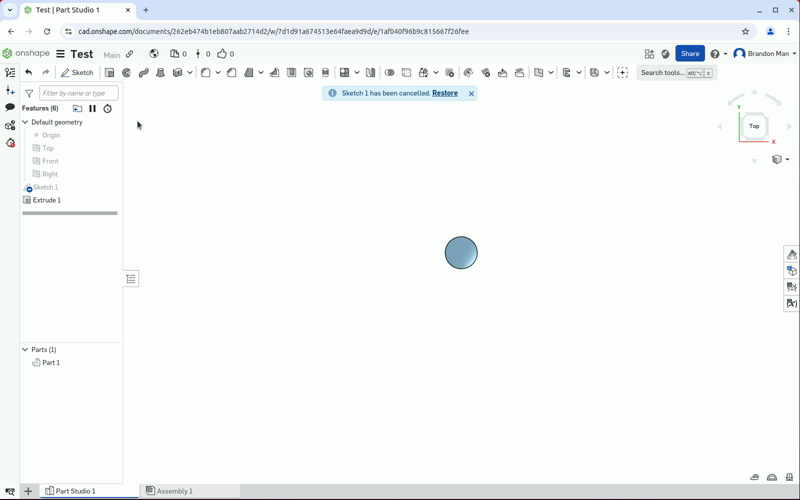
key(shift+h)
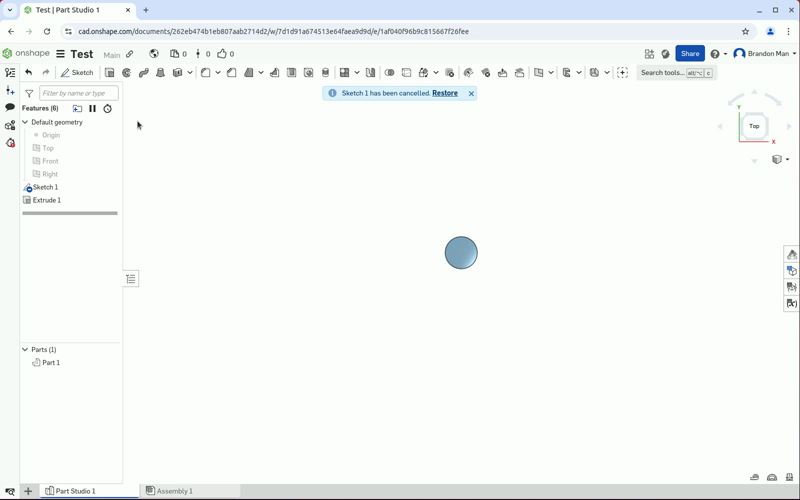
key(shift+h)
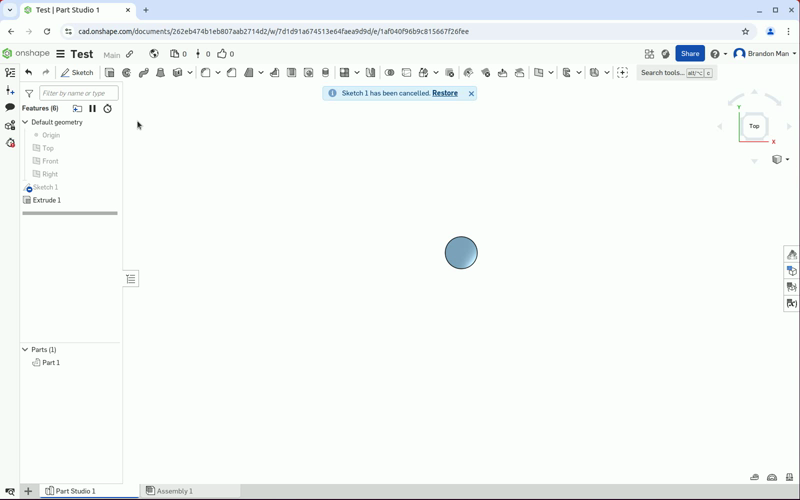
mouse_move(73, 189)
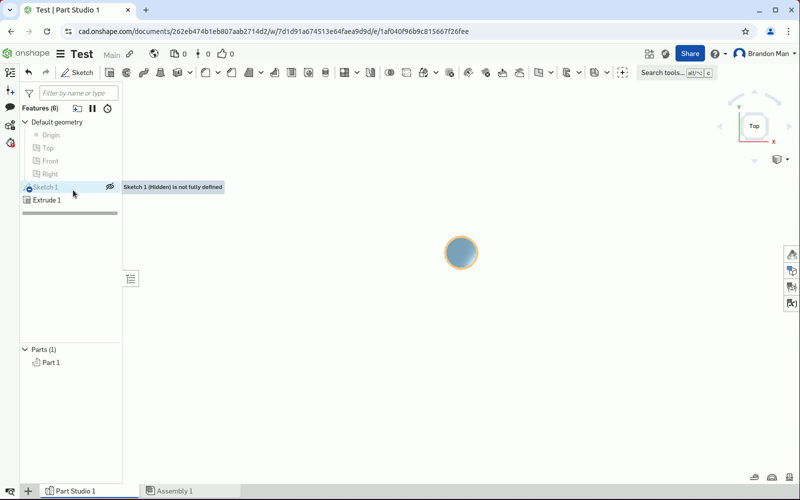
click(73, 189)
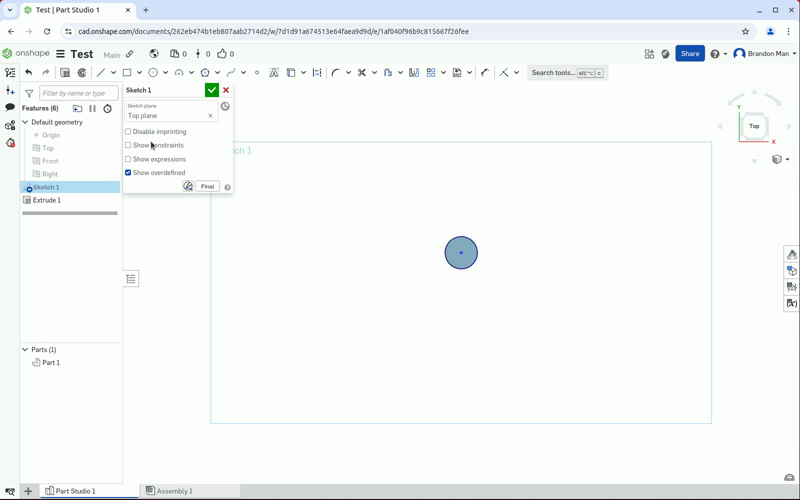
mouse_move(229, 92)
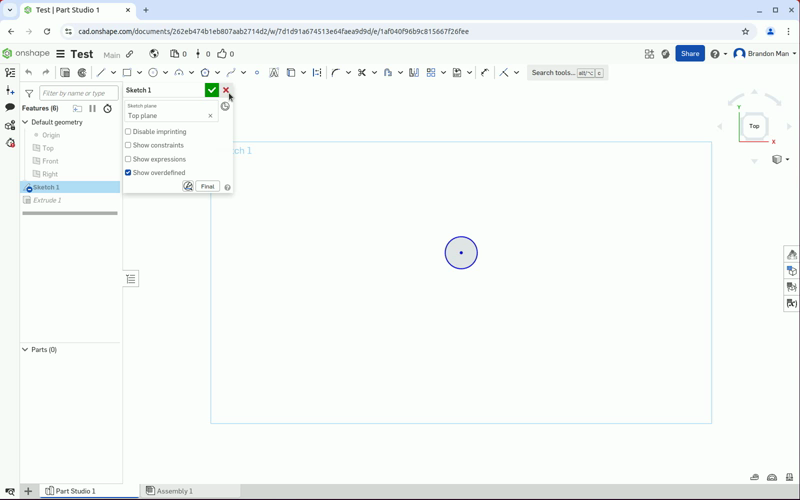
click(229, 92)
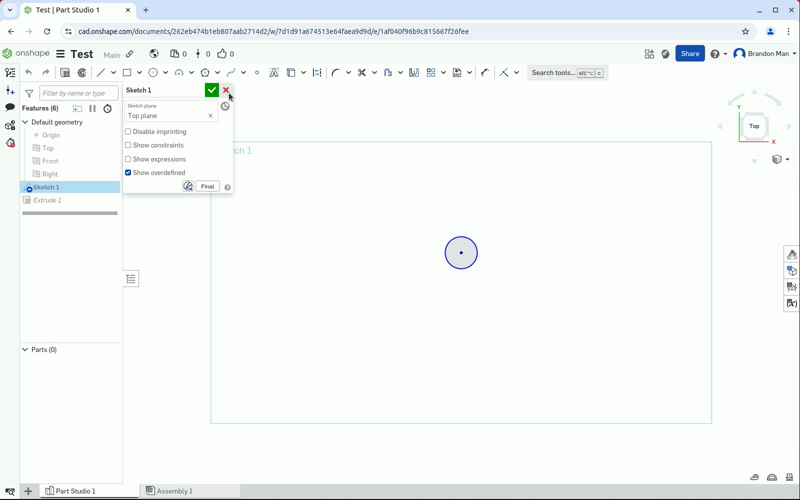
key(shift+s)
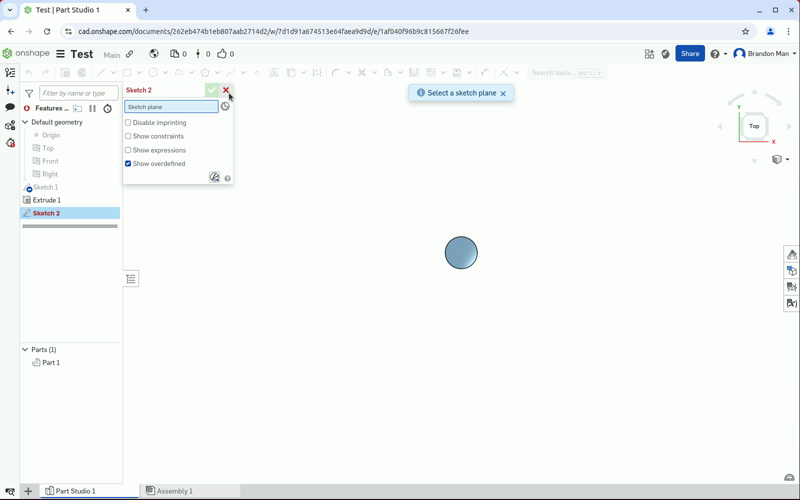
mouse_move(73, 150)
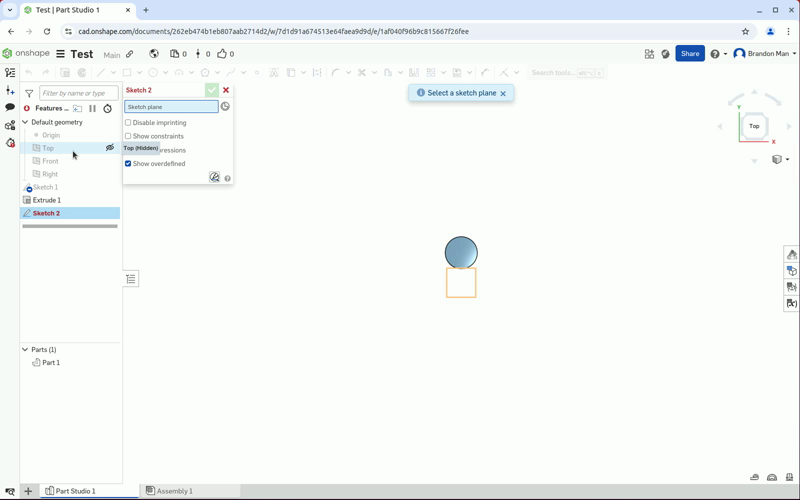
click(73, 150)
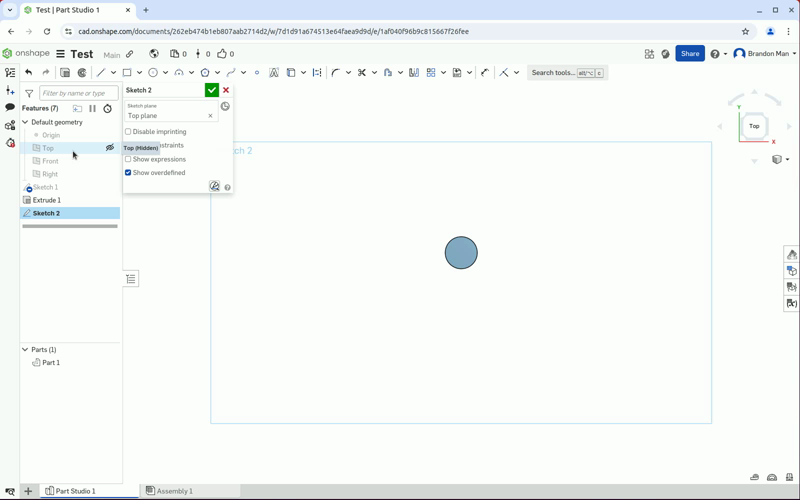
mouse_move(73, 352)
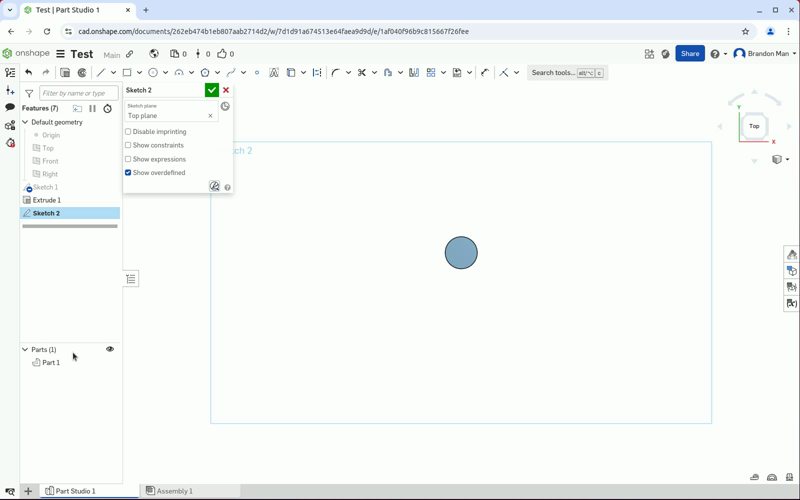
key(y)
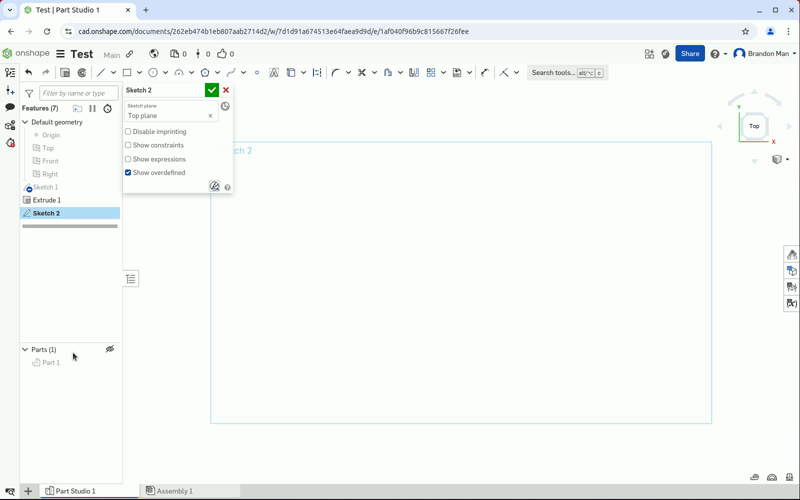
key(l)
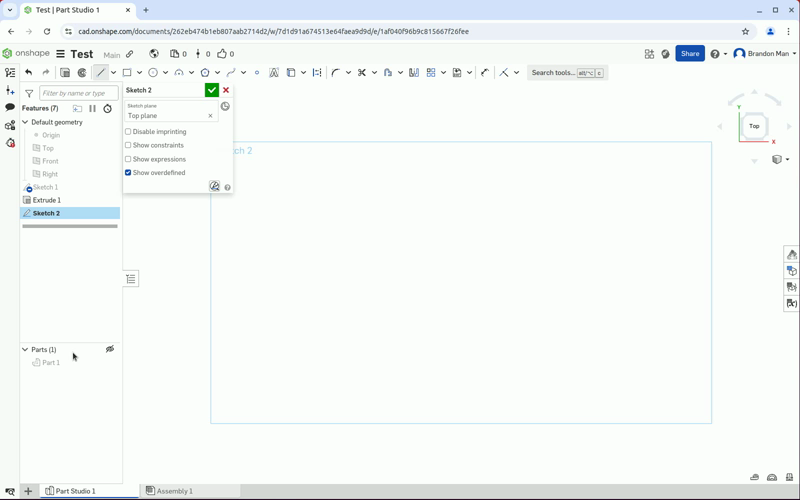
key_down(shift)
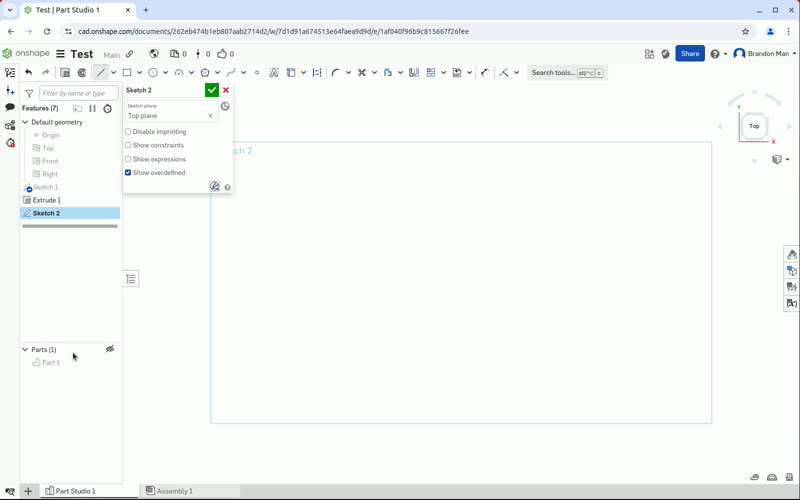
mouse_move(460, 348)
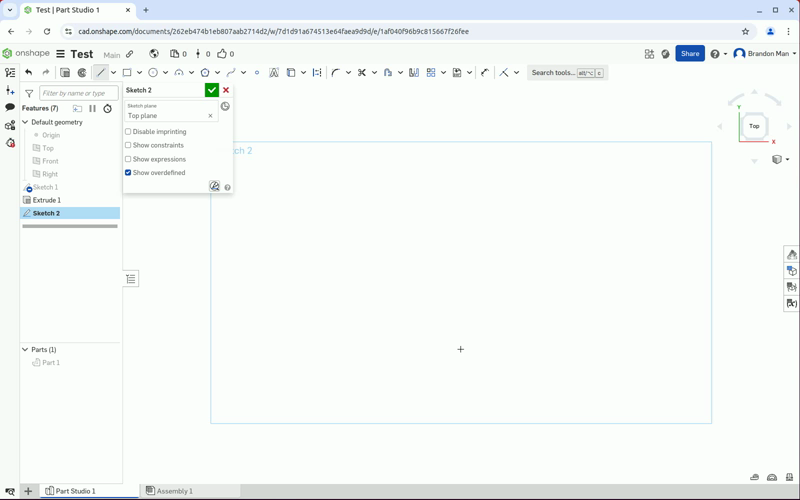
click(460, 348)
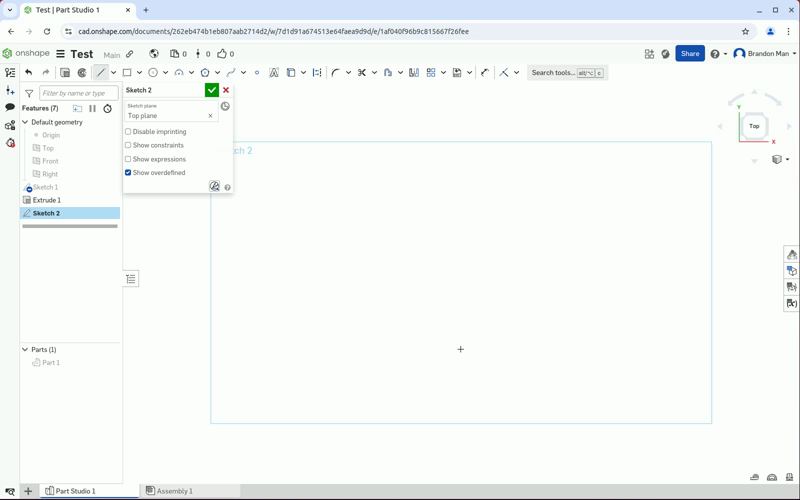
key_up(shift)
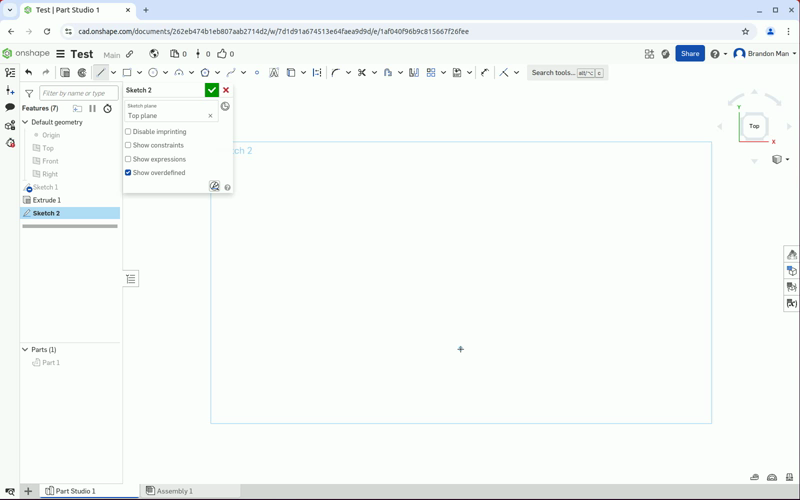
key_down(shift)
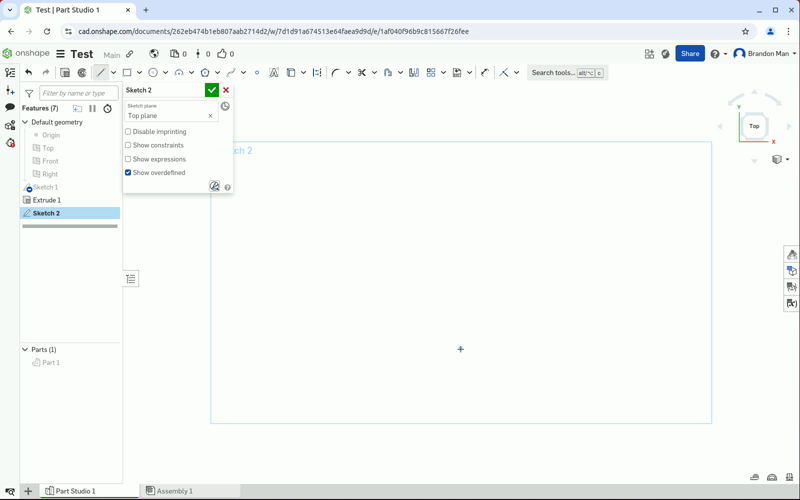
mouse_move(490, 348)
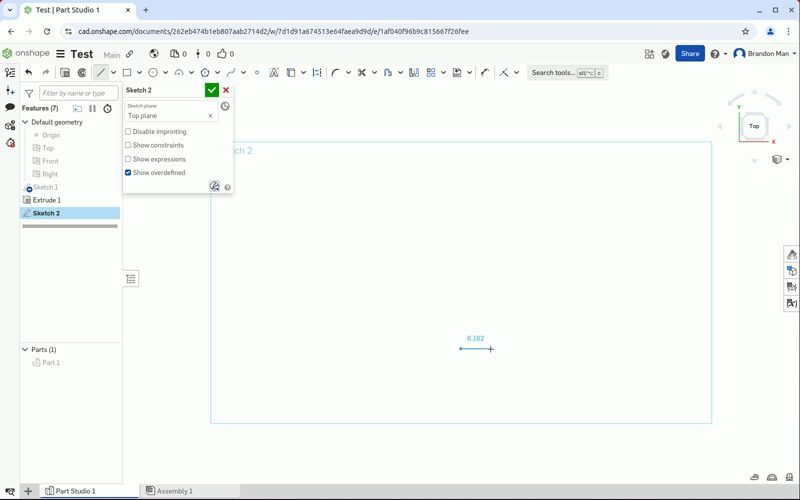
mouse_move(489, 348)
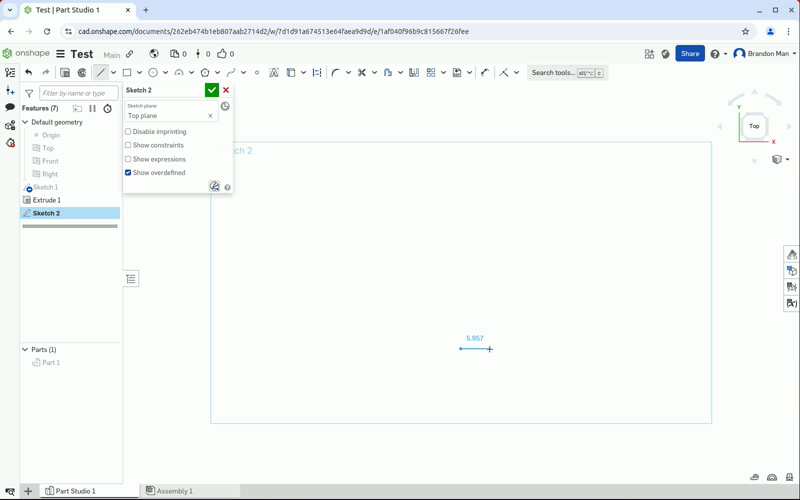
click(489, 348)
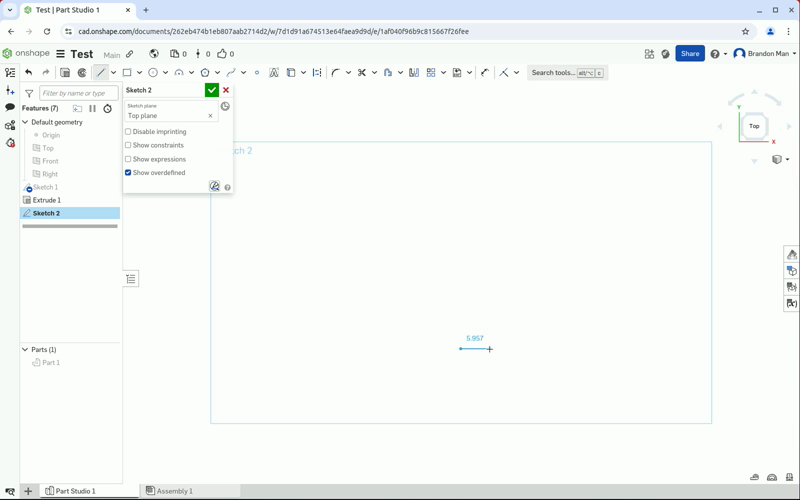
key_up(shift)
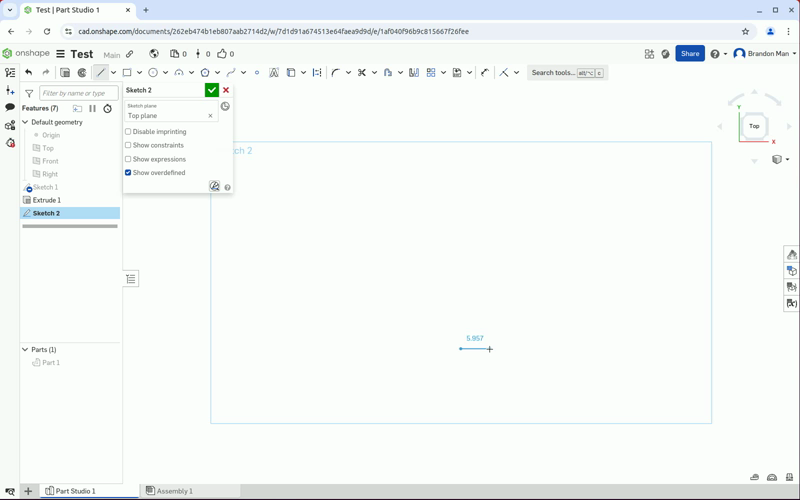
key_down(shift)
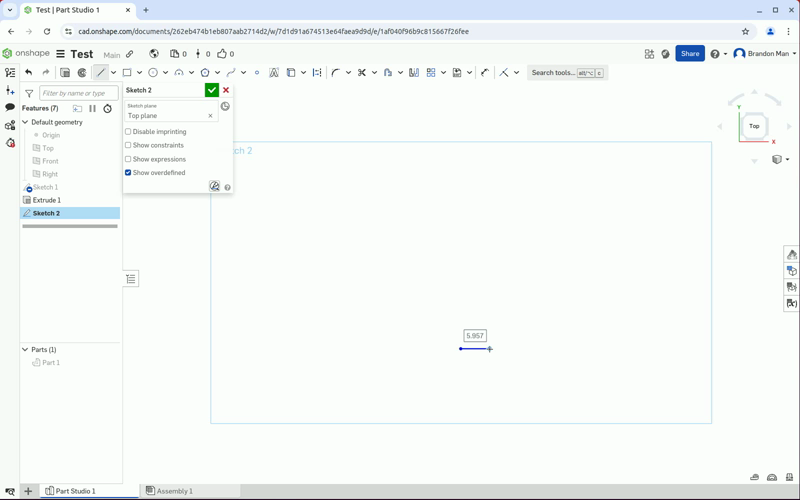
mouse_move(519, 348)
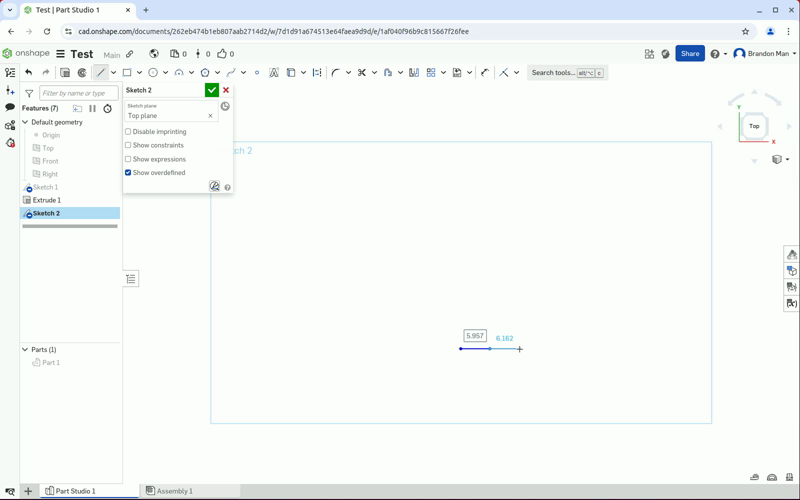
mouse_move(489, 328)
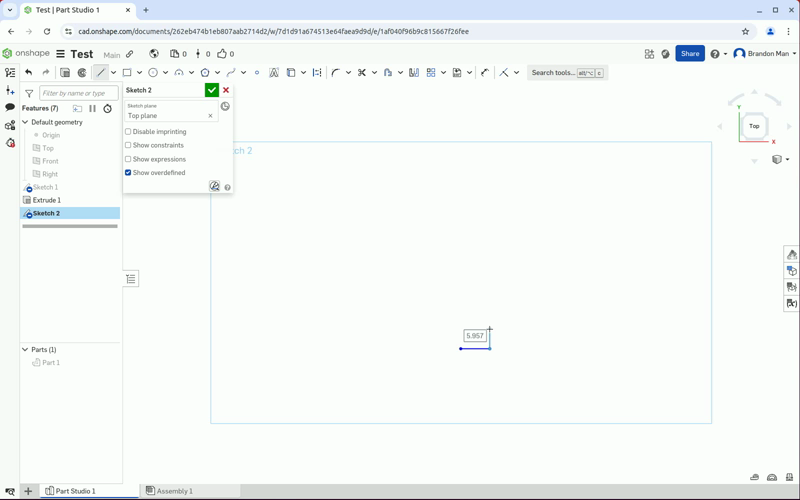
click(489, 328)
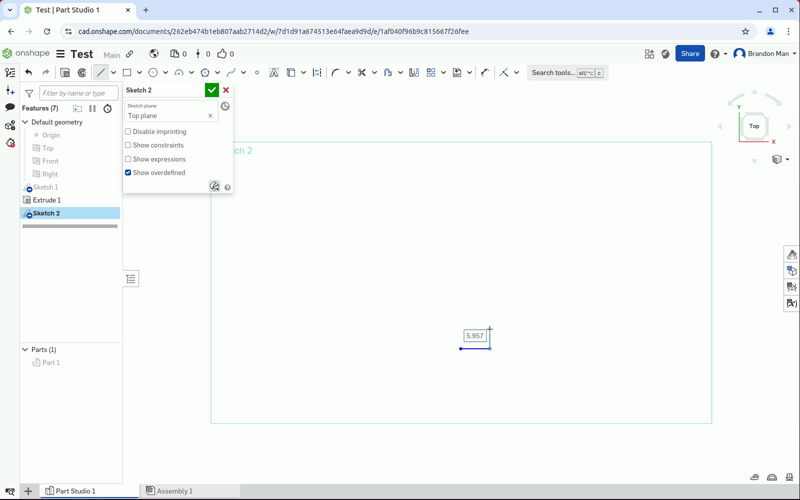
key_up(shift)
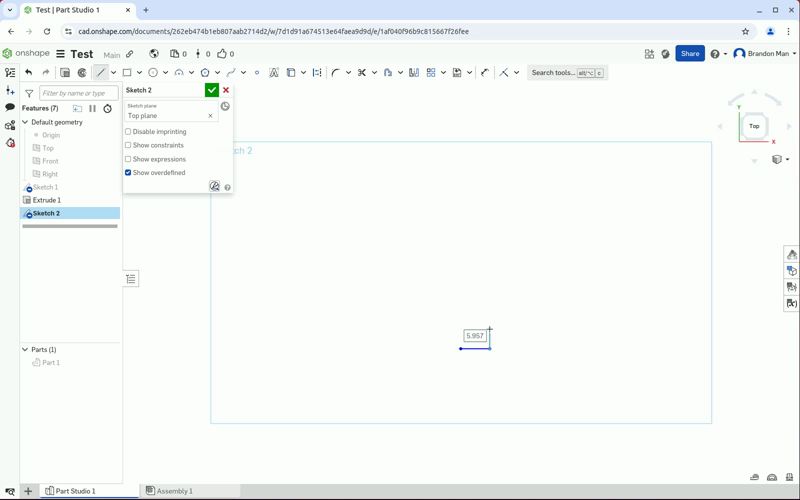
key(esc)
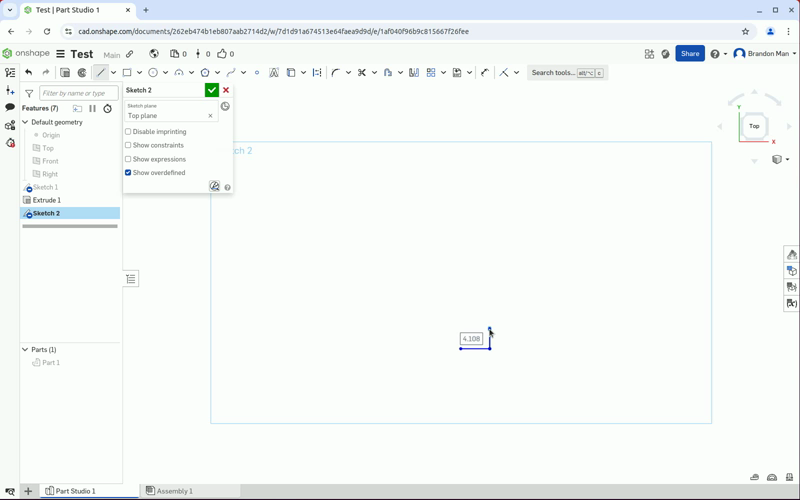
key(a)
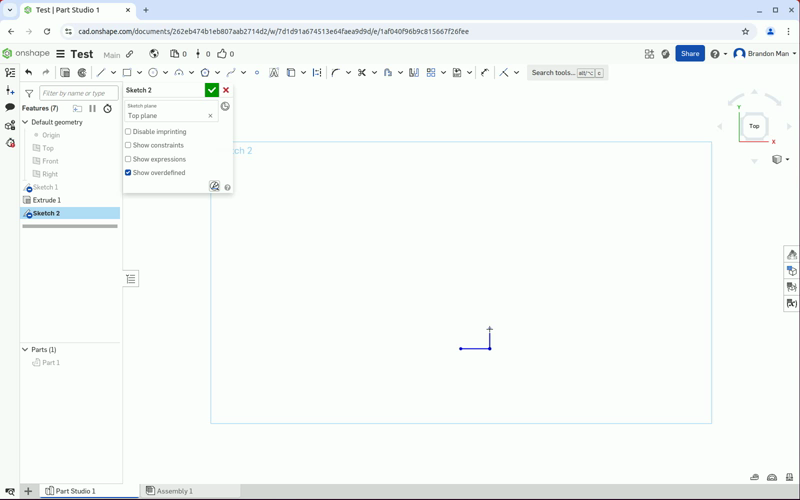
mouse_move(489, 328)
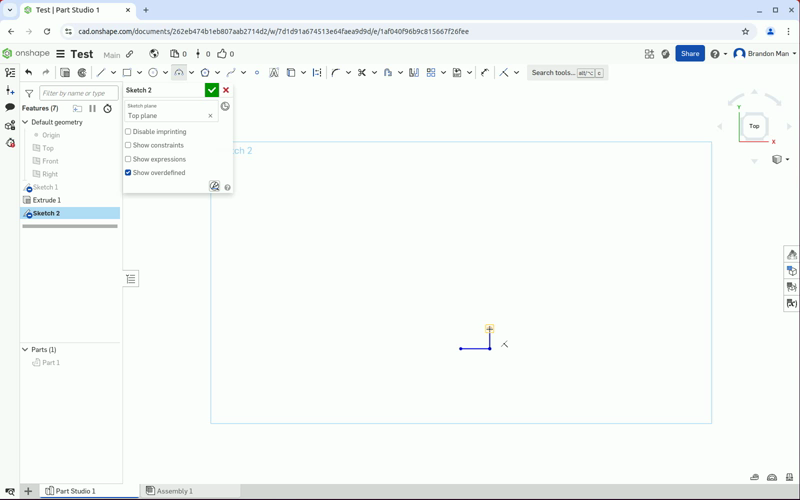
click(489, 328)
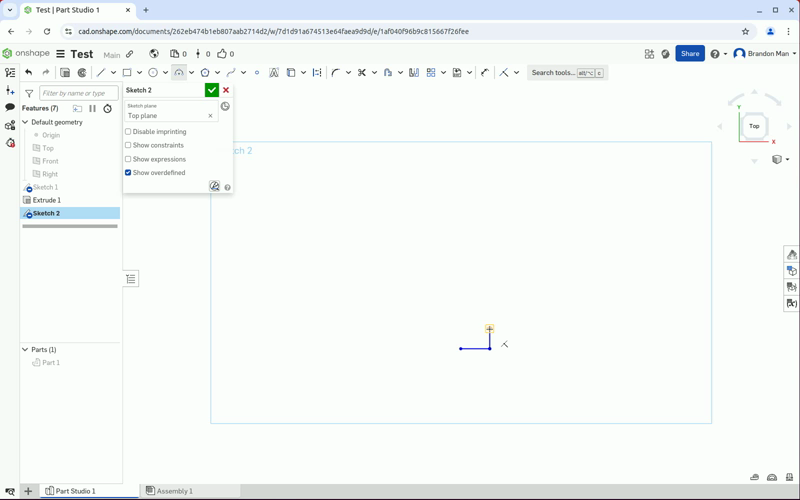
key_down(shift)
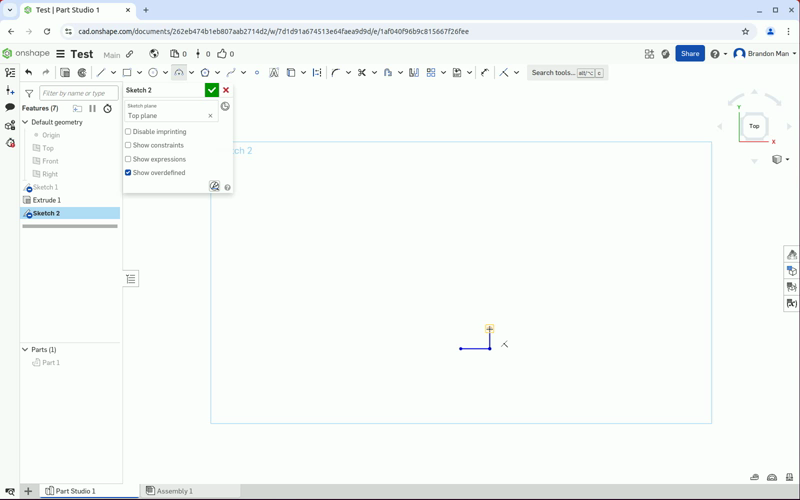
mouse_move(460, 336)
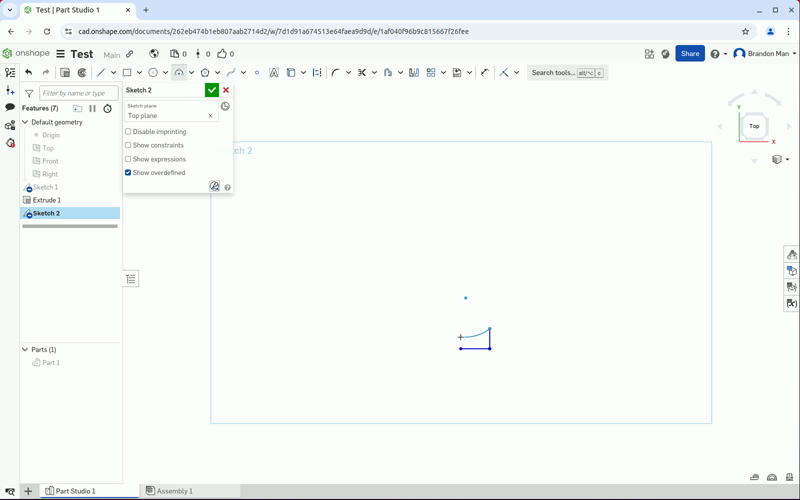
click(460, 336)
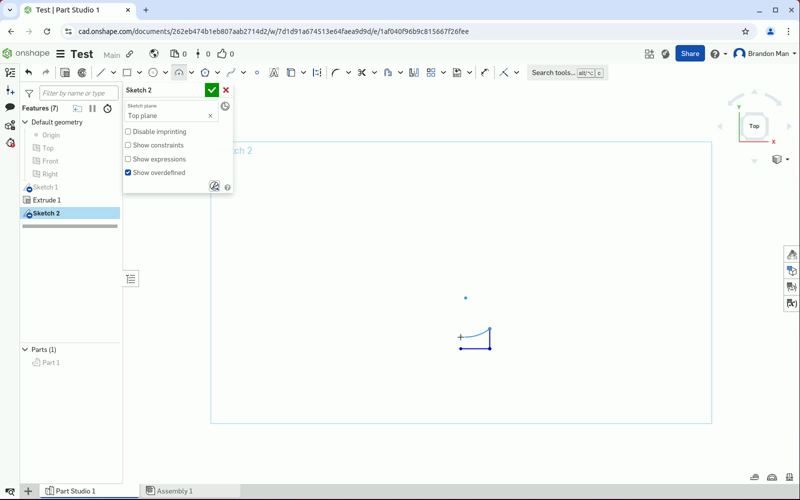
mouse_move(475, 334)
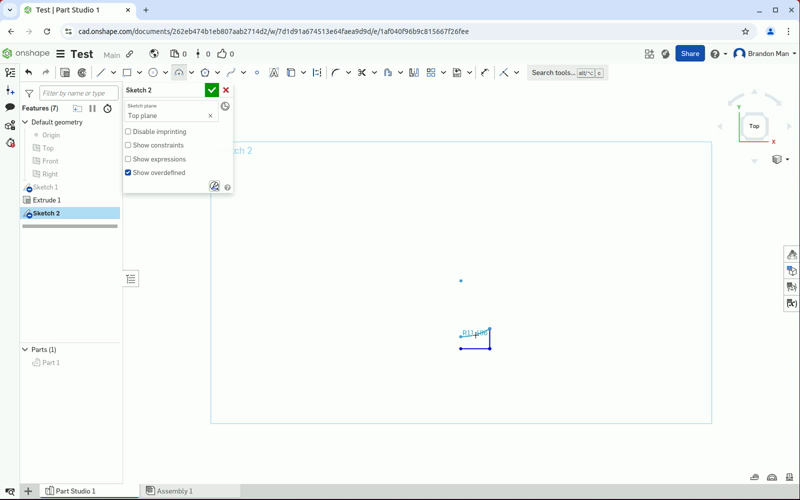
click(475, 334)
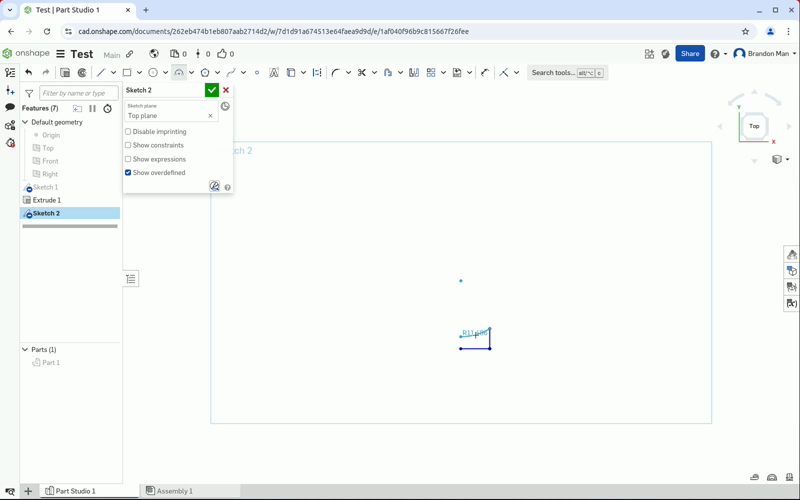
key_up(shift)
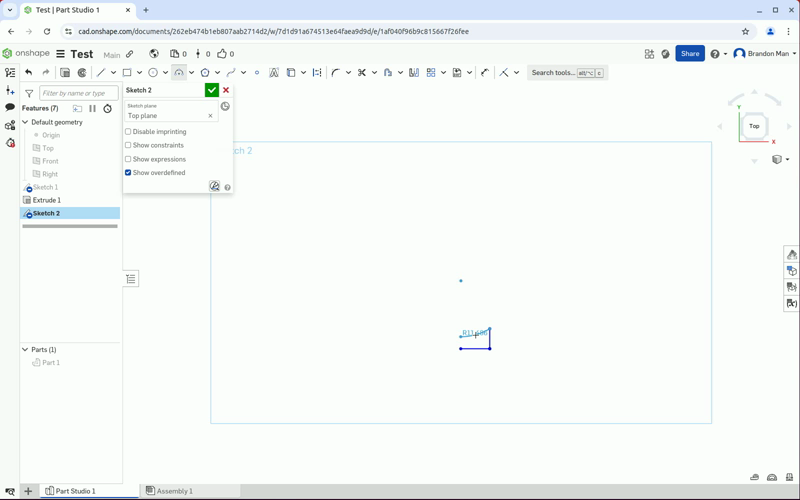
key(esc)
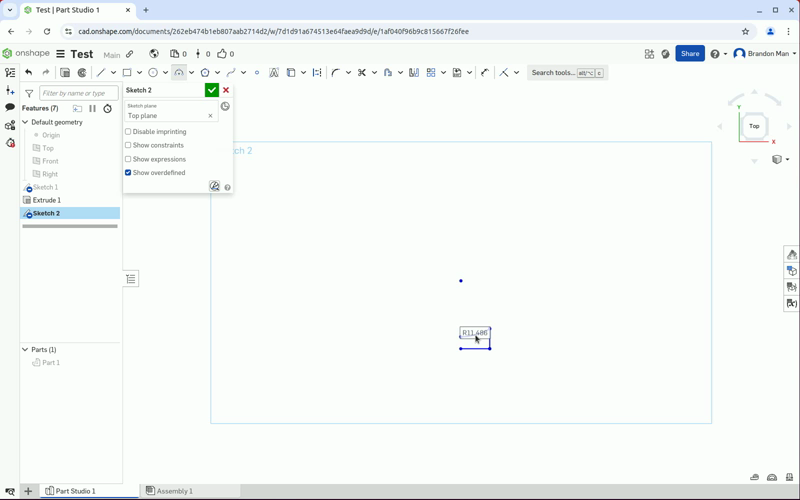
key(l)
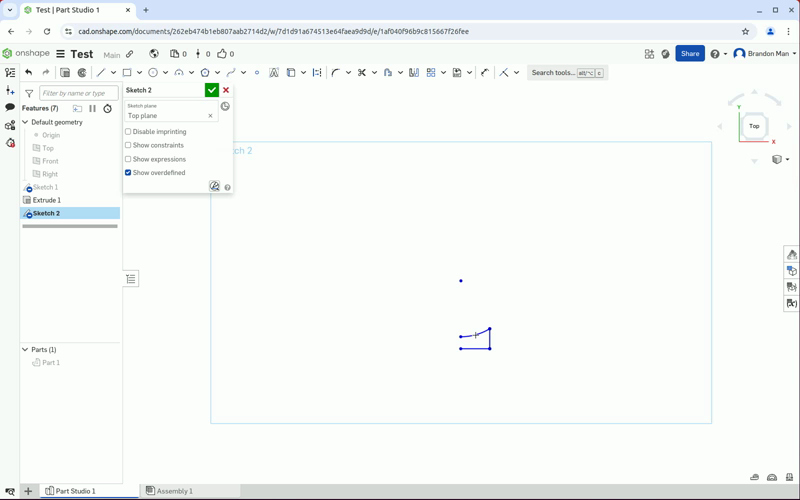
mouse_move(460, 336)
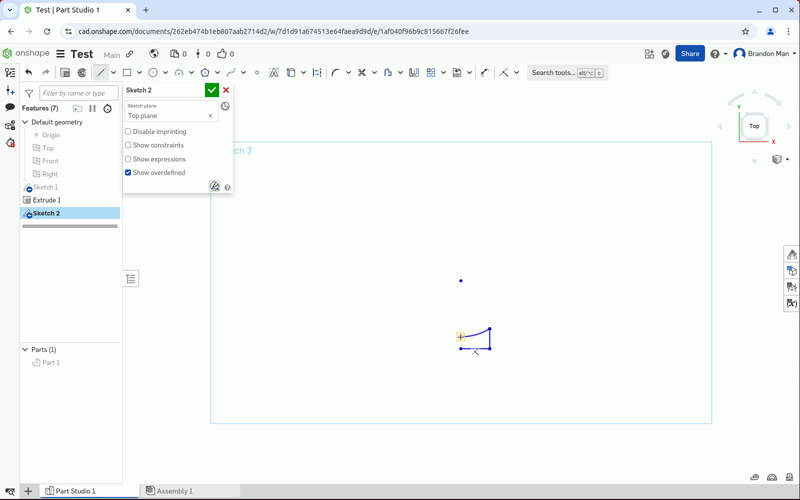
click(460, 336)
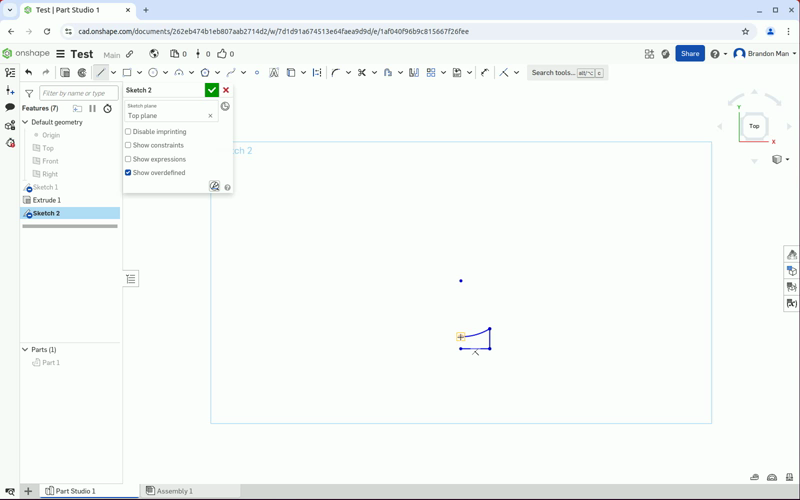
mouse_move(490, 336)
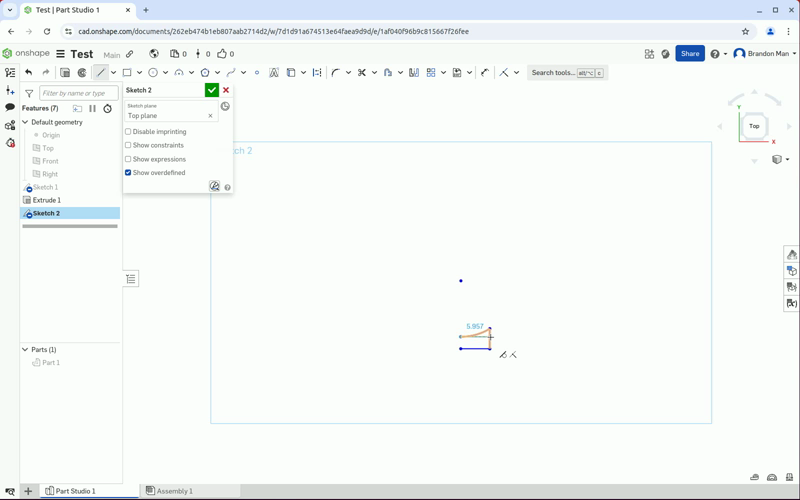
key_down(shift)
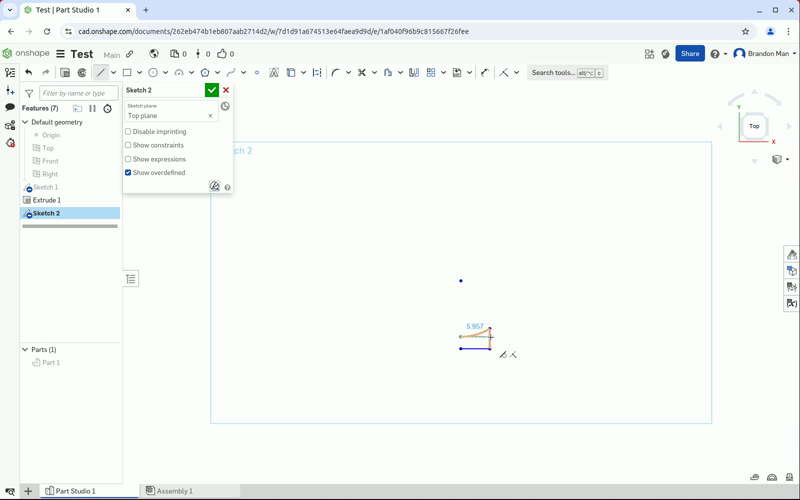
mouse_move(460, 348)
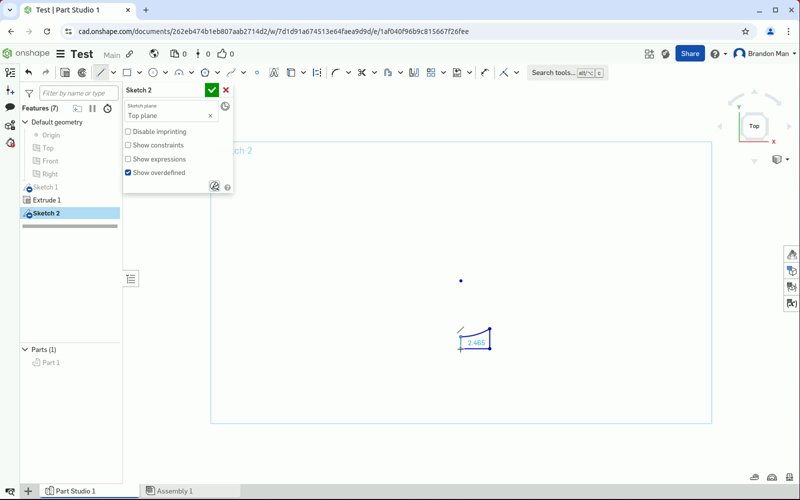
key_up(shift)
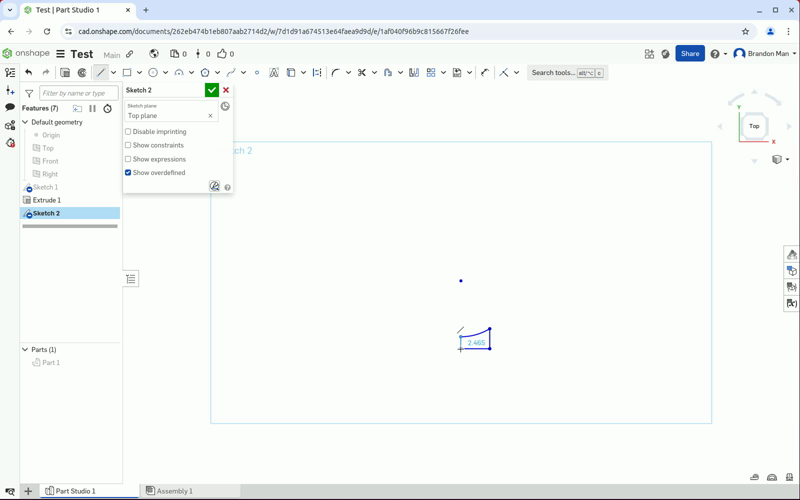
click(460, 348)
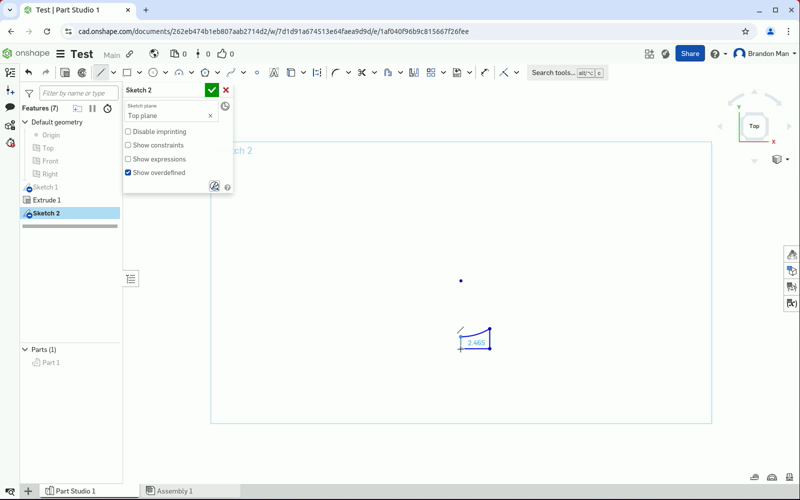
key(esc)
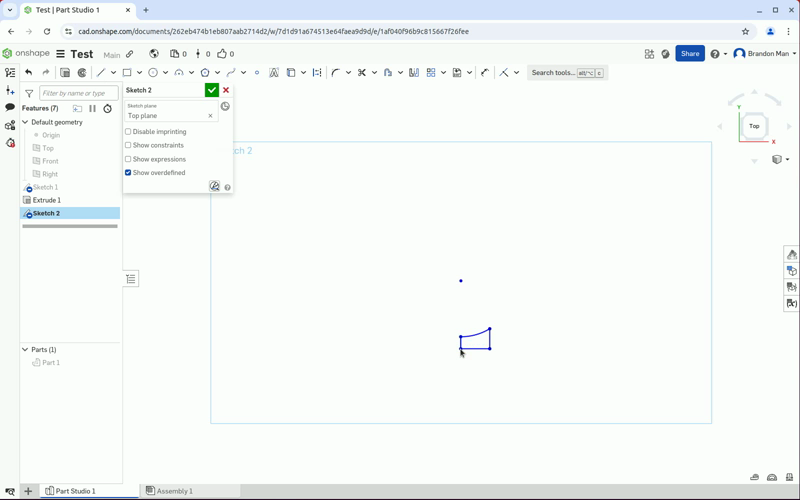
mouse_move(462, 342)
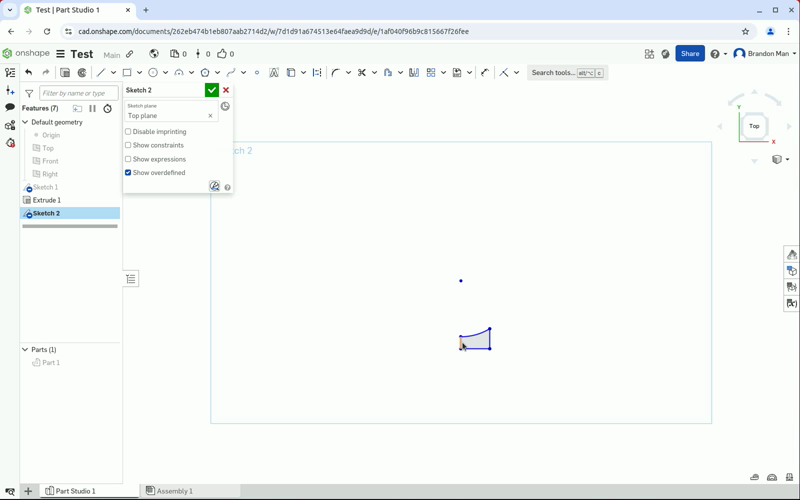
scroll(6)
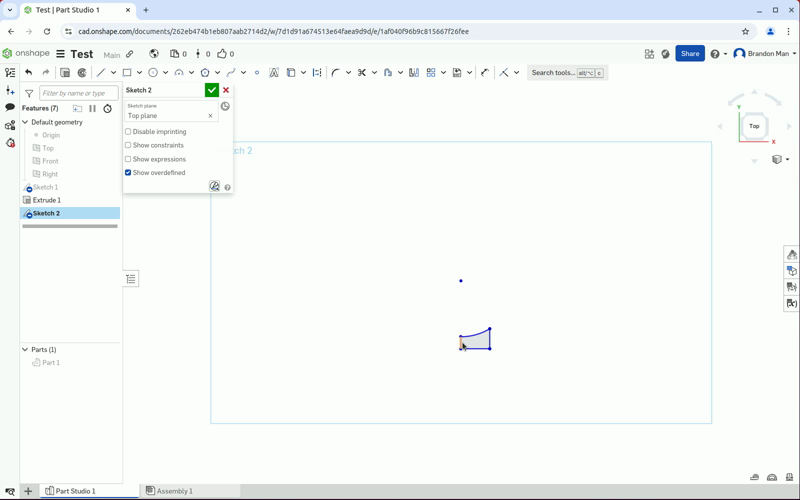
scroll(6)
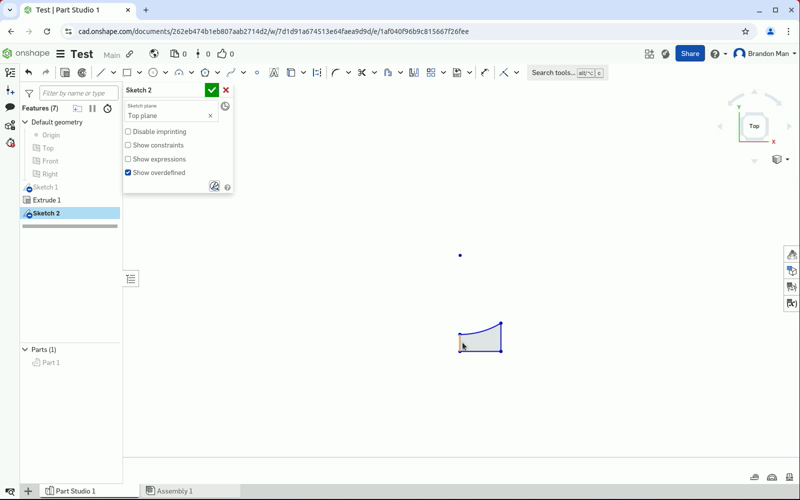
scroll(6)
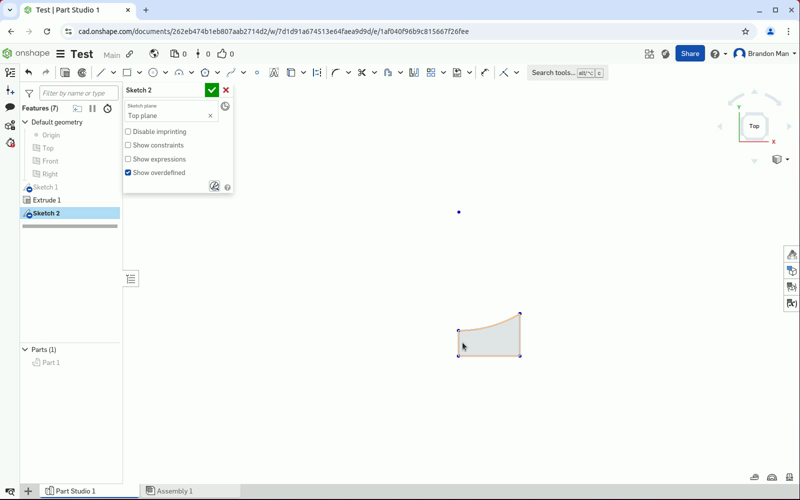
scroll(6)
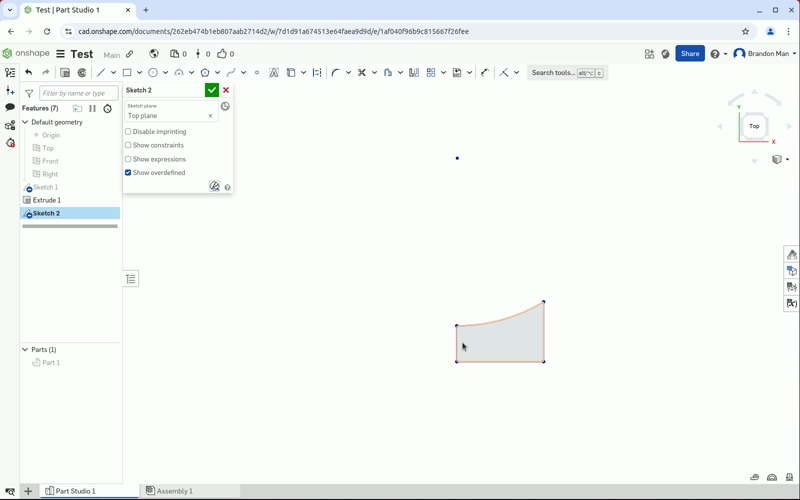
scroll(6)
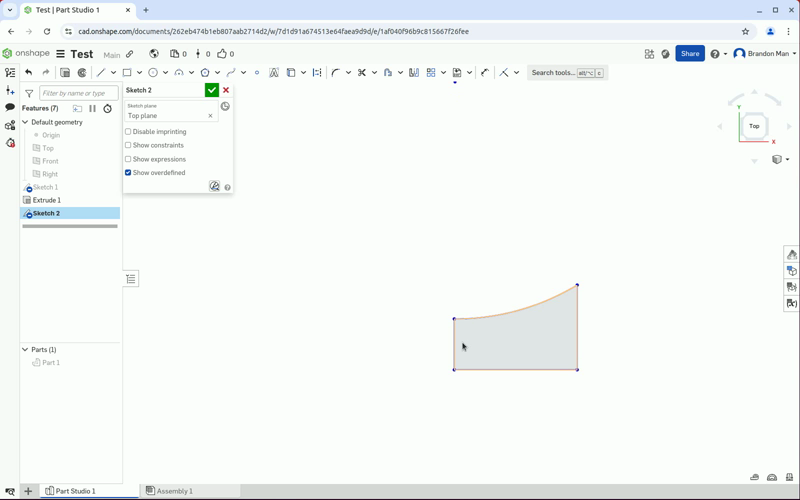
scroll(6)
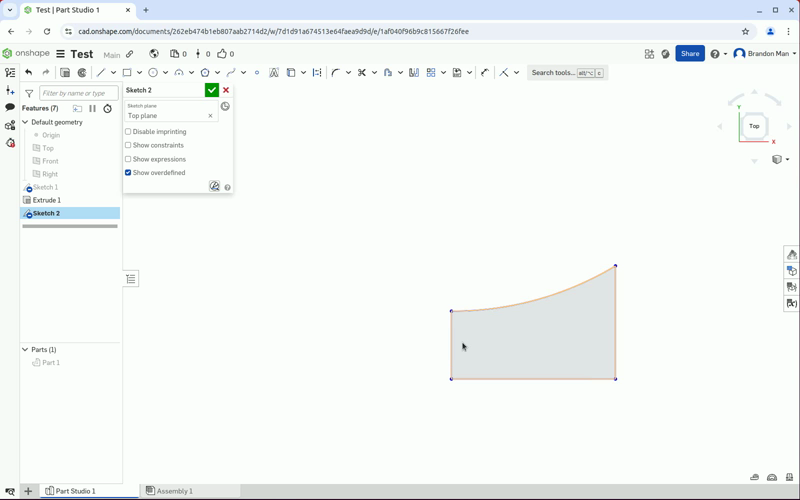
scroll(6)
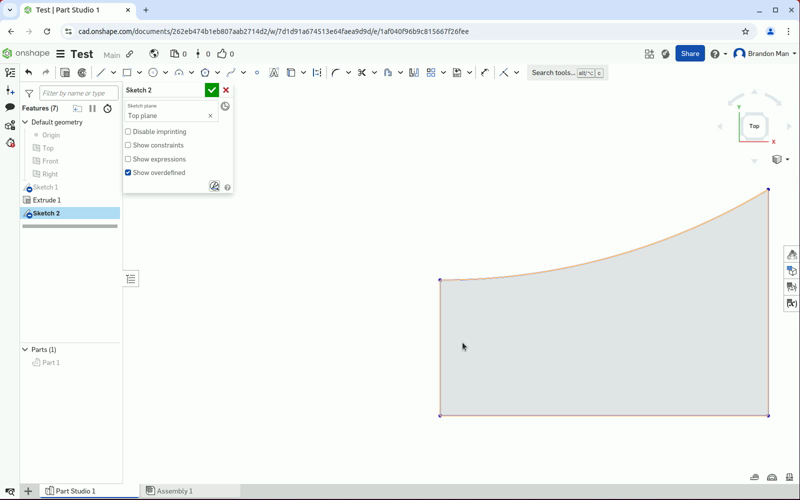
click(462, 342)
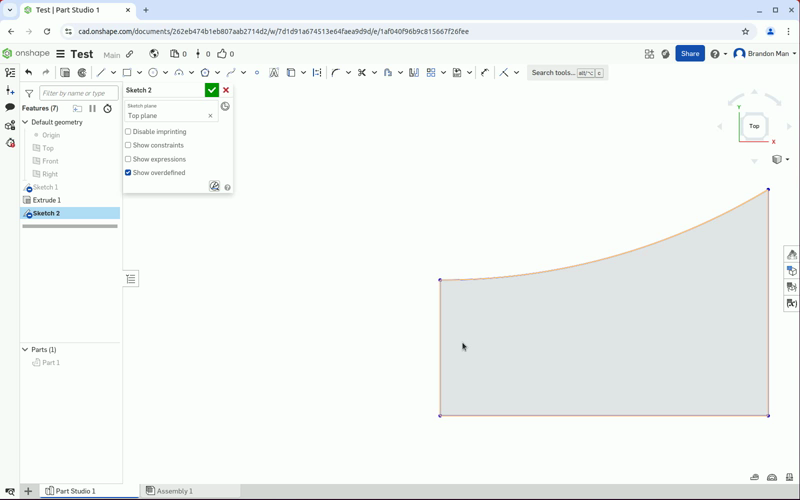
scroll(-6)
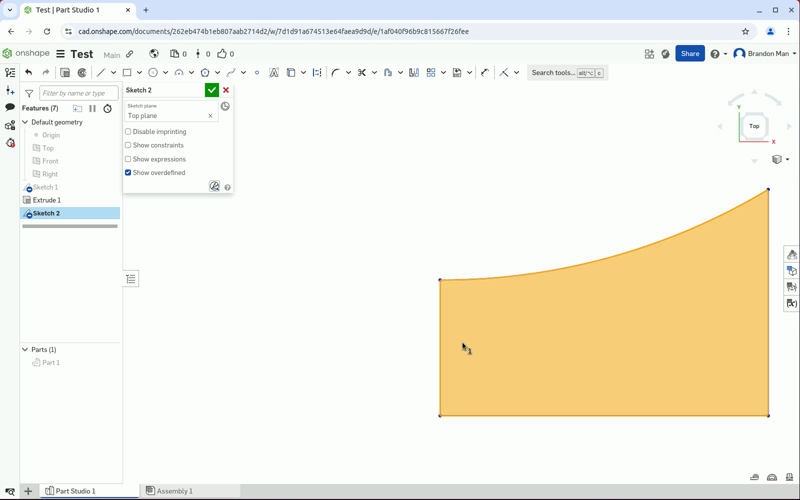
scroll(-6)
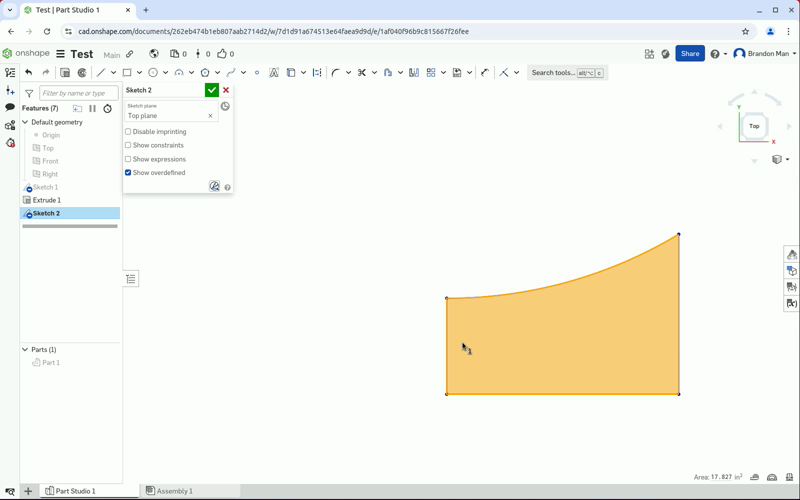
scroll(-6)
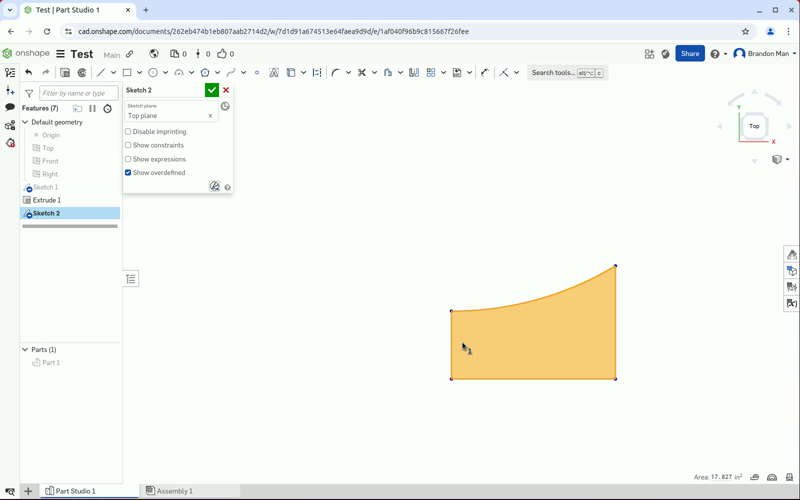
scroll(-6)
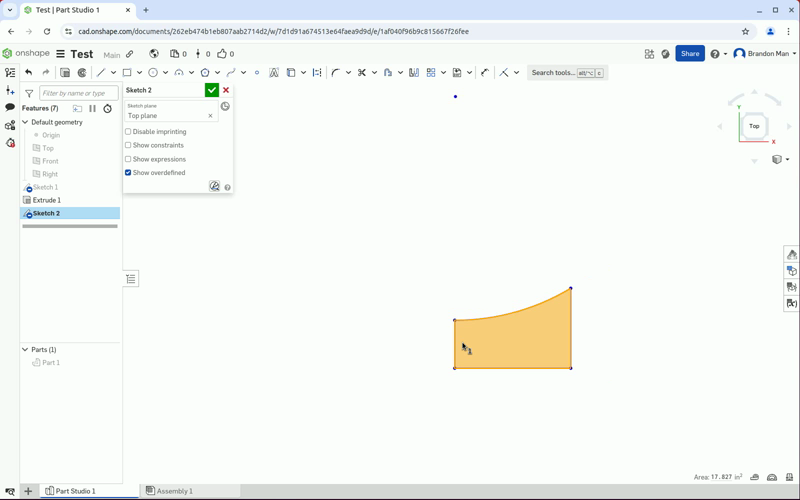
scroll(-6)
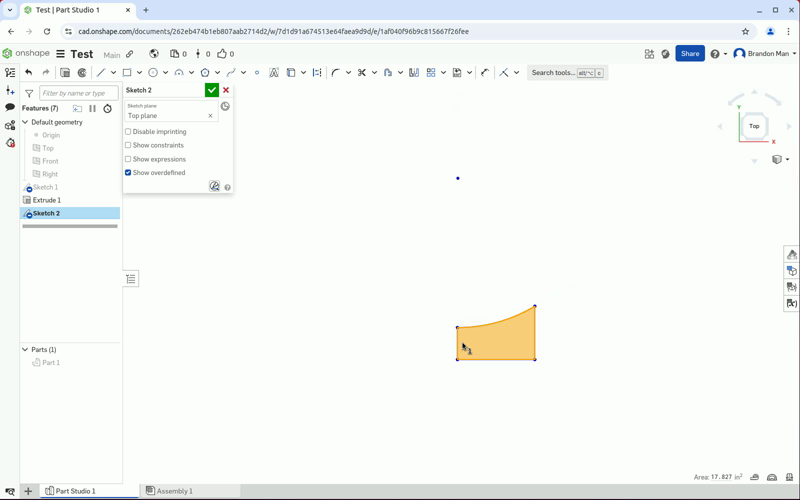
scroll(-6)
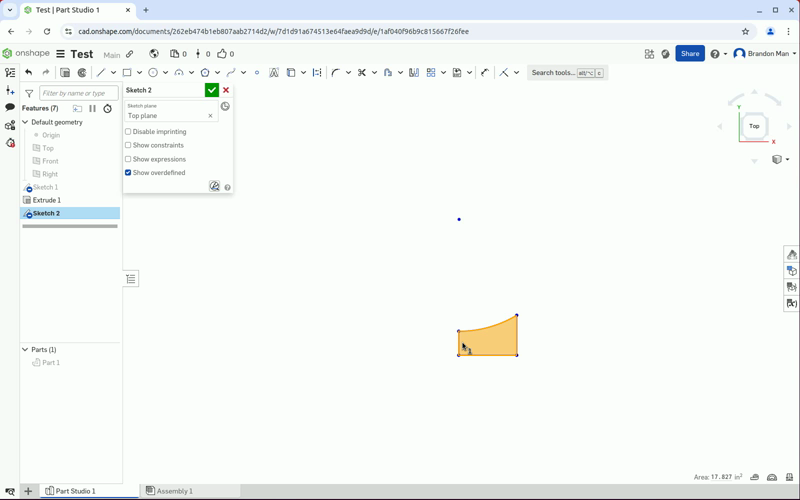
scroll(-6)
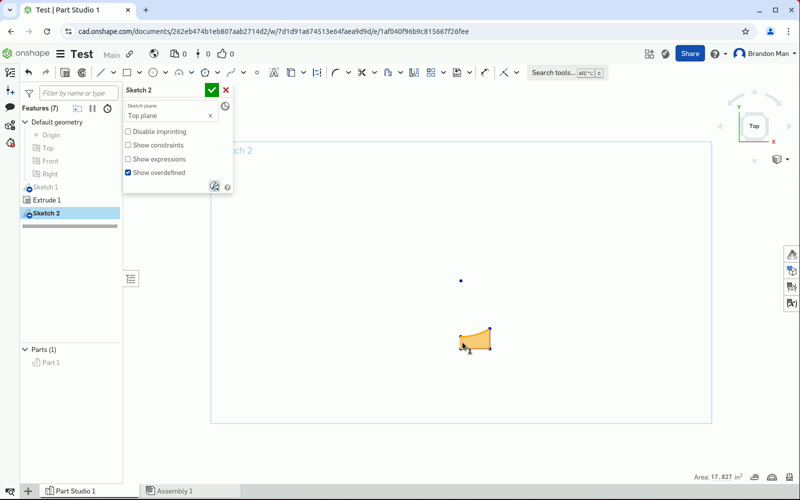
mouse_move(73, 352)
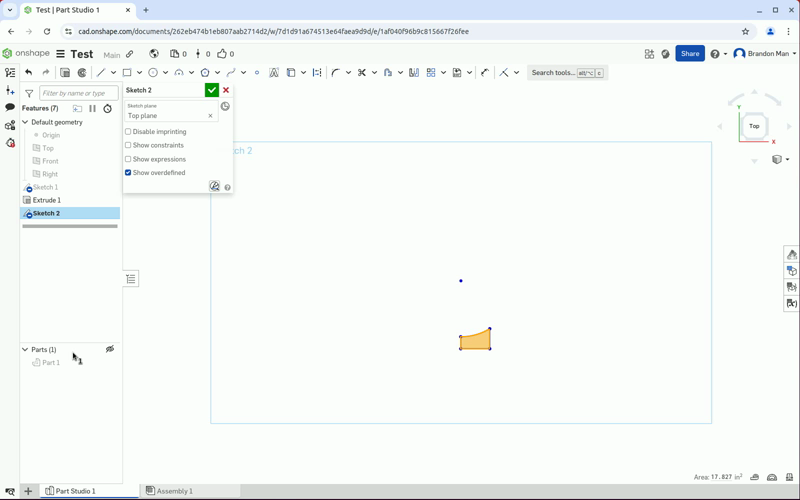
key(shift+y)
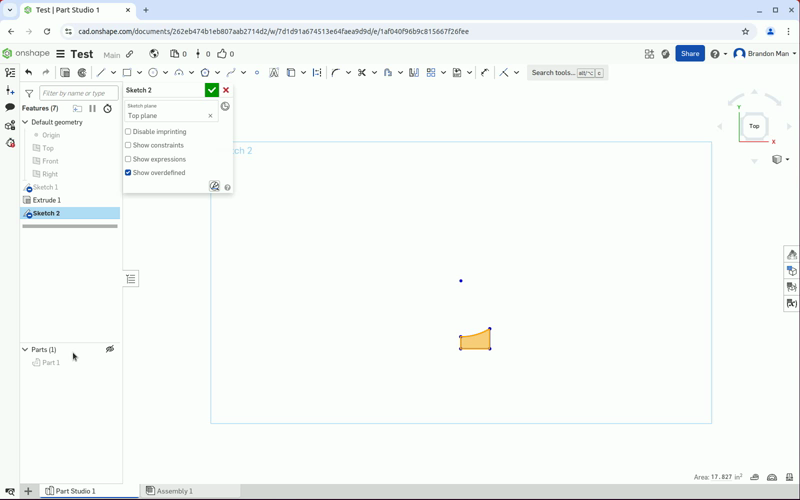
key(shift+e)
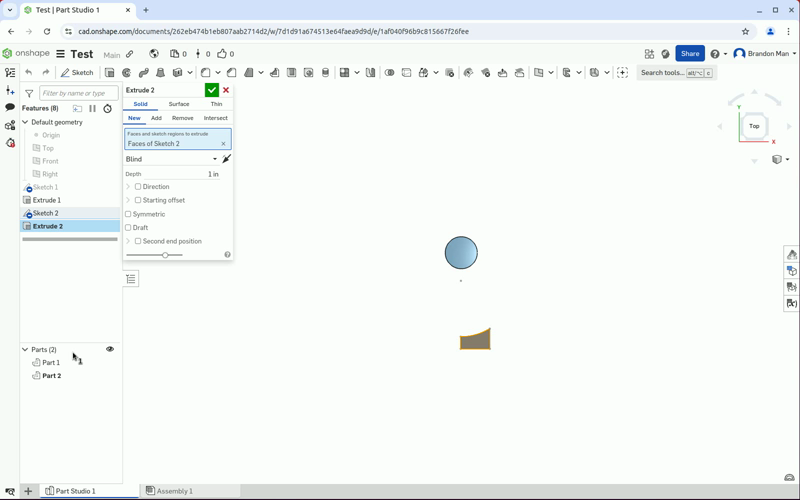
mouse_move(143, 106)
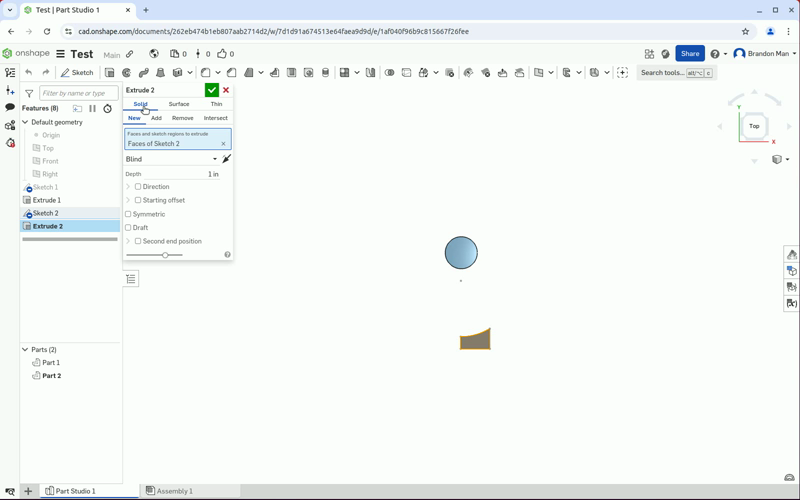
click(143, 106)
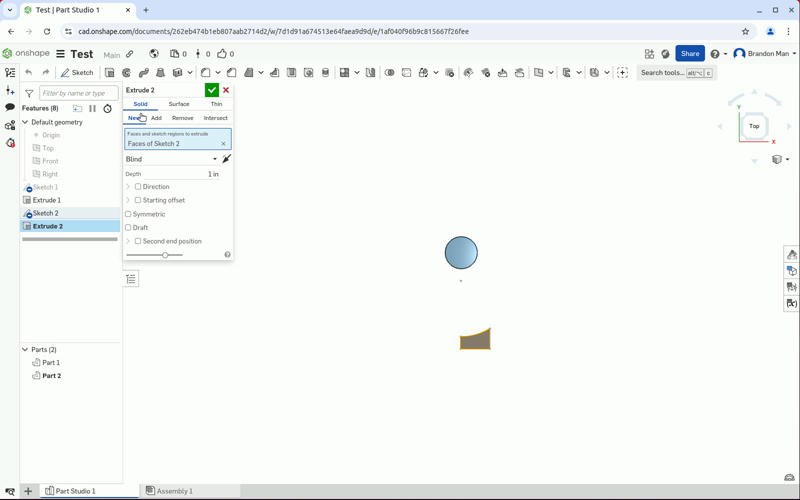
mouse_move(137, 120)
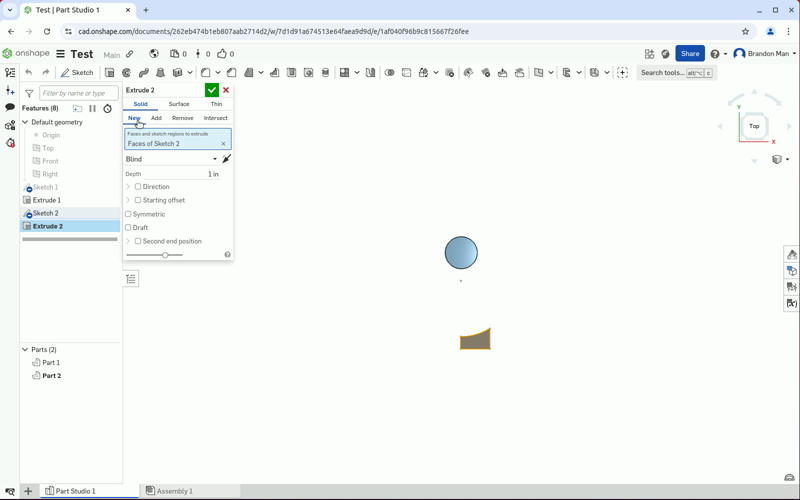
click(137, 120)
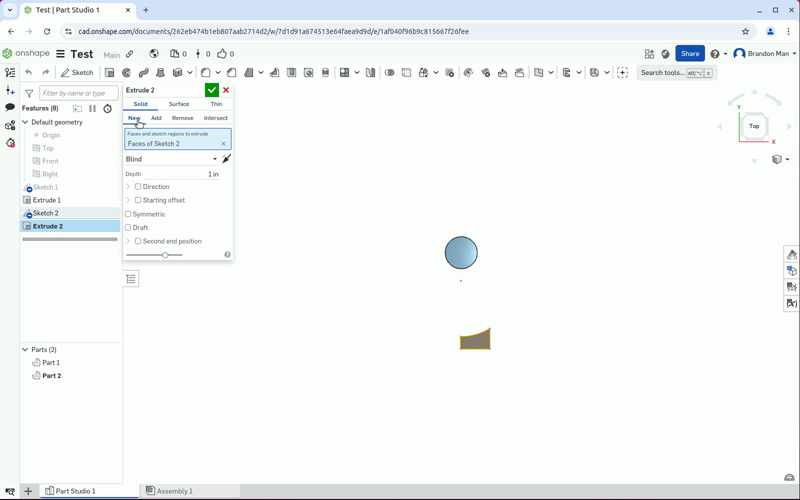
key(tab, 4)
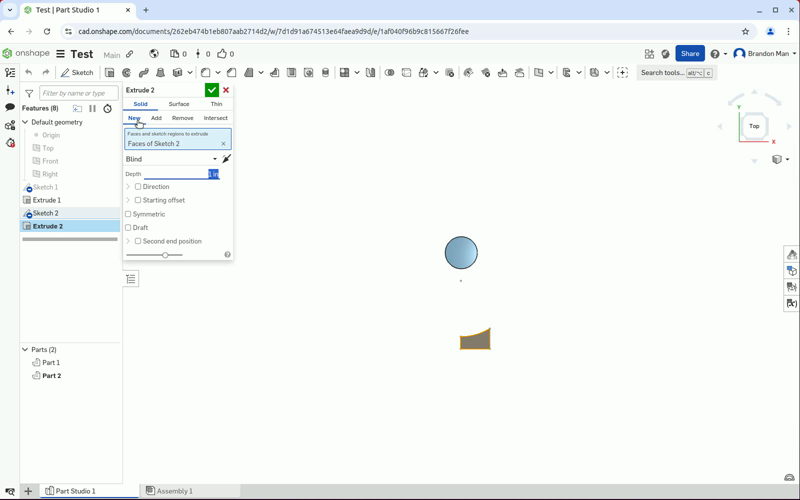
text(15.165)
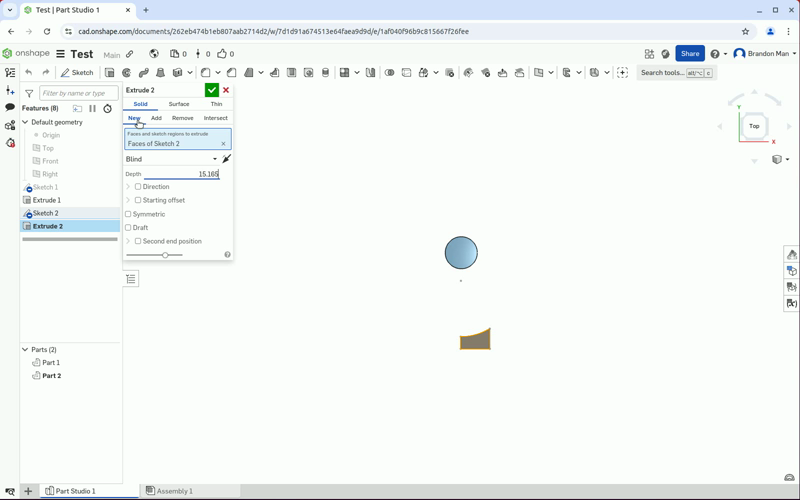
key(enter)
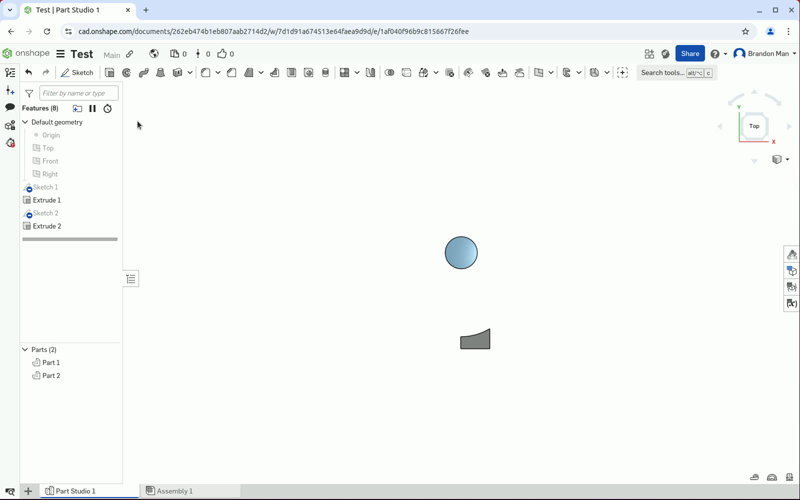
key(shift+h)
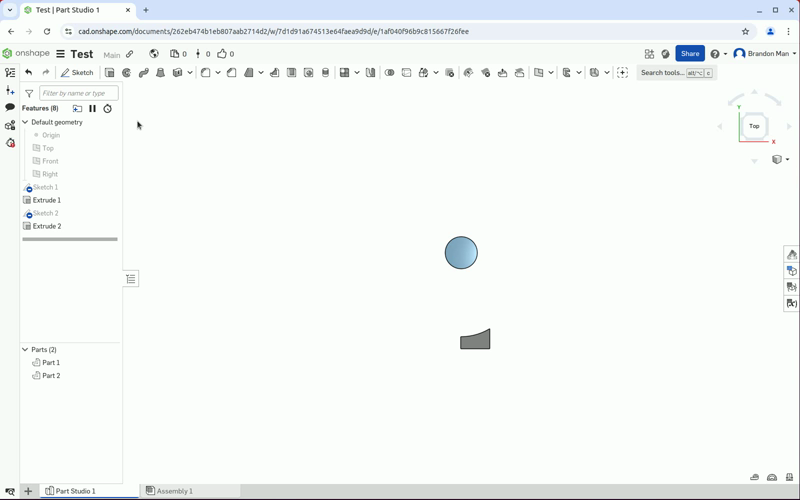
key(shift+h)
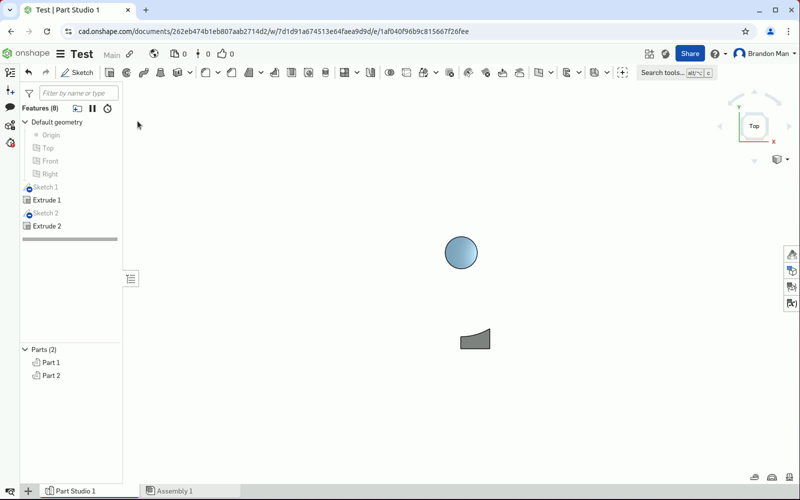
mouse_move(73, 189)
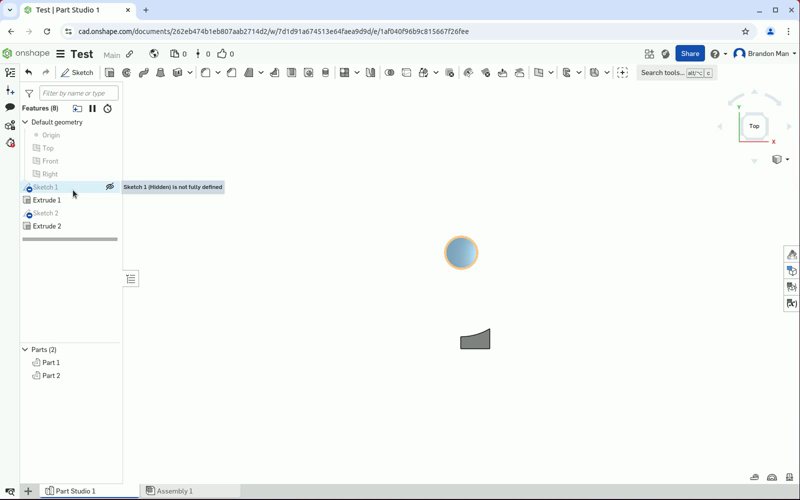
click(73, 189)
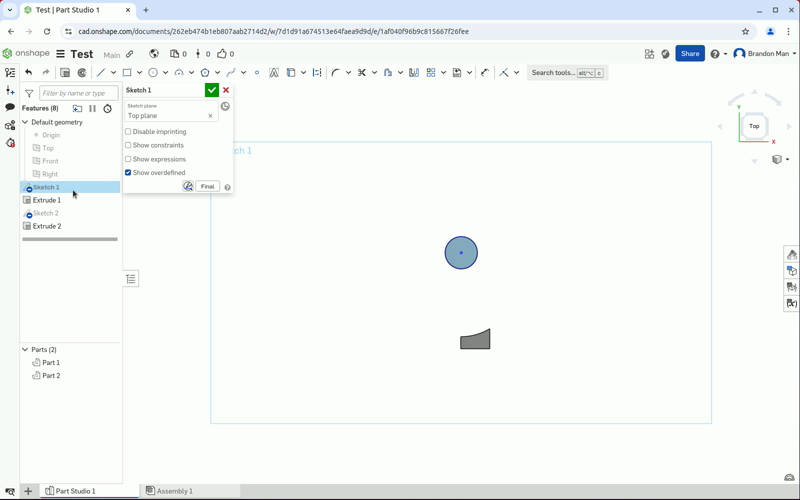
mouse_move(229, 92)
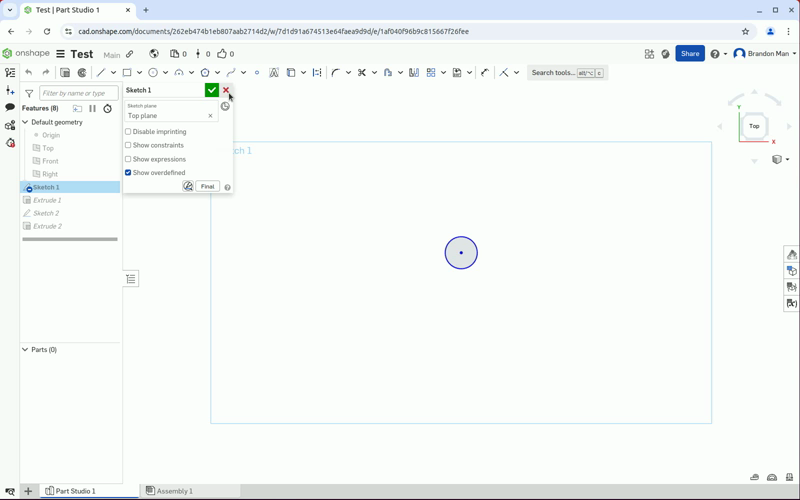
click(229, 92)
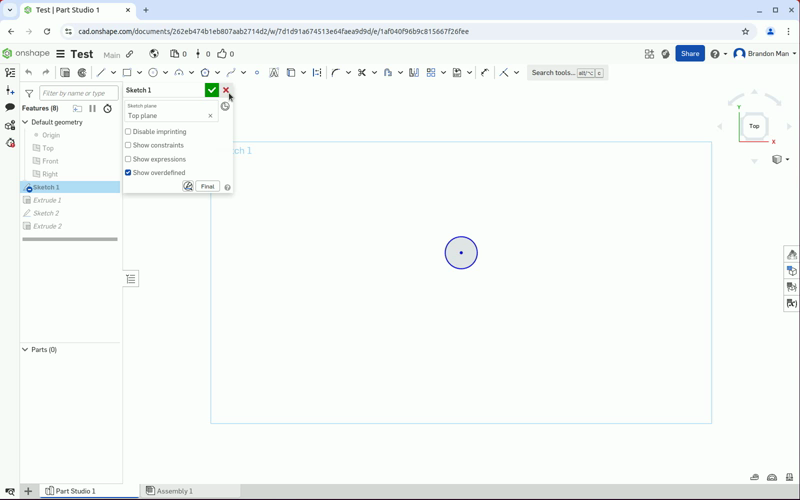
key(shift+s)
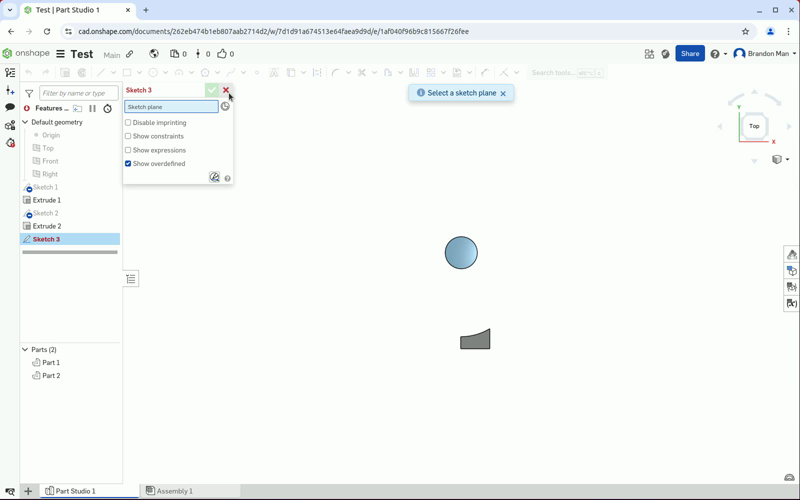
mouse_move(73, 150)
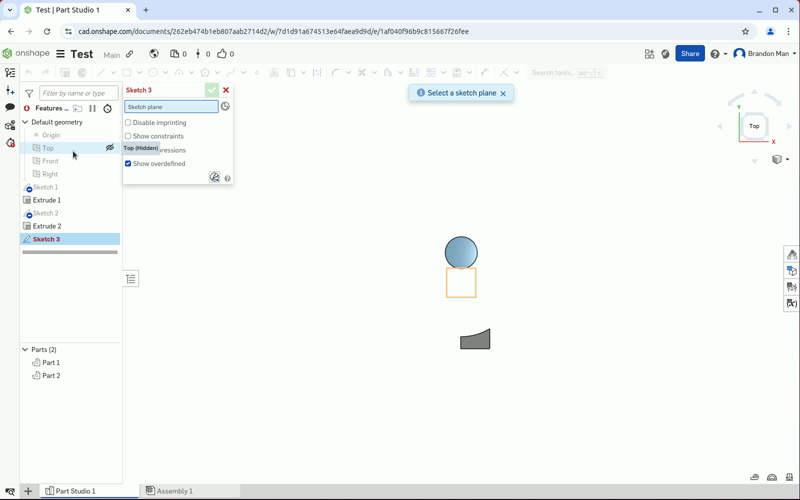
click(73, 150)
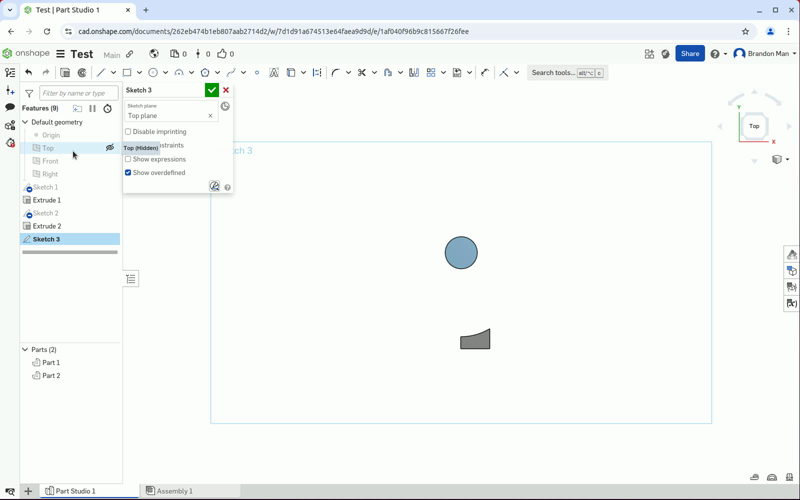
mouse_move(73, 352)
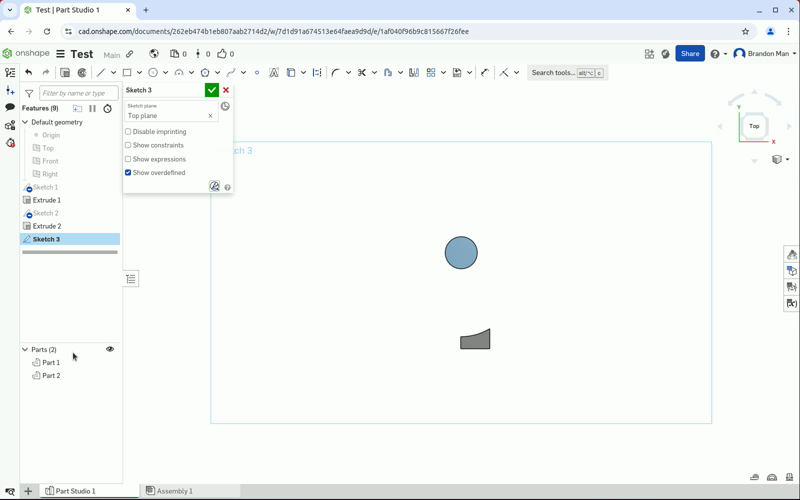
key(y)
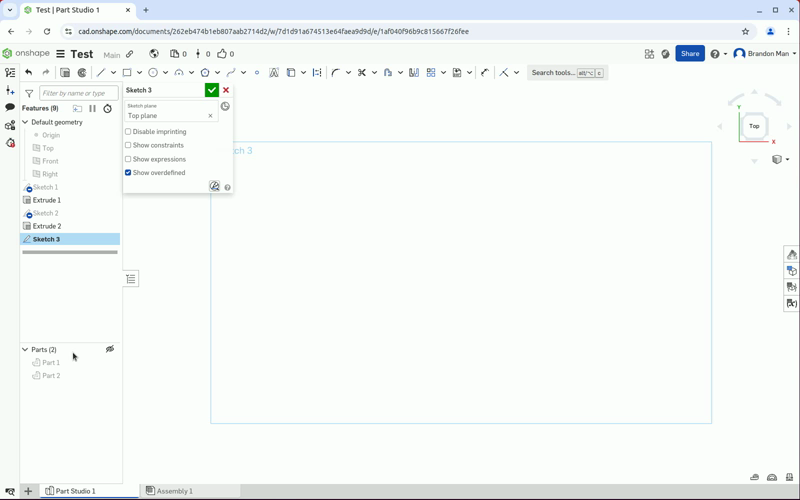
key(l)
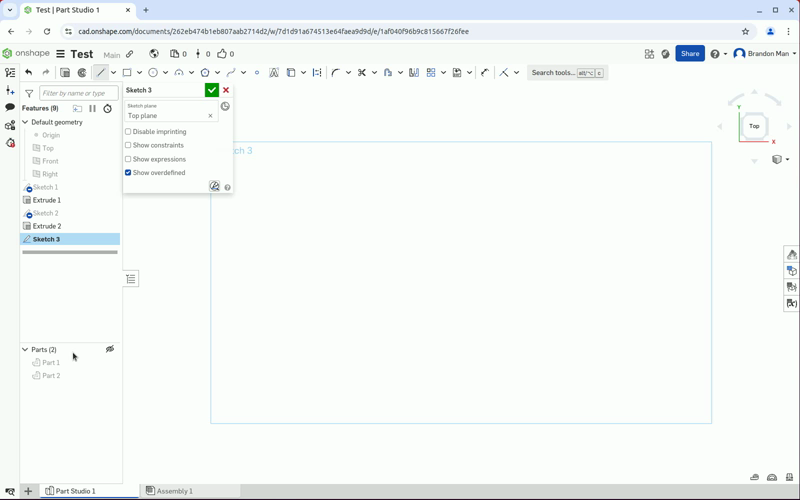
key_down(shift)
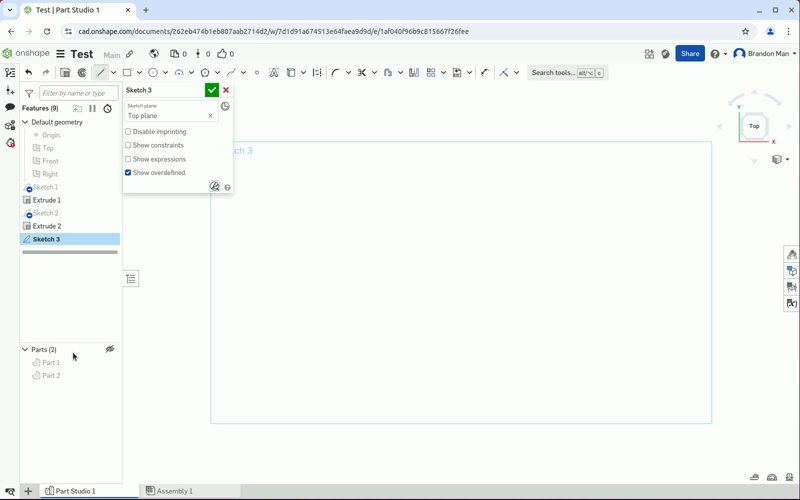
mouse_move(432, 348)
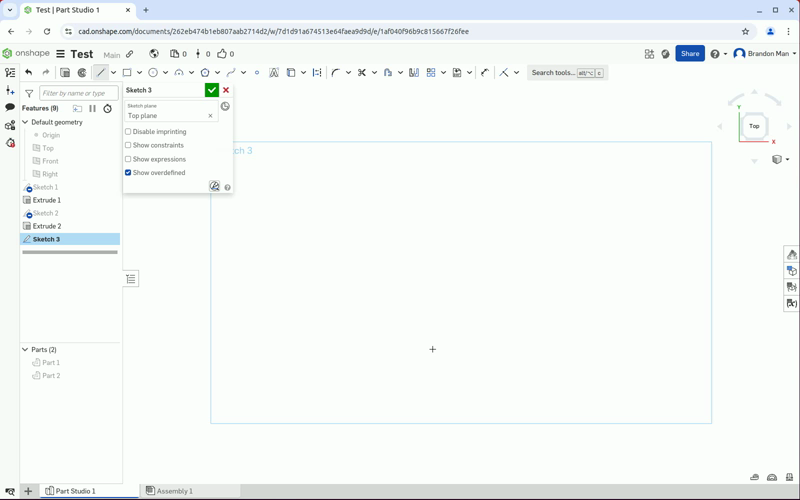
click(432, 348)
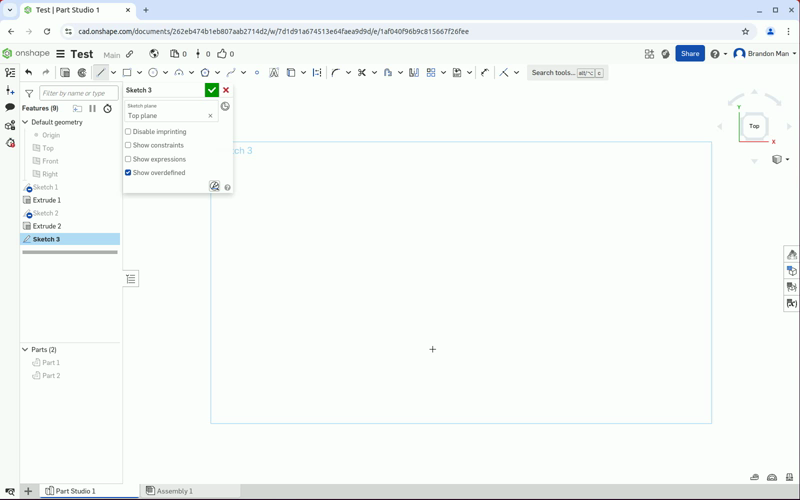
key_up(shift)
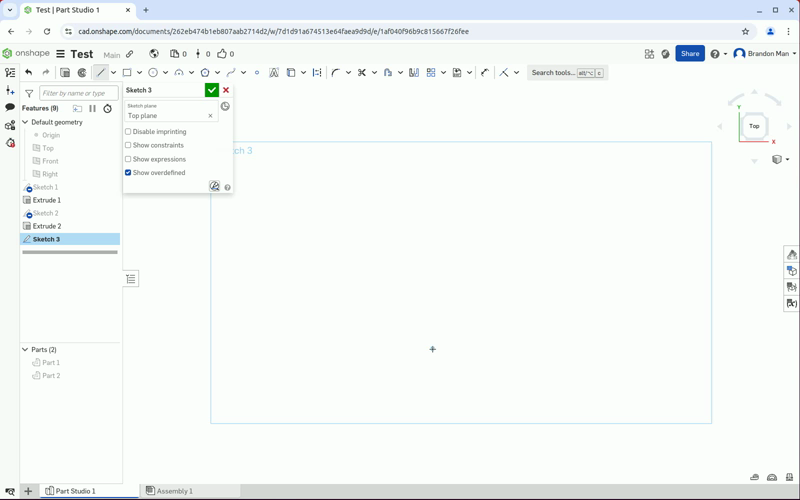
key_down(shift)
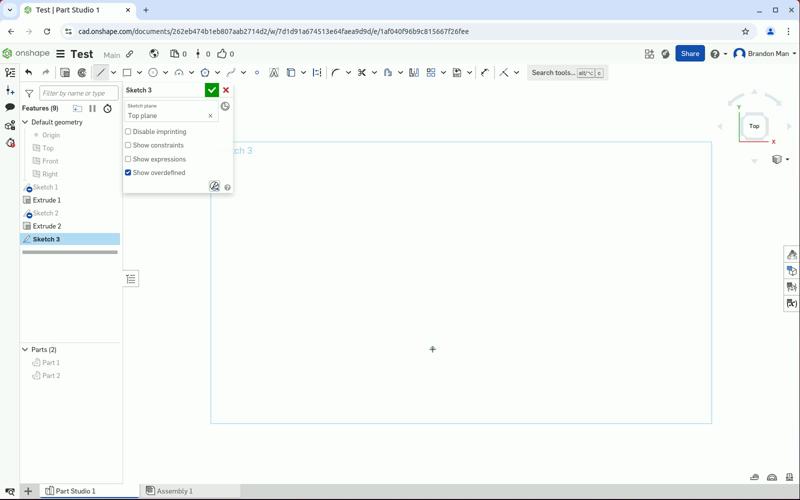
mouse_move(462, 348)
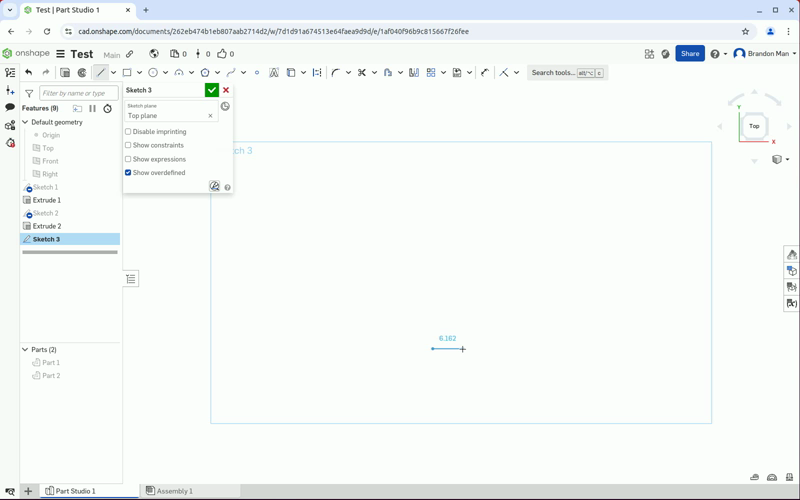
mouse_move(461, 348)
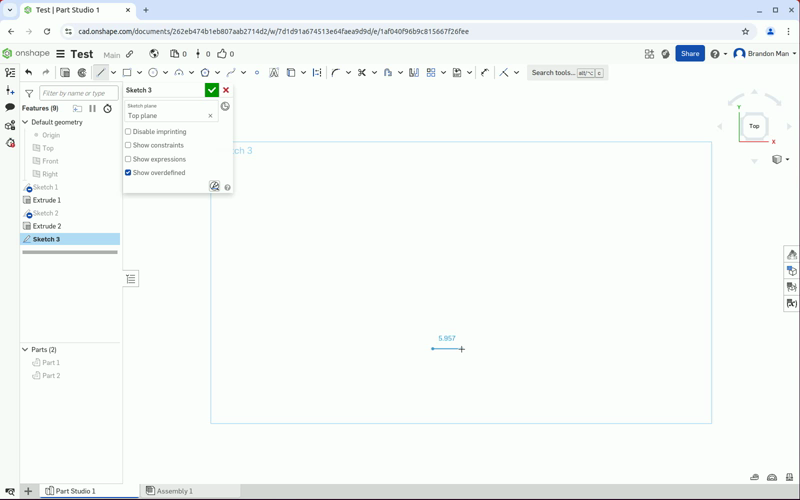
click(461, 348)
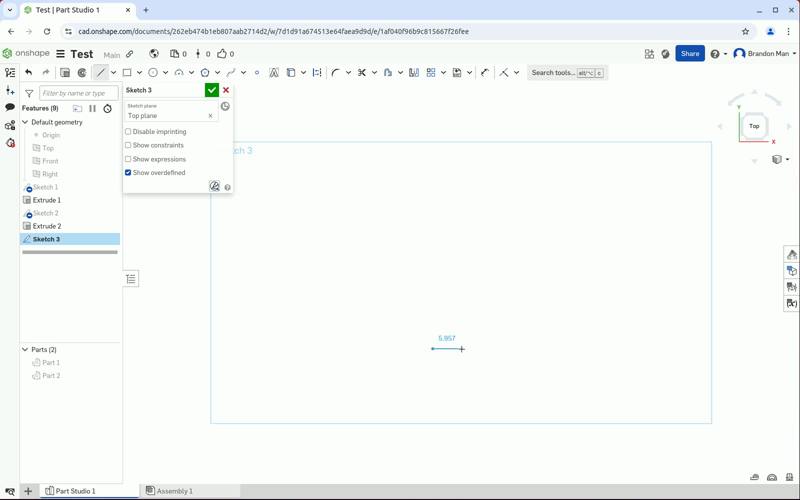
key_up(shift)
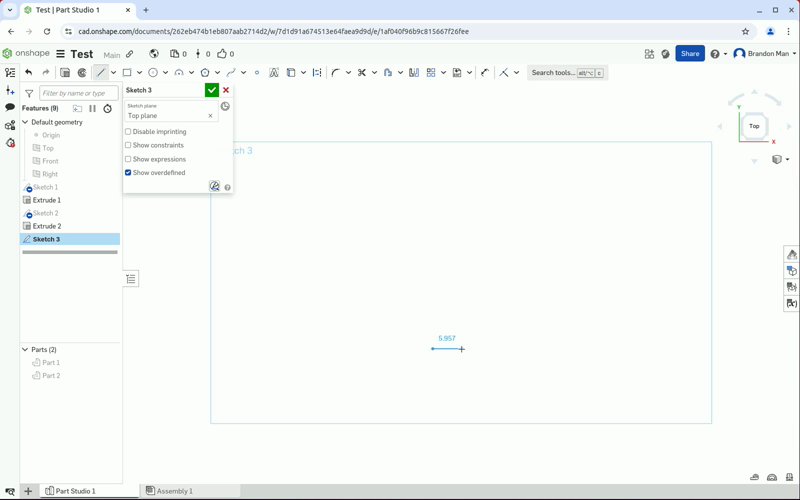
key_down(shift)
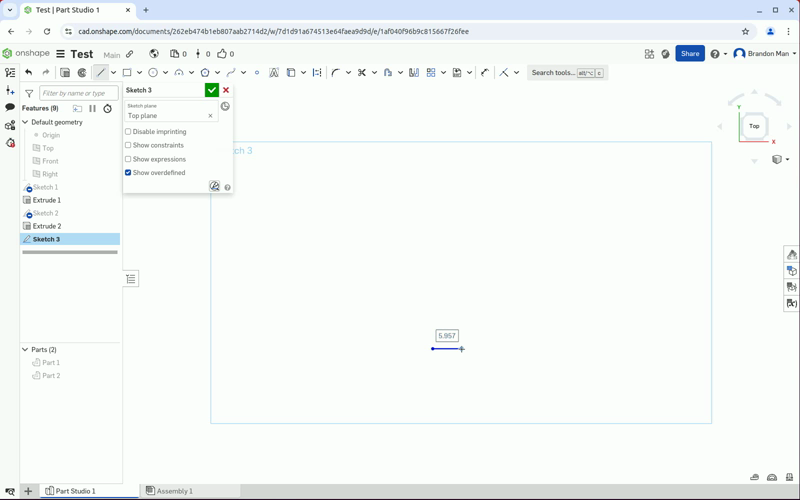
mouse_move(491, 348)
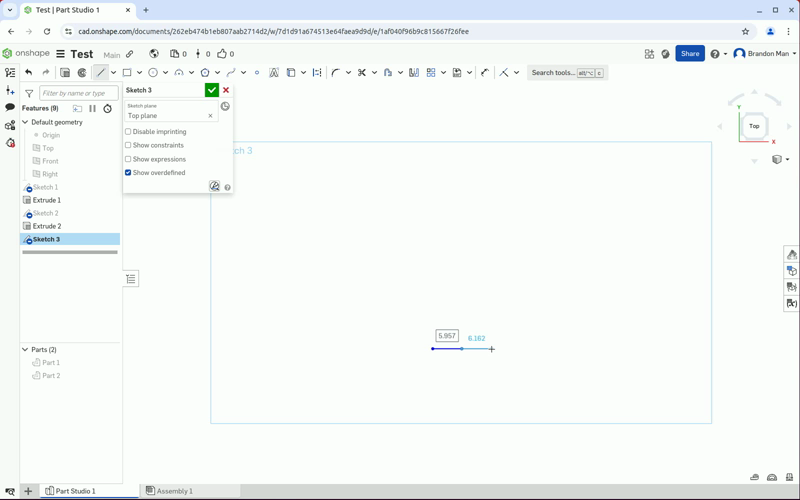
mouse_move(461, 336)
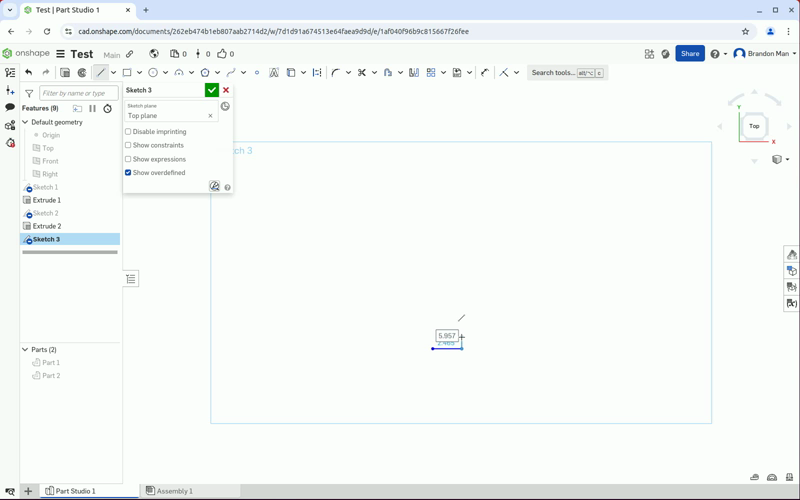
click(461, 336)
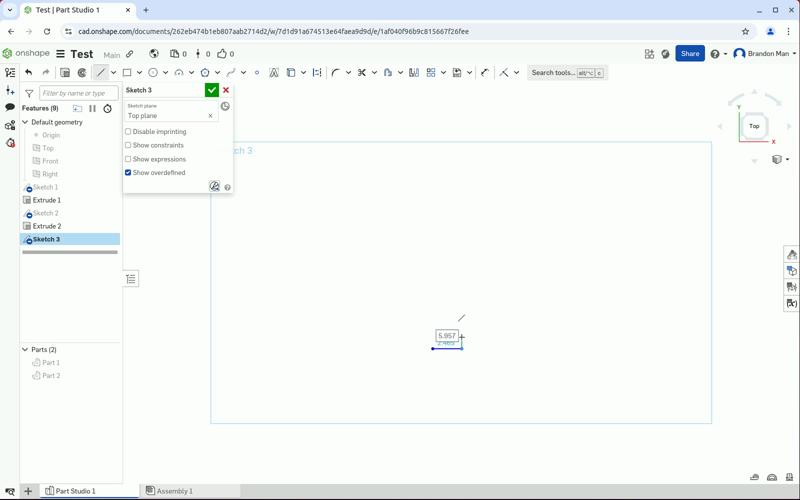
key_up(shift)
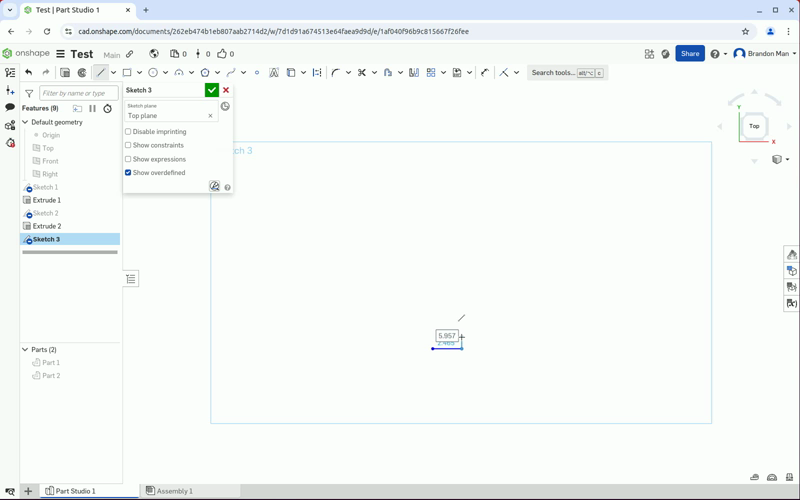
key(esc)
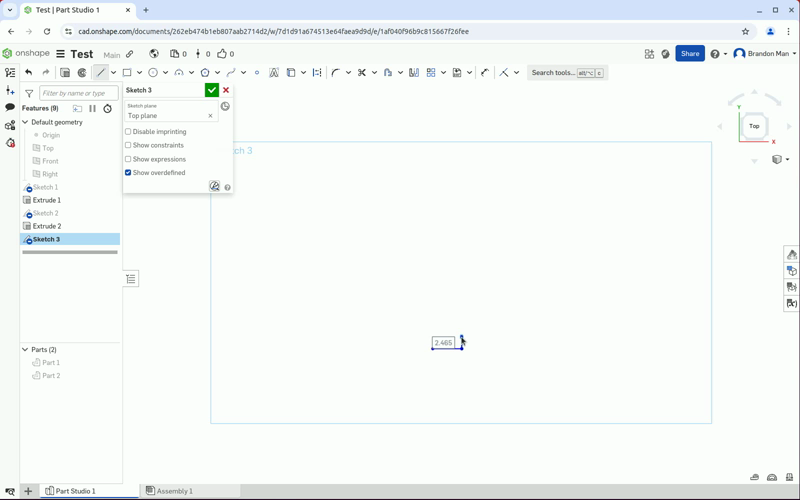
key(a)
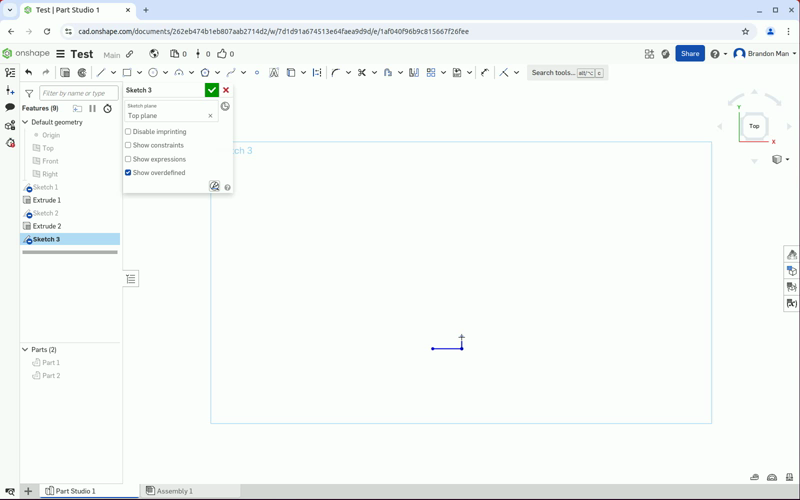
mouse_move(461, 336)
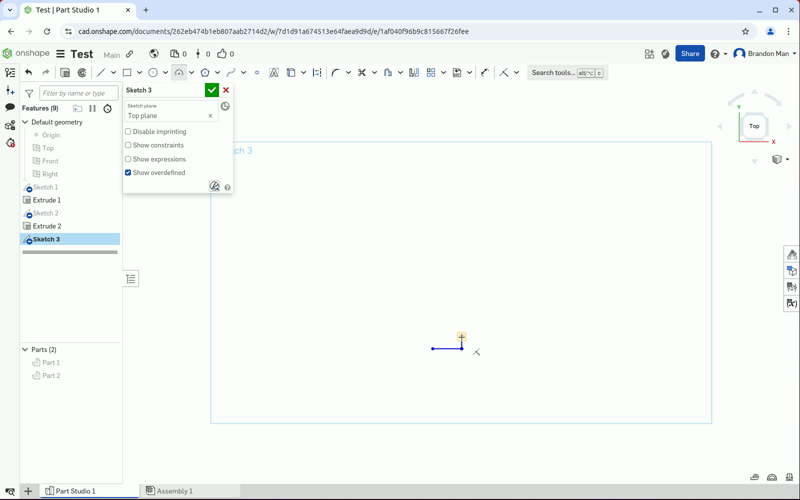
click(461, 336)
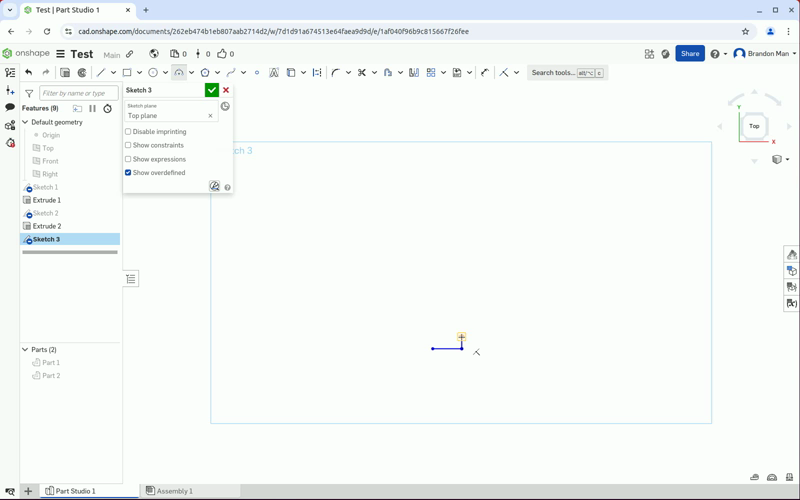
key_down(shift)
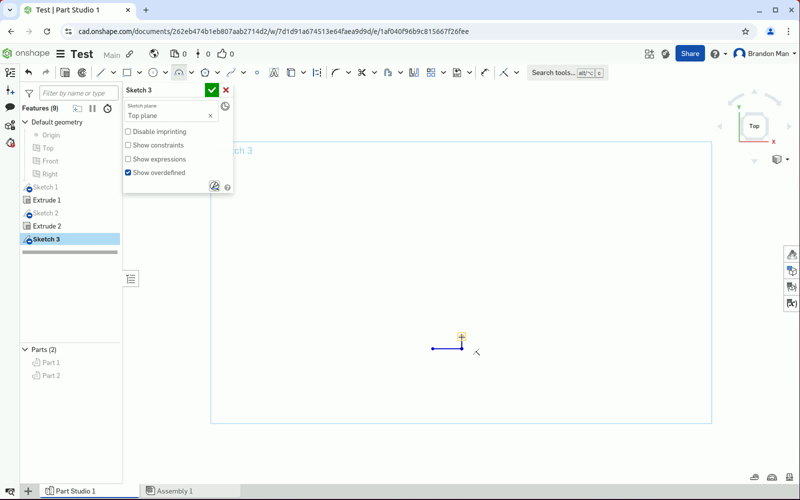
mouse_move(432, 328)
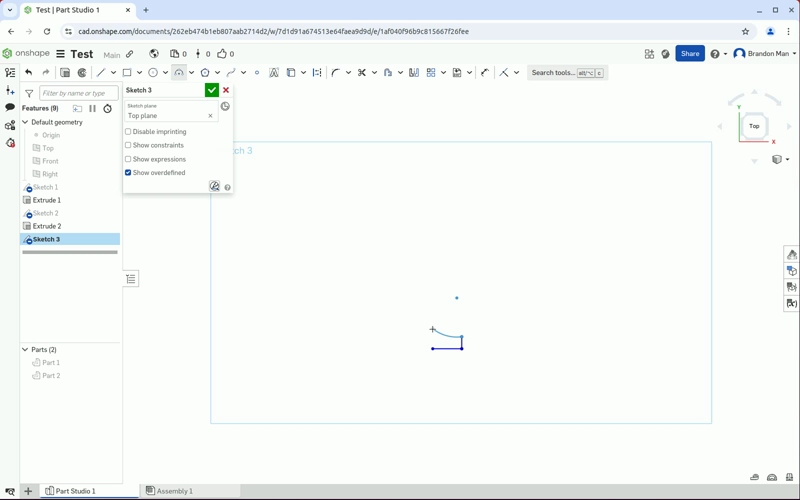
click(432, 328)
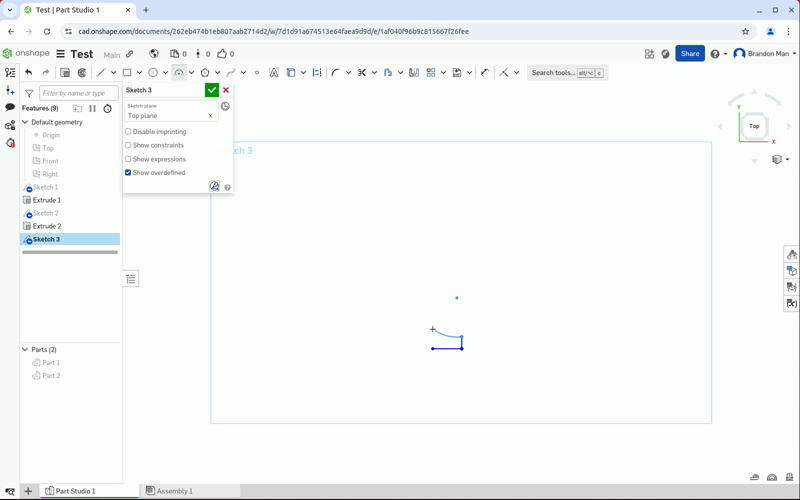
mouse_move(446, 334)
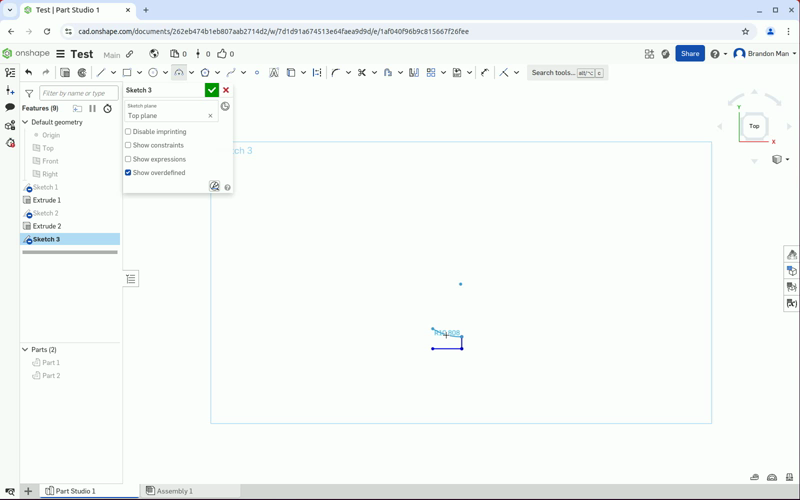
click(446, 334)
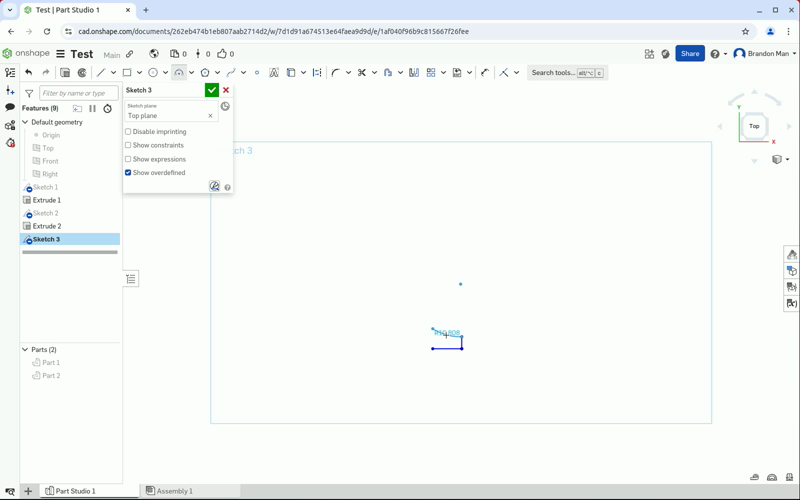
key_up(shift)
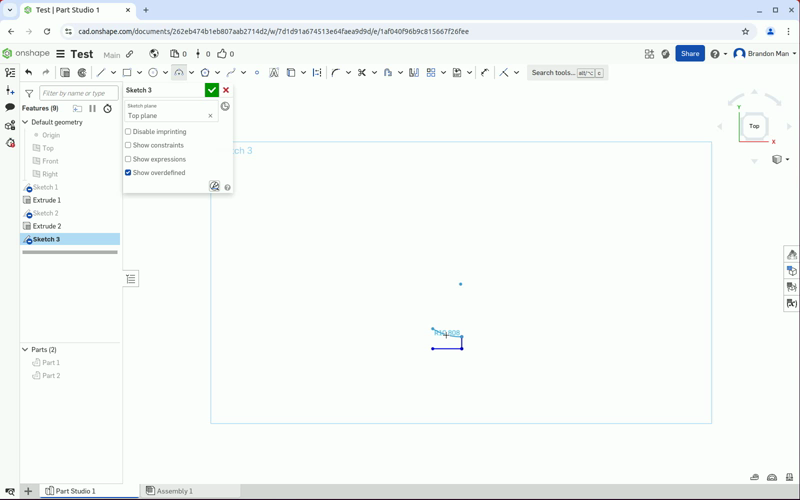
key(esc)
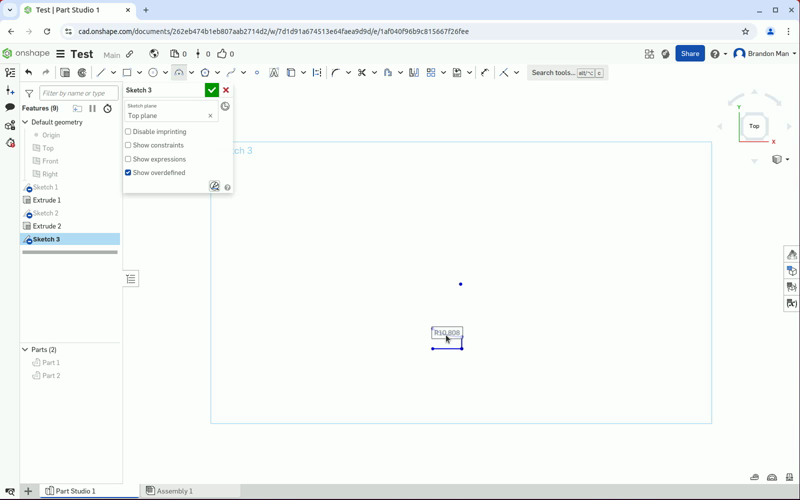
key(l)
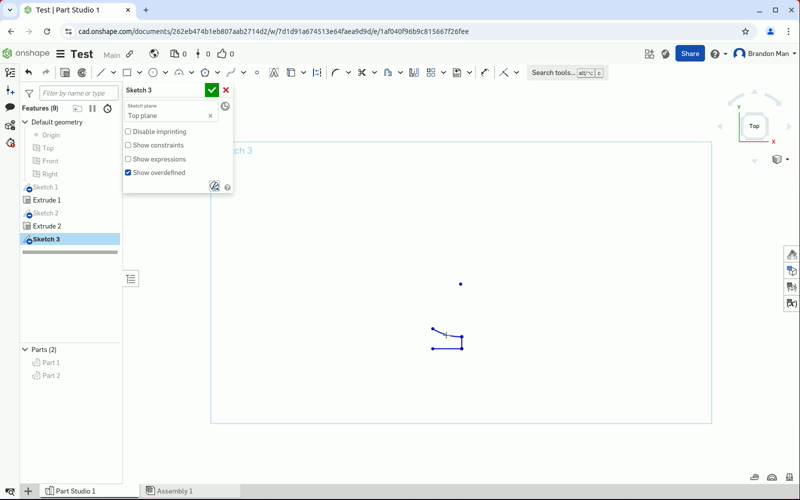
mouse_move(432, 328)
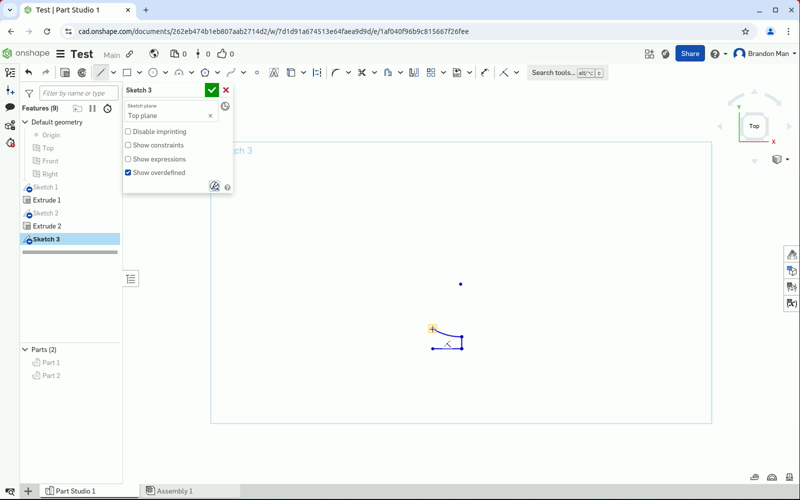
click(432, 328)
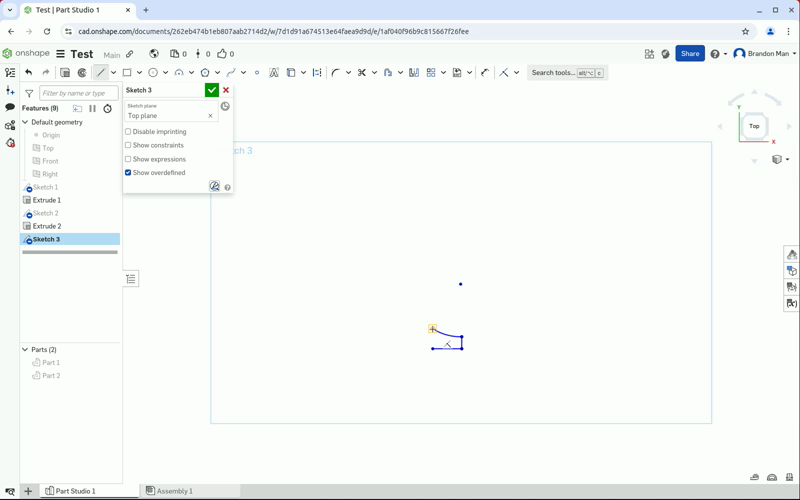
mouse_move(462, 328)
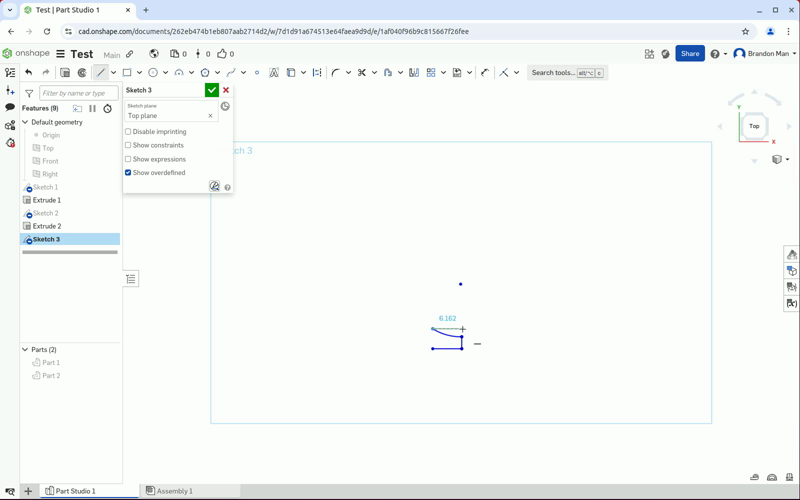
key_down(shift)
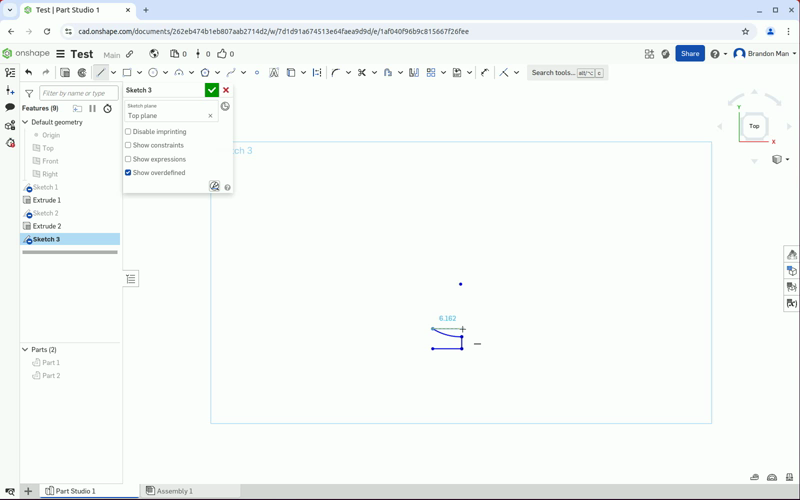
mouse_move(432, 348)
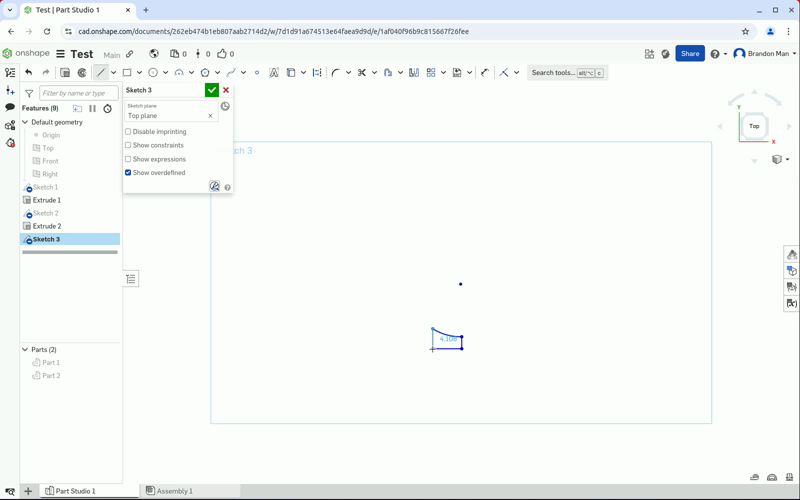
key_up(shift)
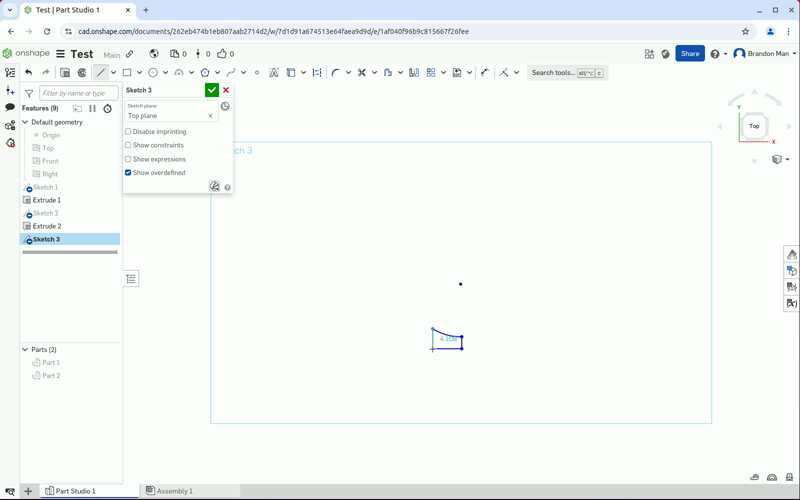
click(432, 348)
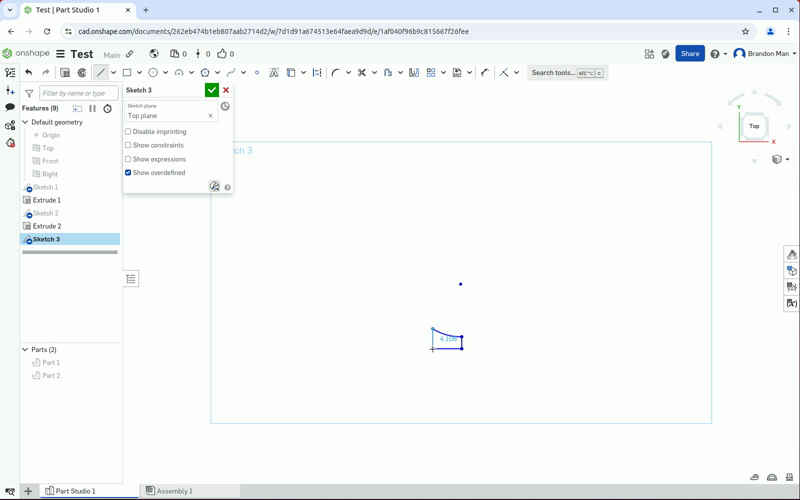
key(esc)
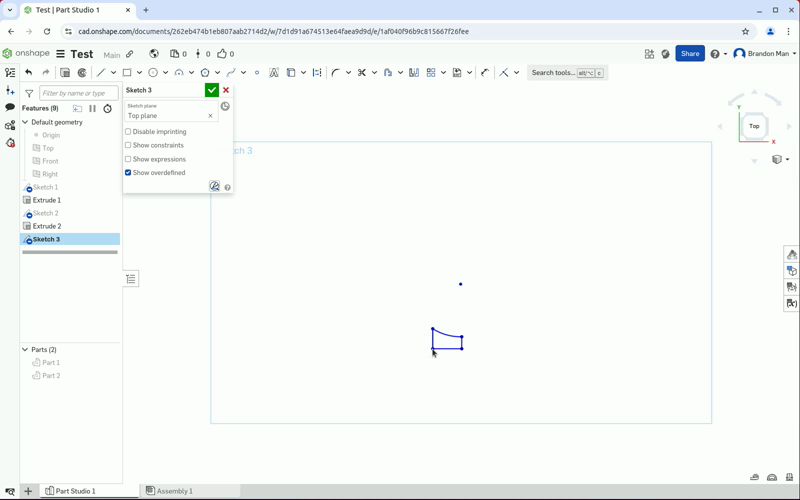
mouse_move(458, 340)
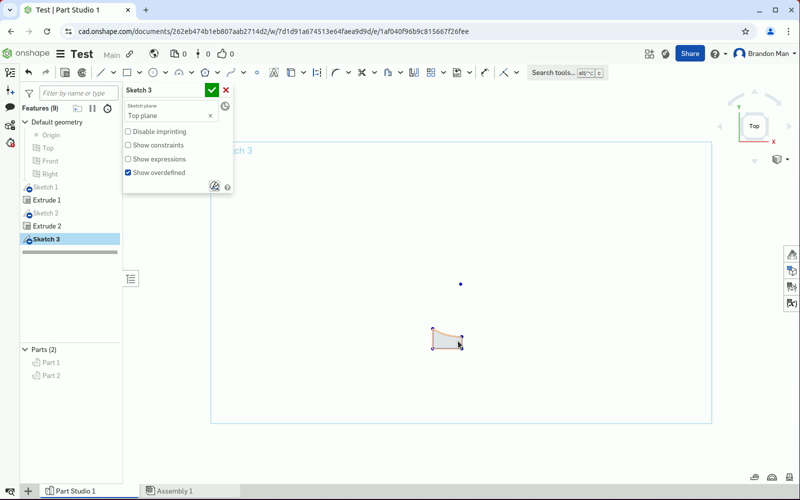
scroll(6)
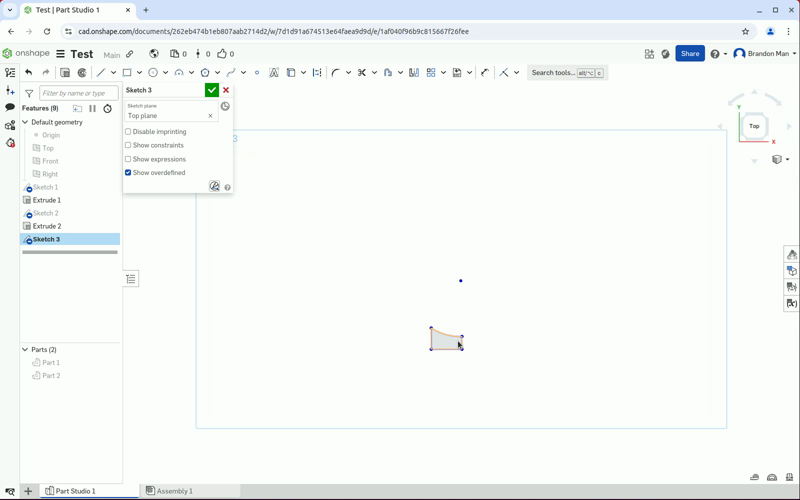
scroll(6)
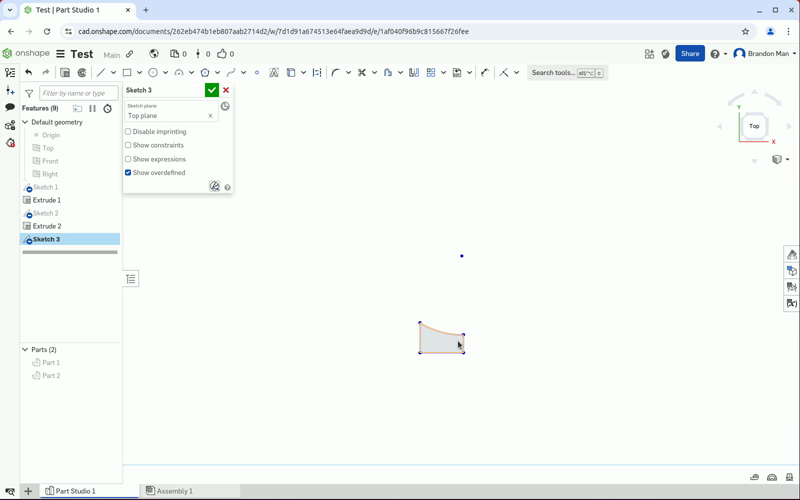
scroll(6)
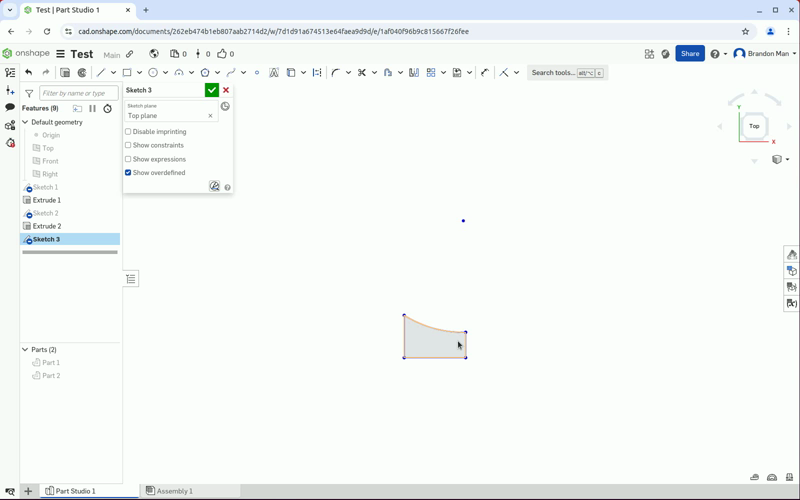
scroll(6)
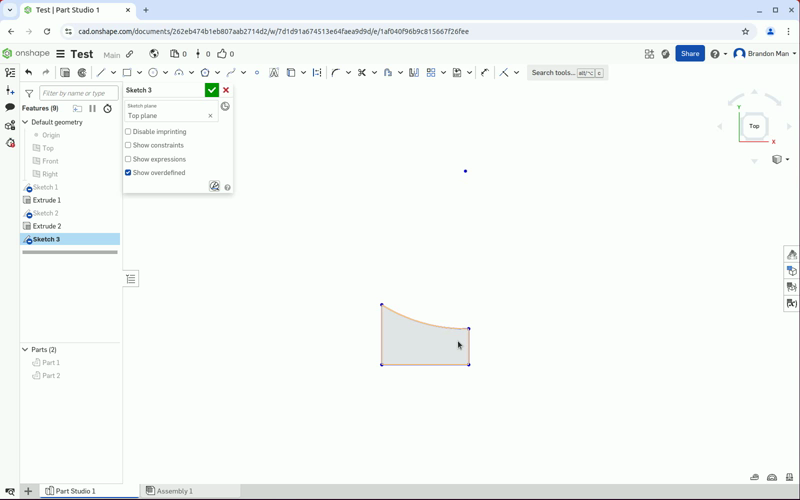
scroll(6)
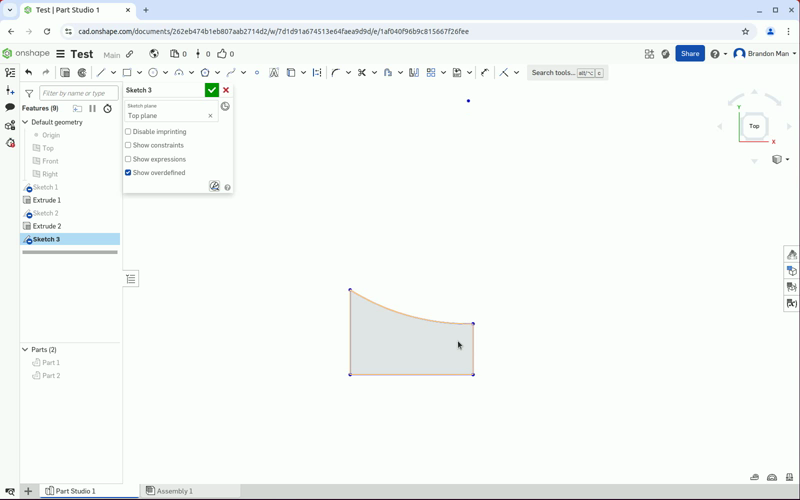
scroll(6)
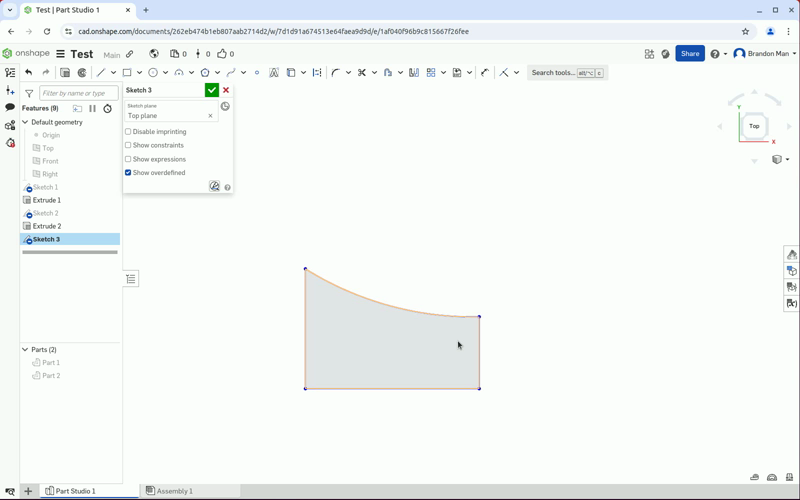
scroll(6)
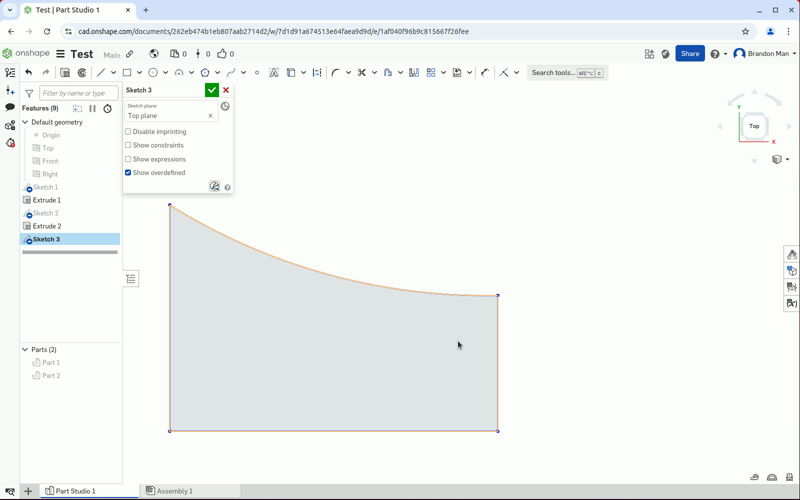
click(458, 340)
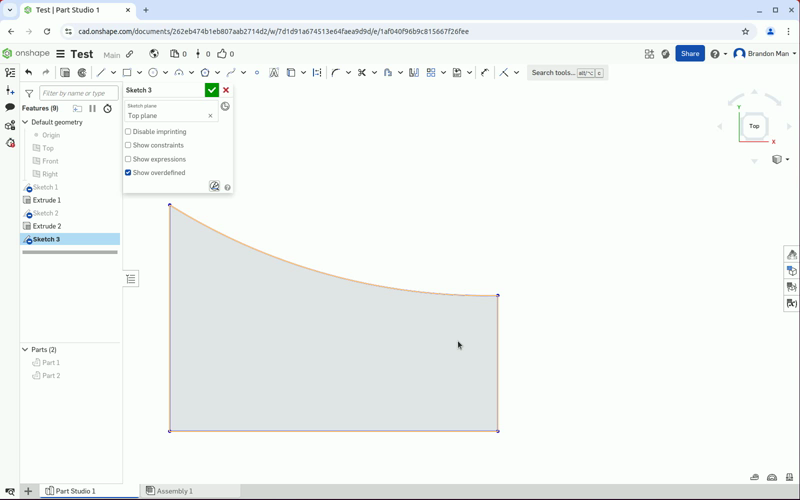
scroll(-6)
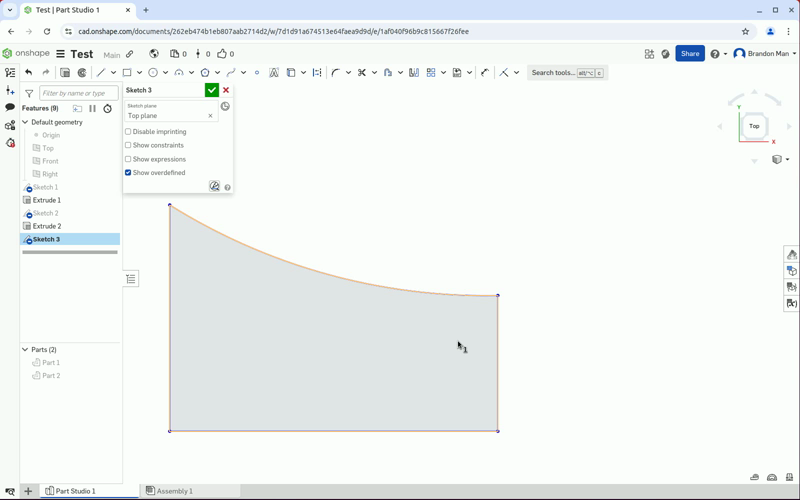
scroll(-6)
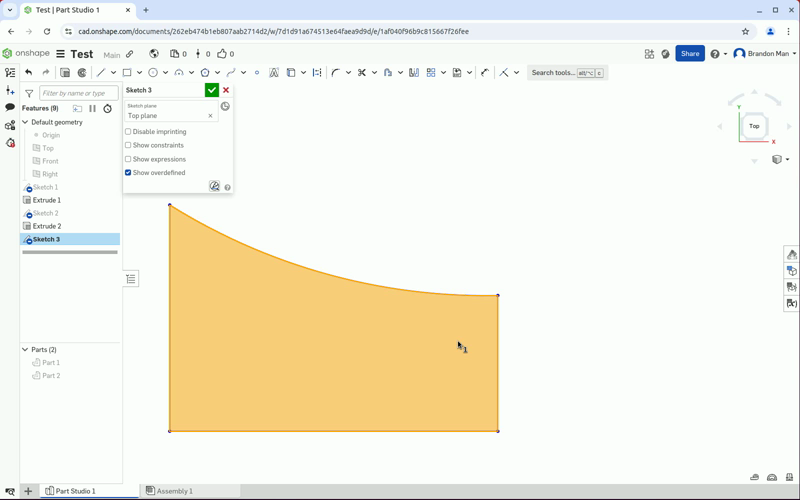
scroll(-6)
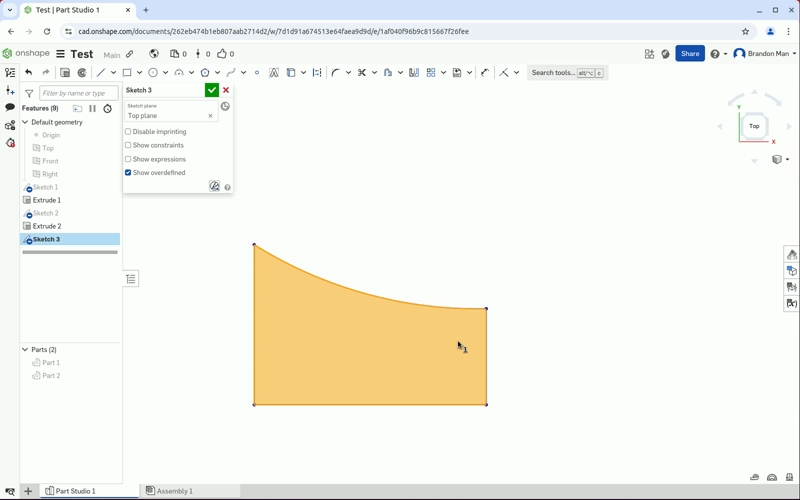
scroll(-6)
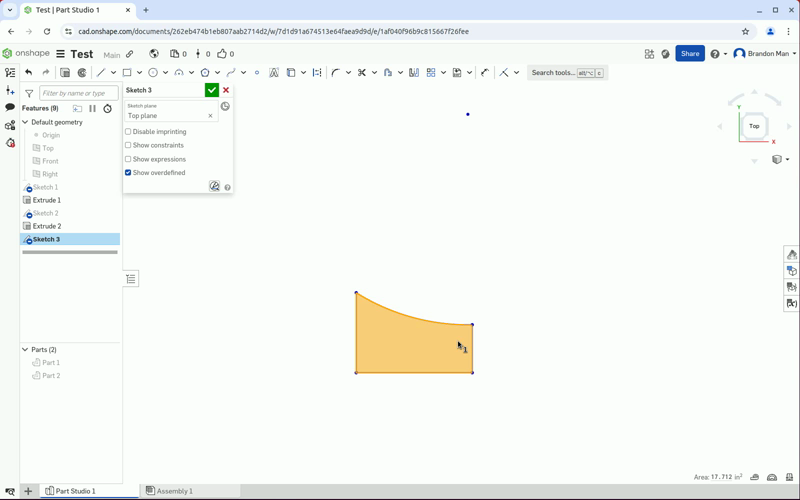
scroll(-6)
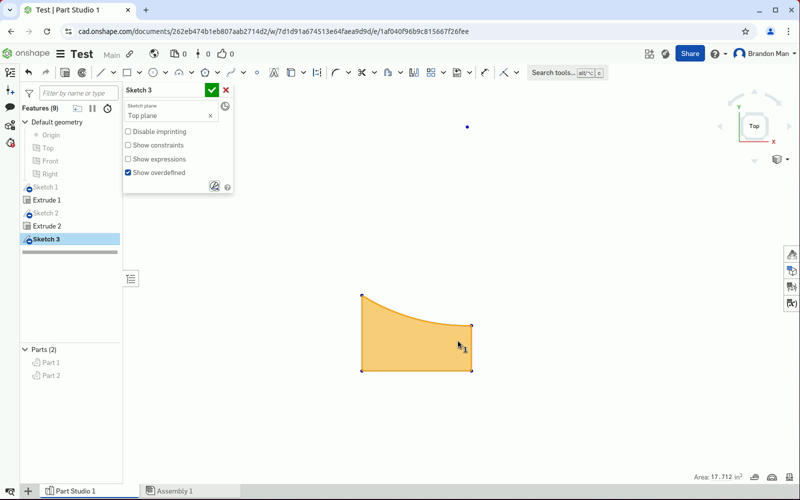
scroll(-6)
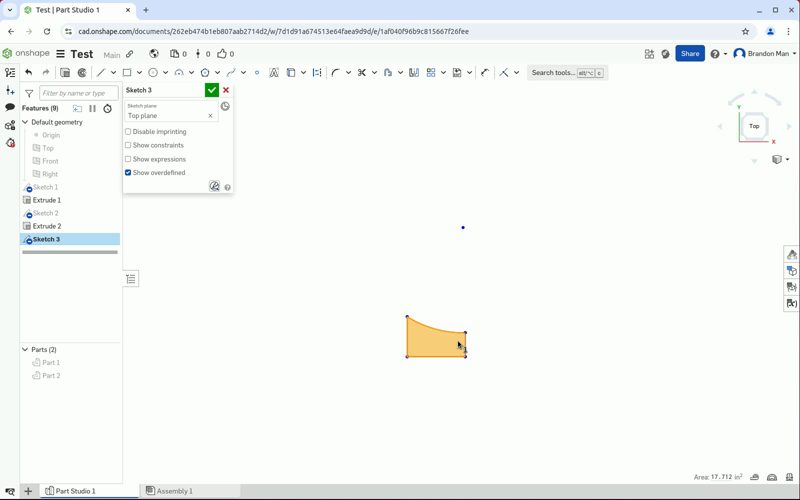
scroll(-6)
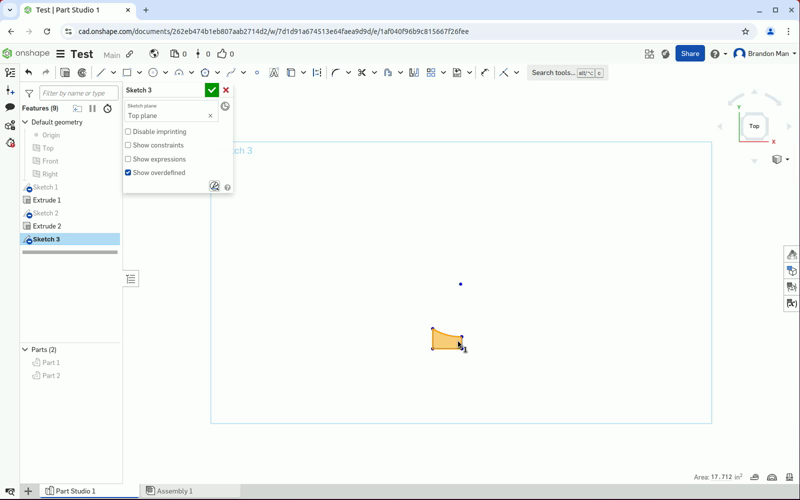
mouse_move(73, 352)
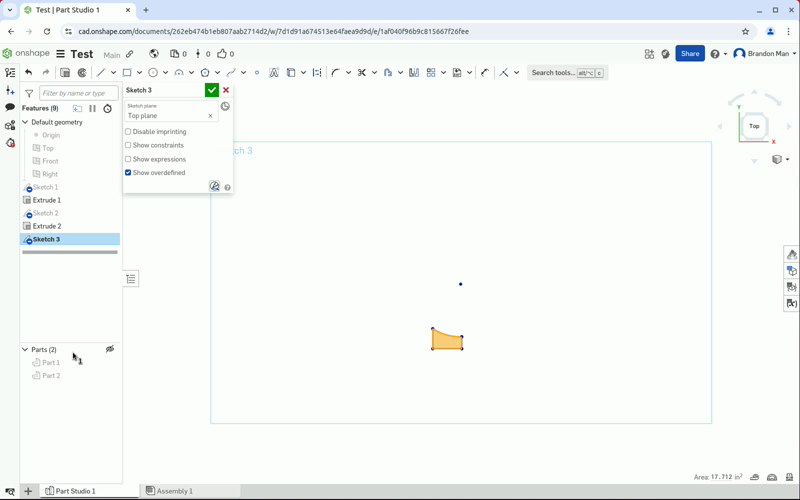
key(shift+y)
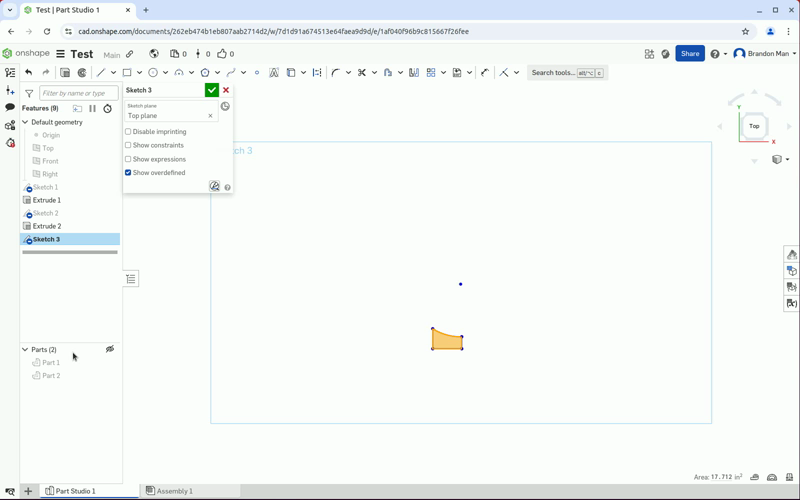
key(shift+e)
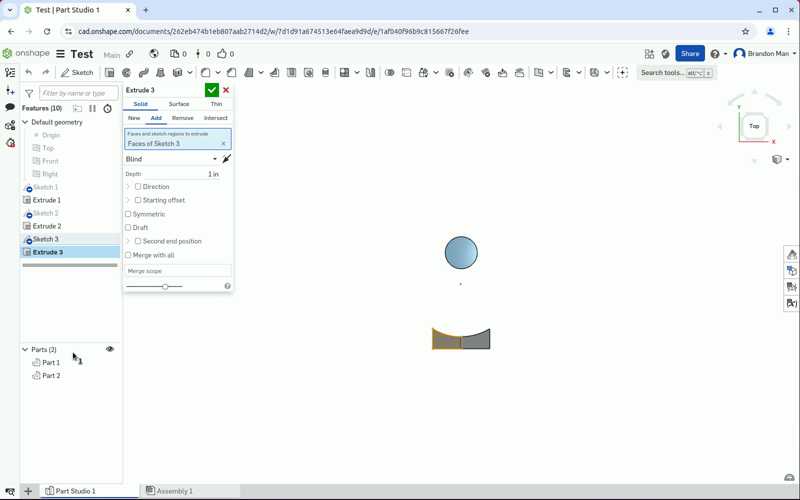
mouse_move(143, 106)
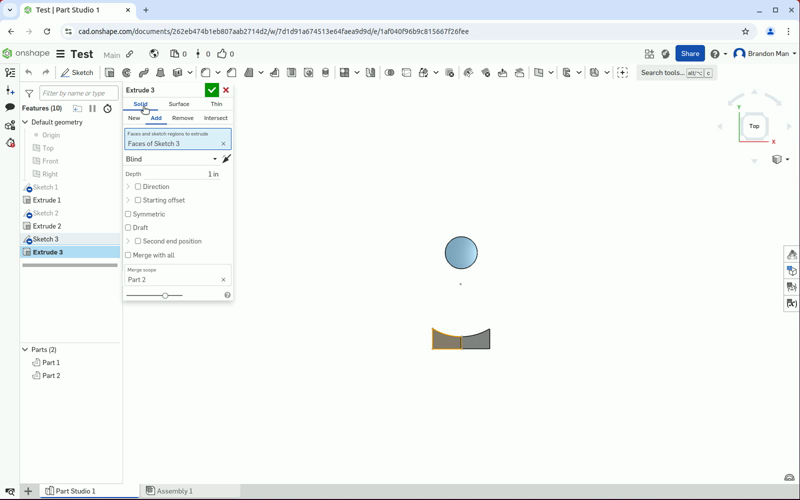
click(143, 106)
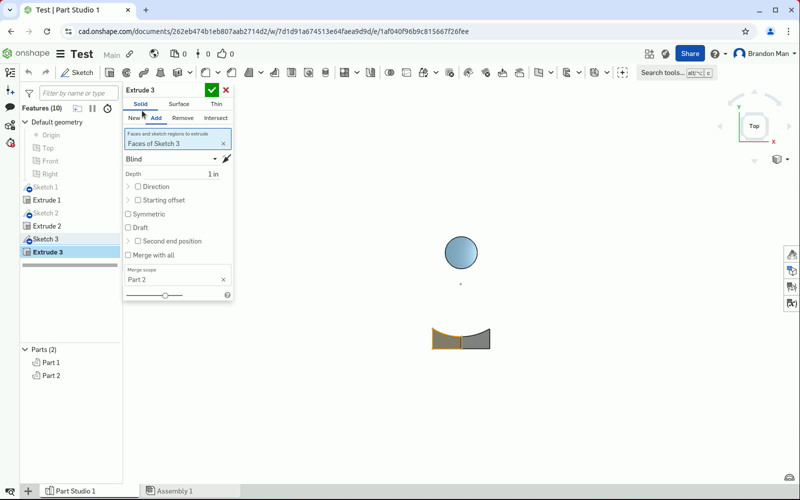
mouse_move(137, 120)
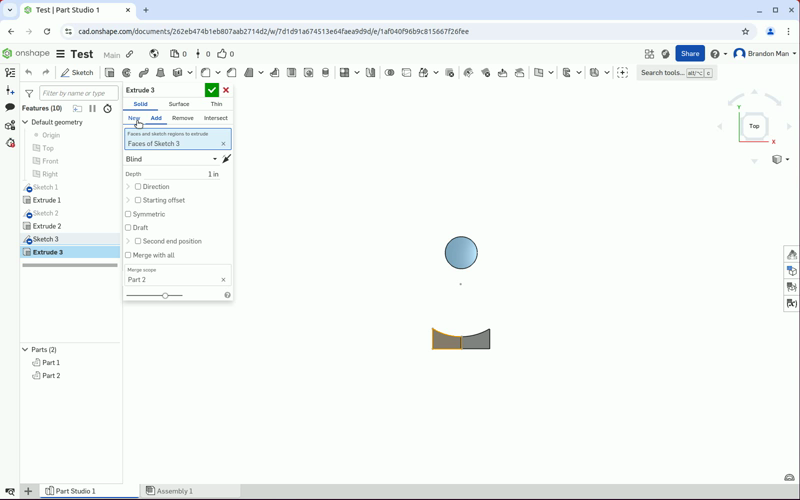
click(137, 120)
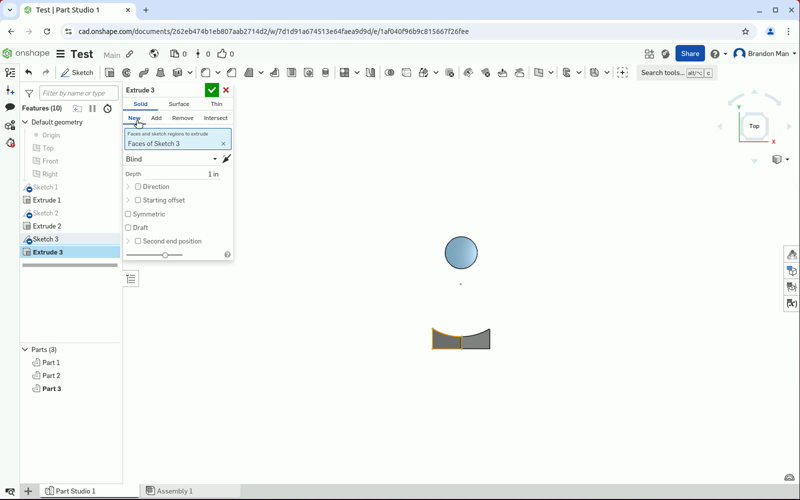
key(tab, 4)
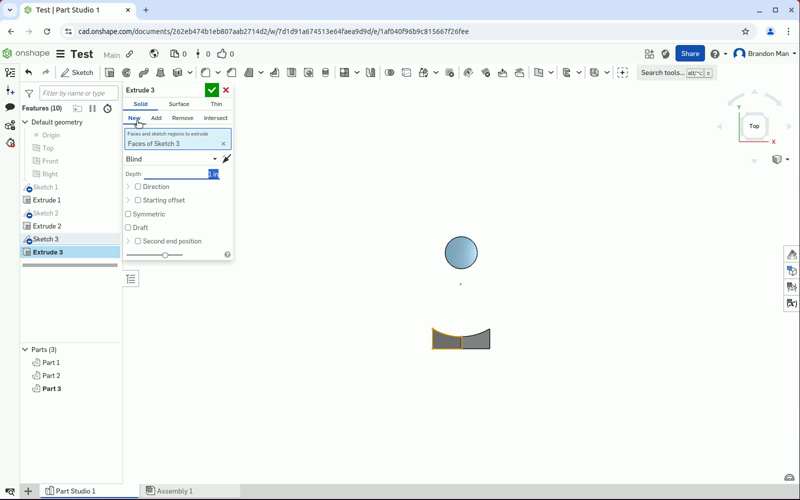
text(15.165)
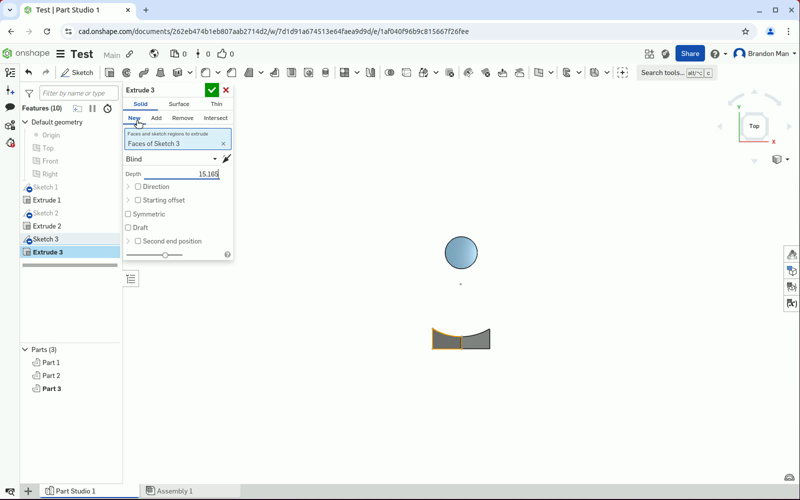
key(enter)
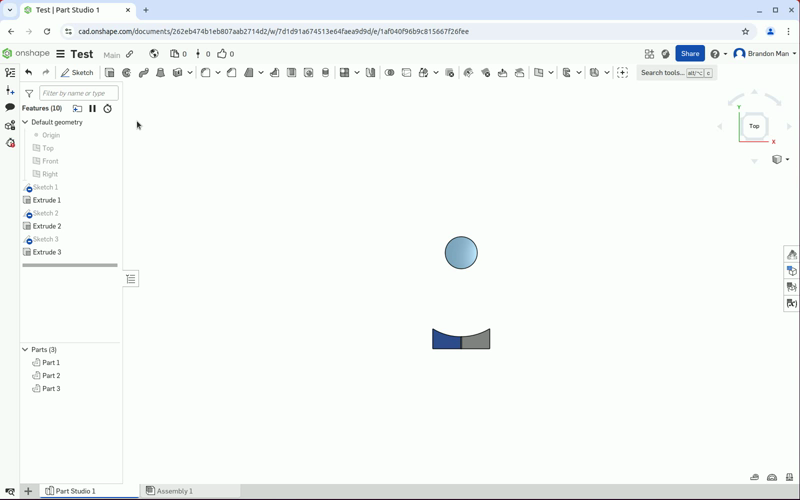
key(shift+h)
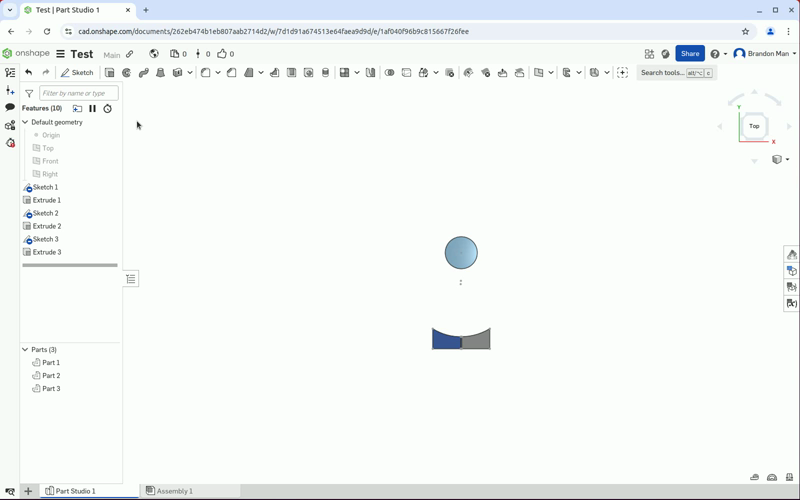
key(shift+h)
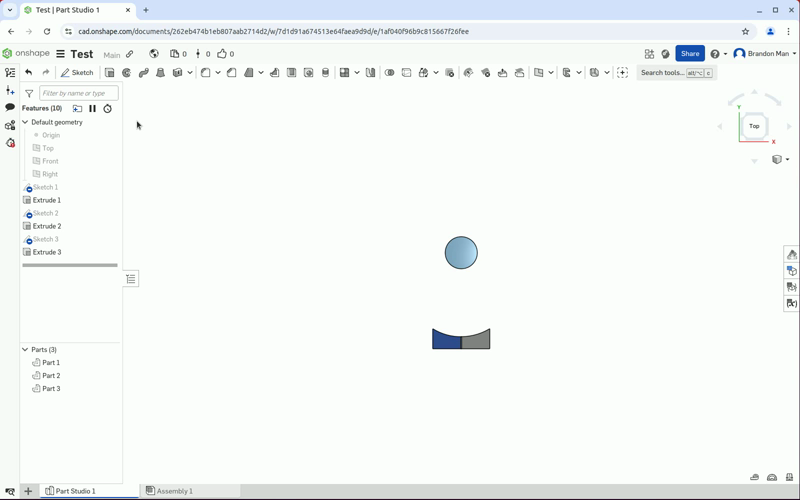
mouse_move(73, 189)
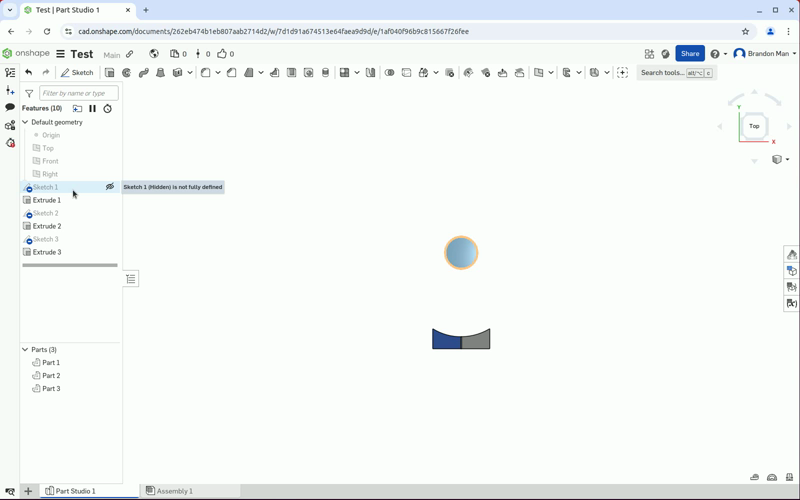
click(73, 189)
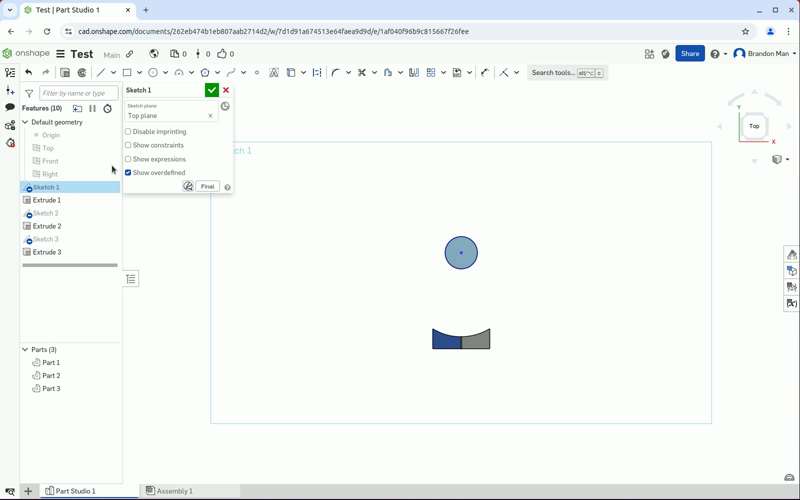
mouse_move(229, 92)
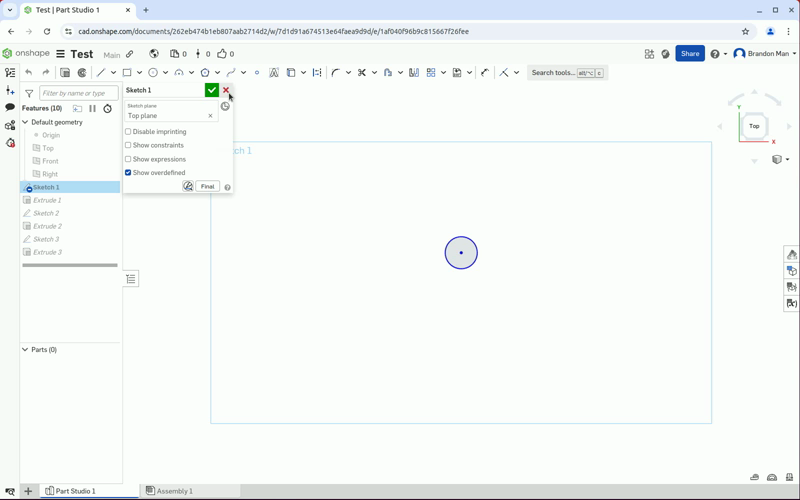
click(229, 92)
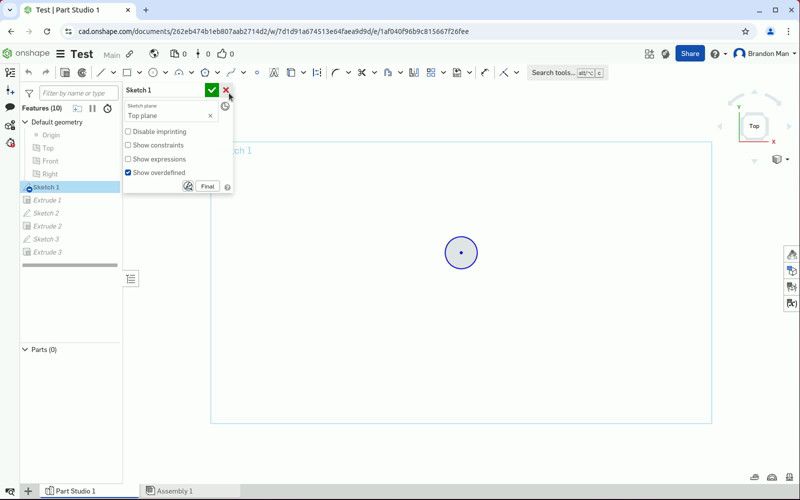
key(shift+s)
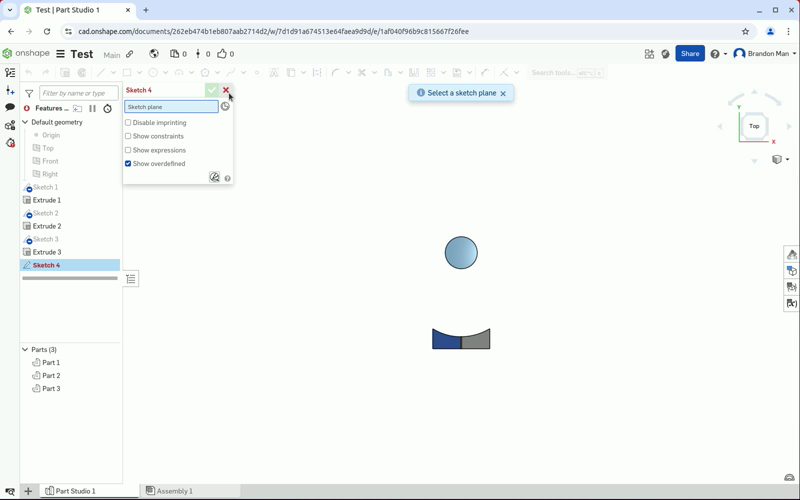
mouse_move(73, 150)
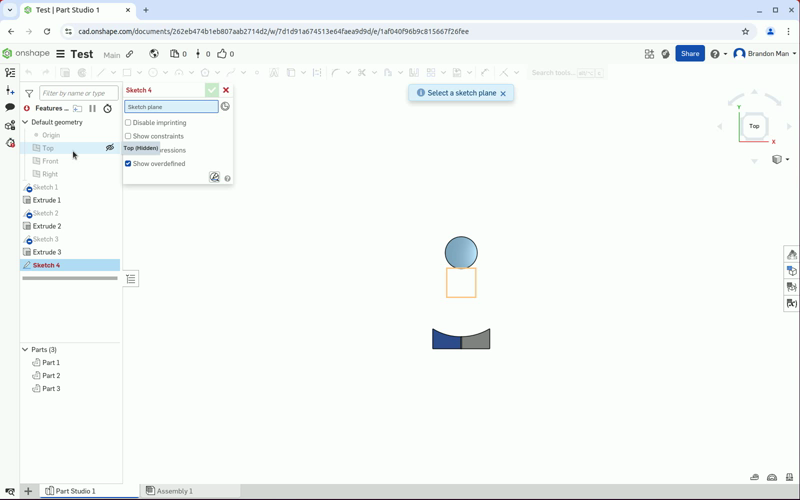
click(73, 150)
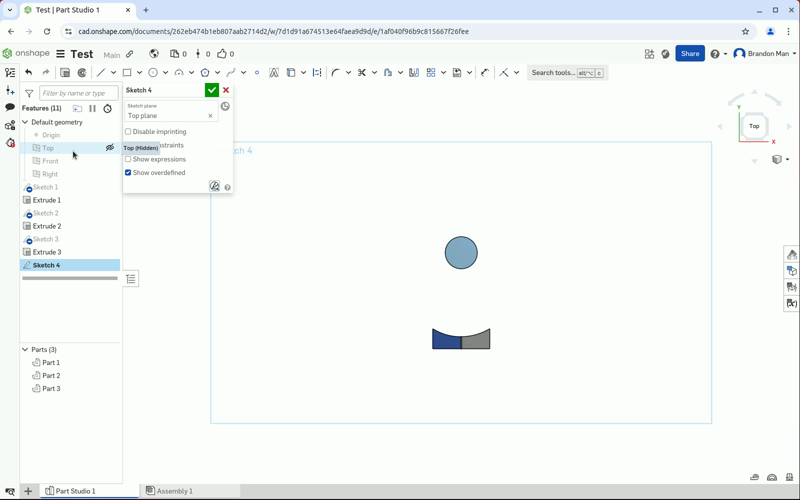
mouse_move(73, 352)
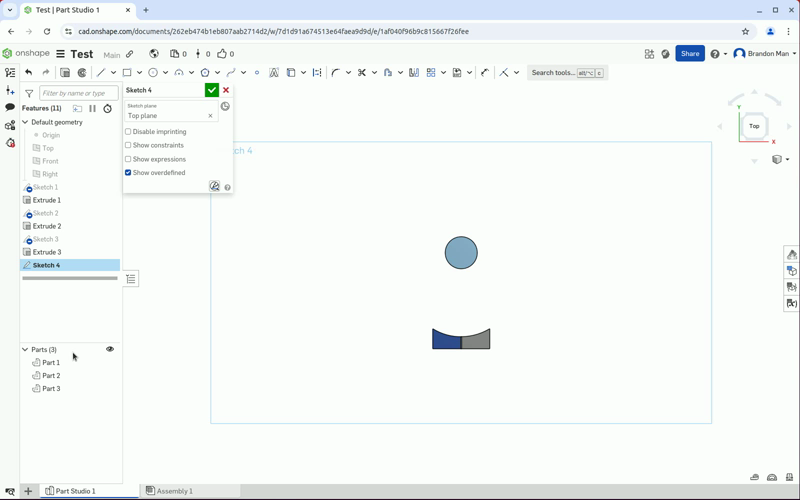
key(y)
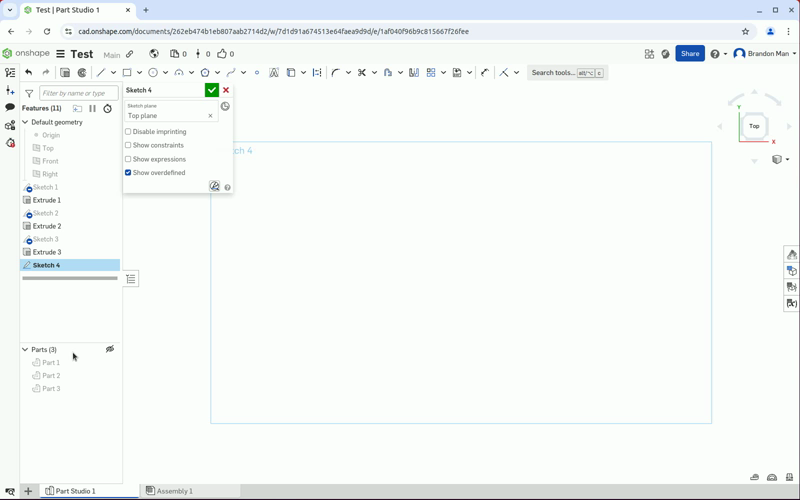
key(c)
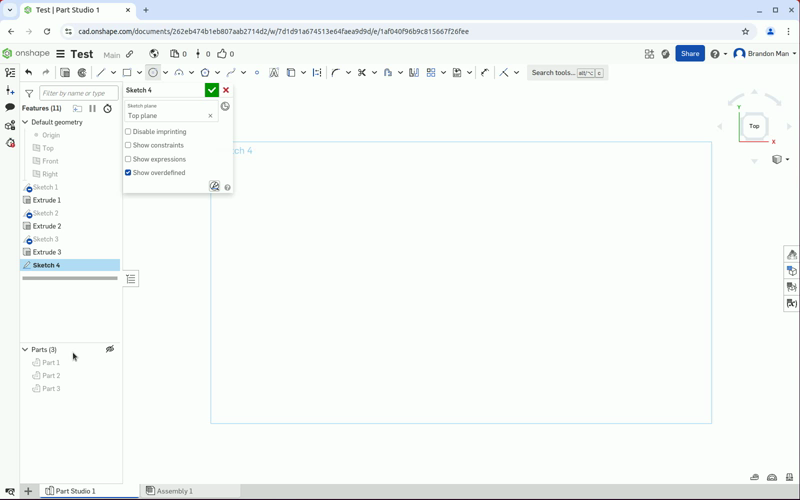
key_down(shift)
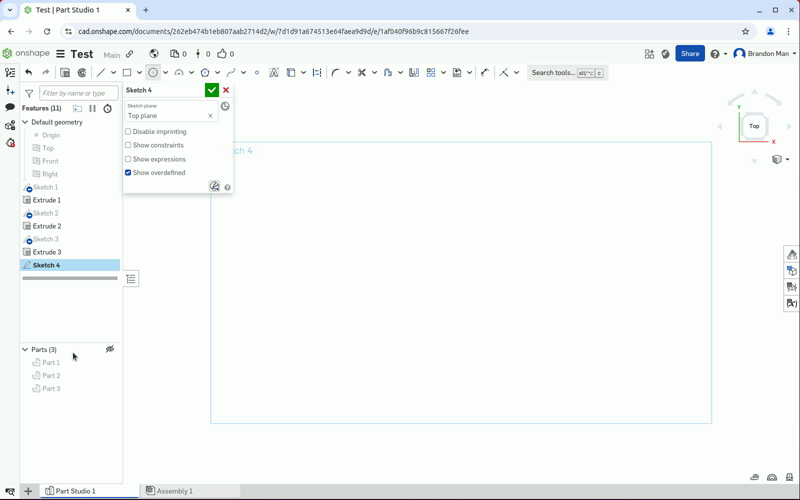
mouse_move(461, 282)
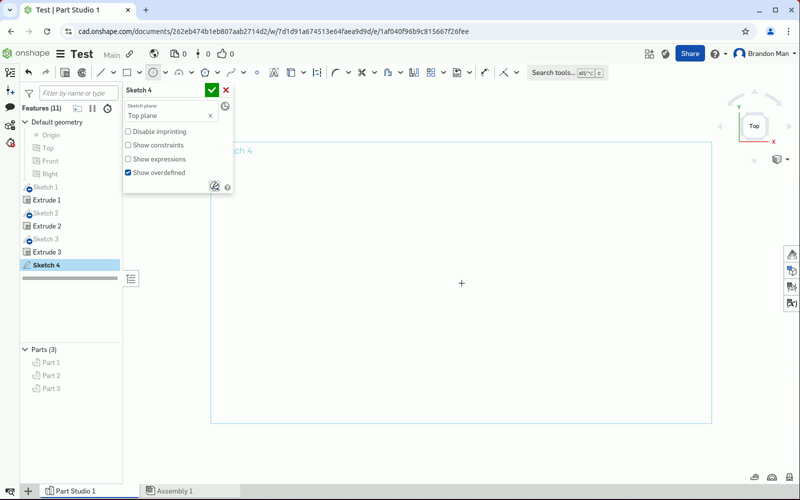
click(461, 282)
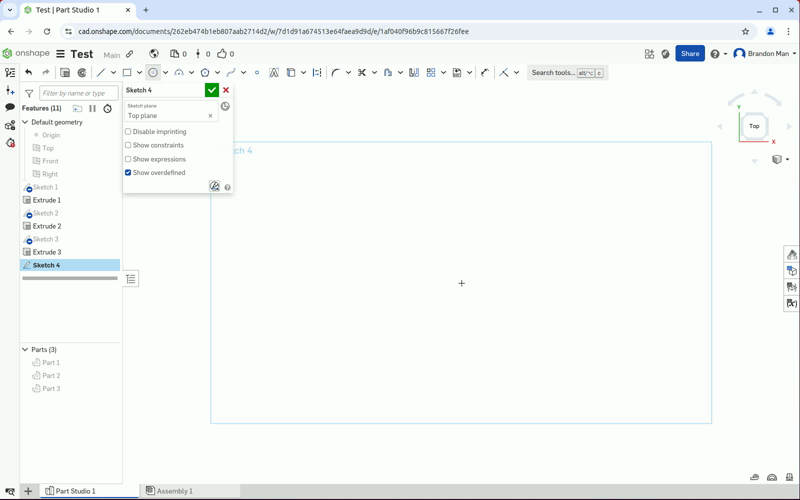
key_up(shift)
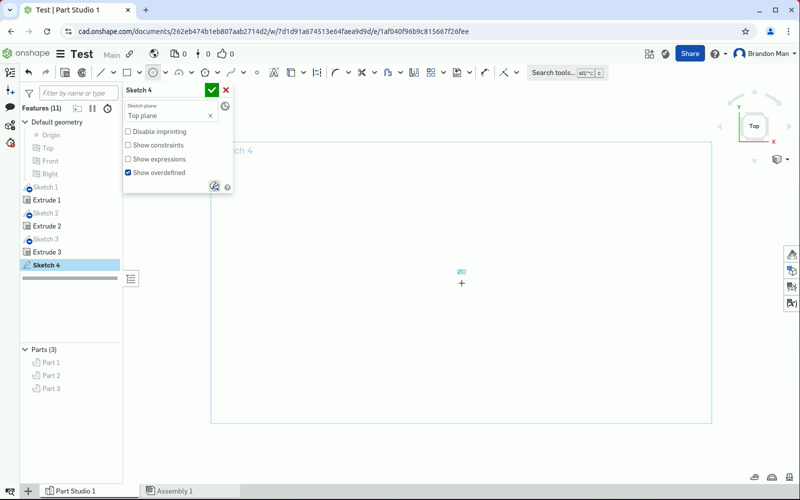
mouse_move(517, 282)
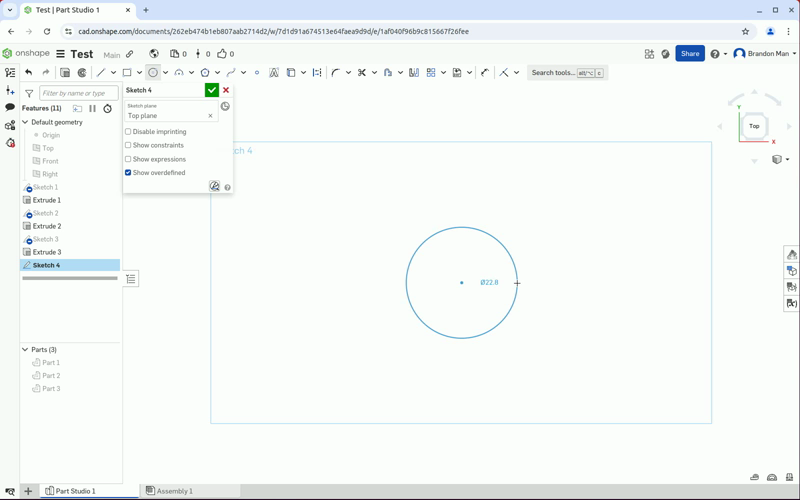
click(517, 282)
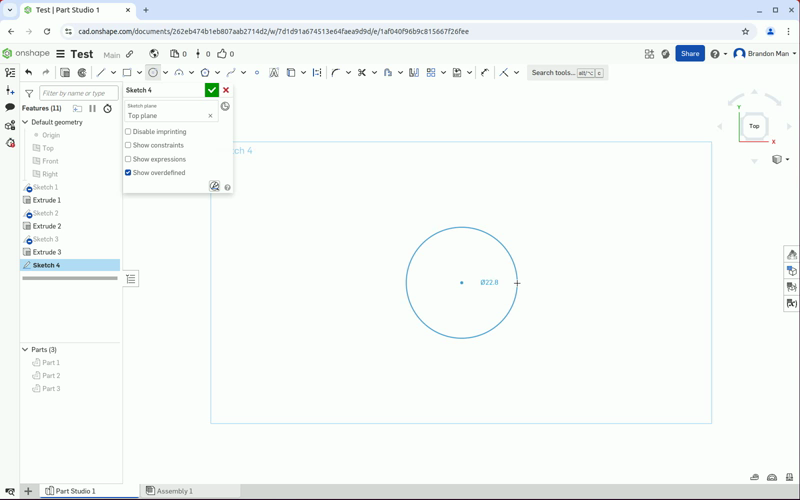
key(esc)
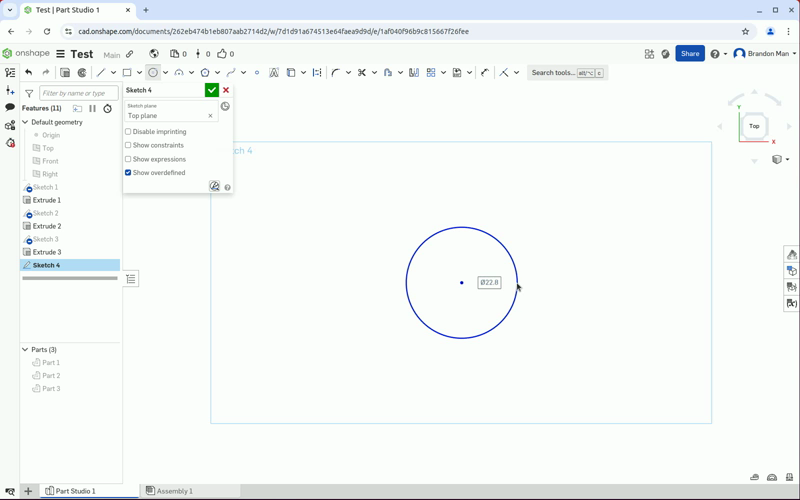
key(c)
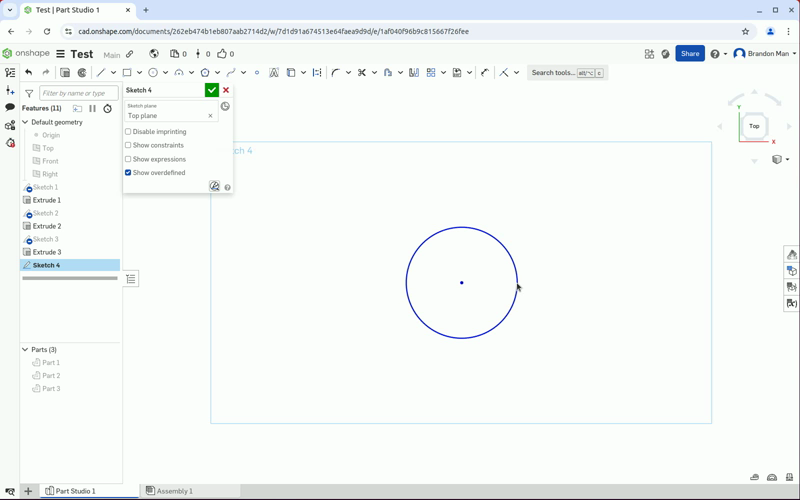
key_down(shift)
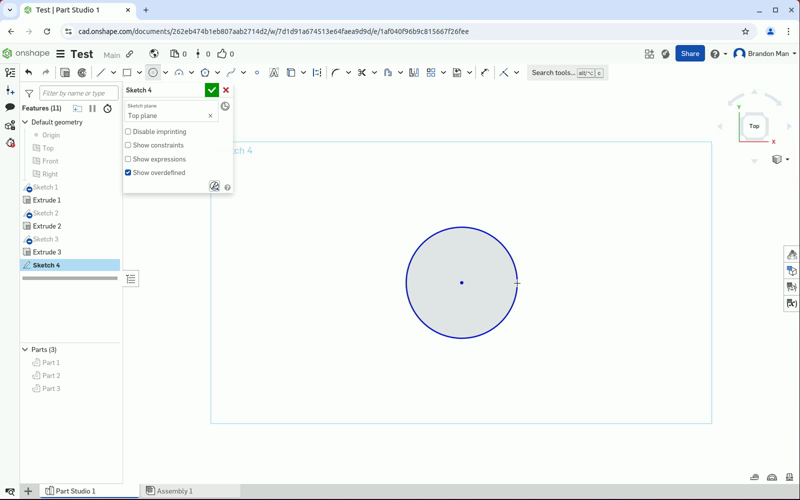
mouse_move(461, 252)
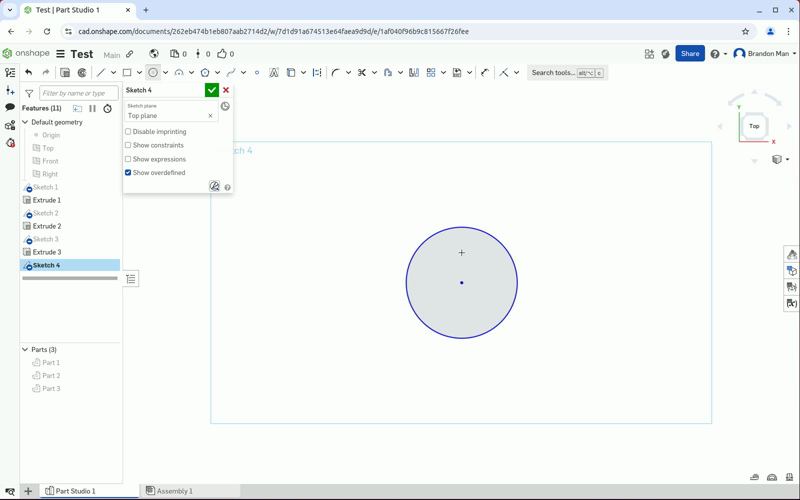
click(461, 252)
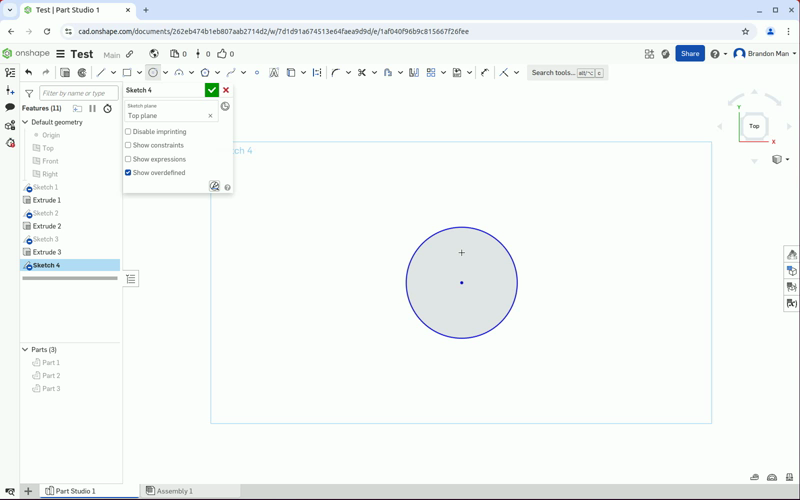
key_up(shift)
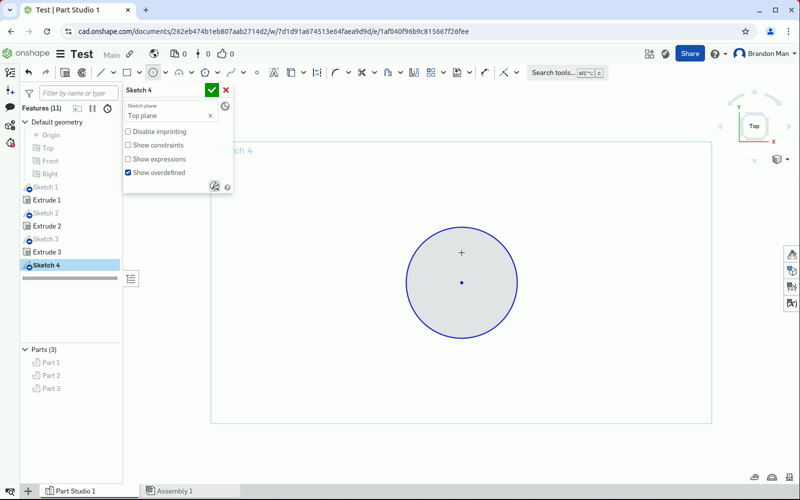
mouse_move(478, 252)
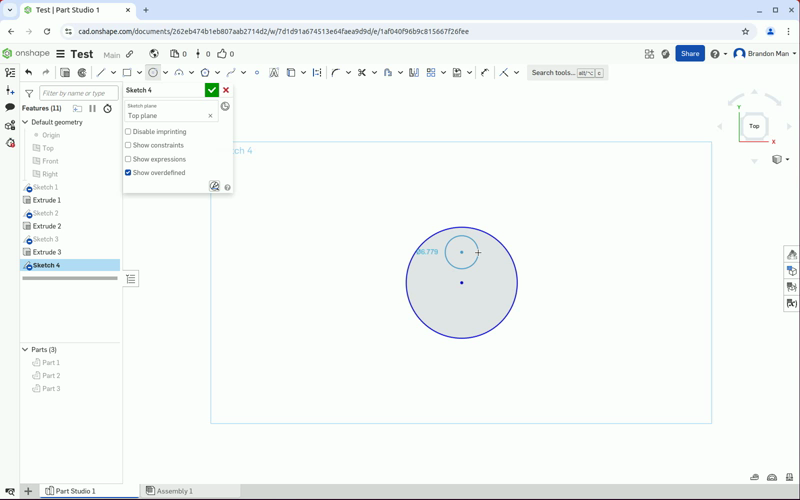
click(478, 252)
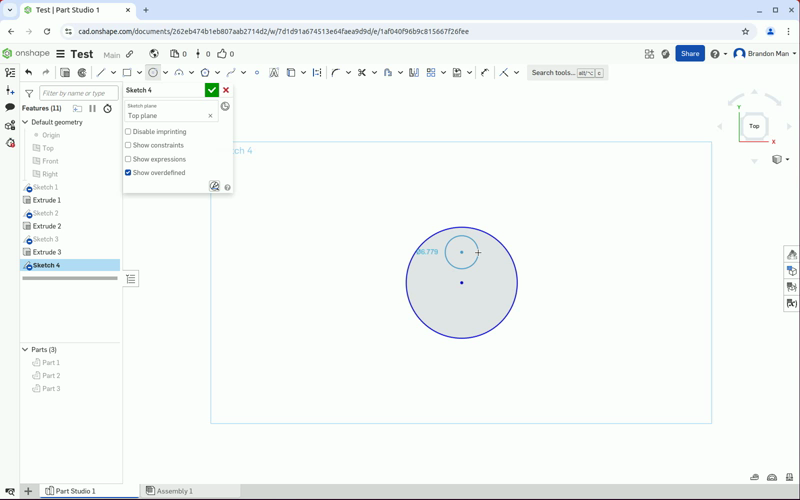
key(esc)
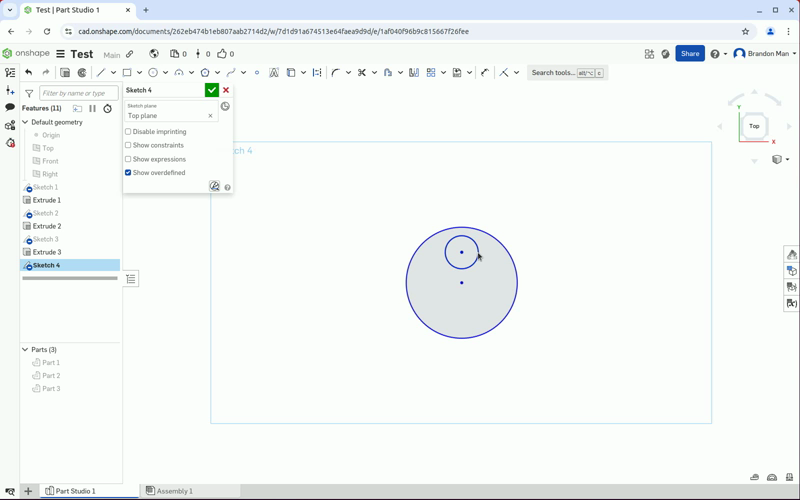
mouse_move(489, 271)
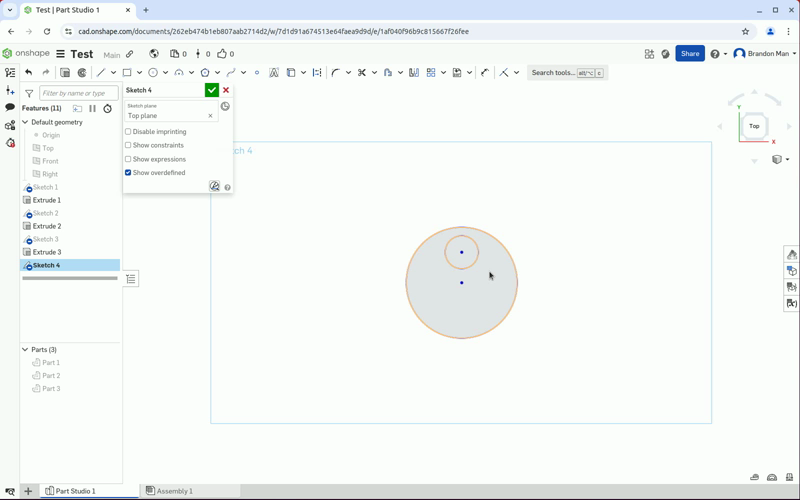
click(489, 271)
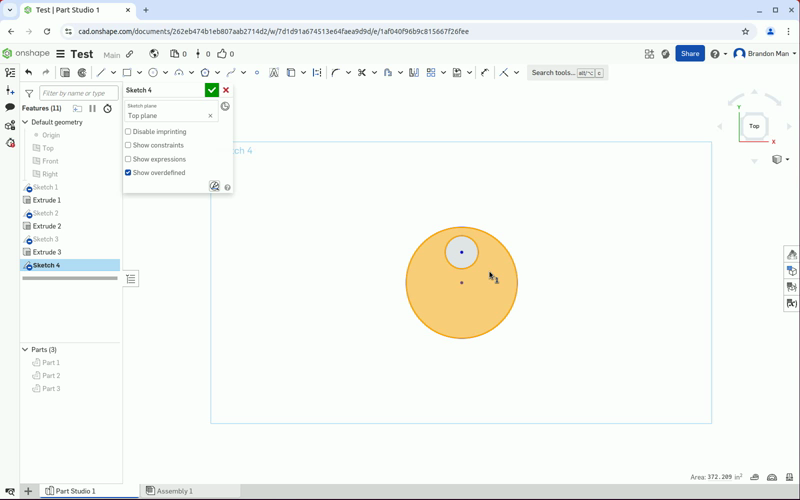
mouse_move(73, 352)
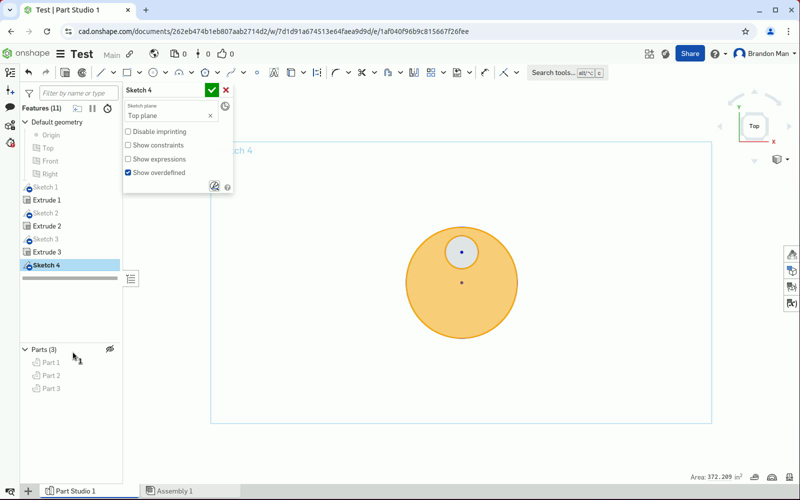
key(shift+y)
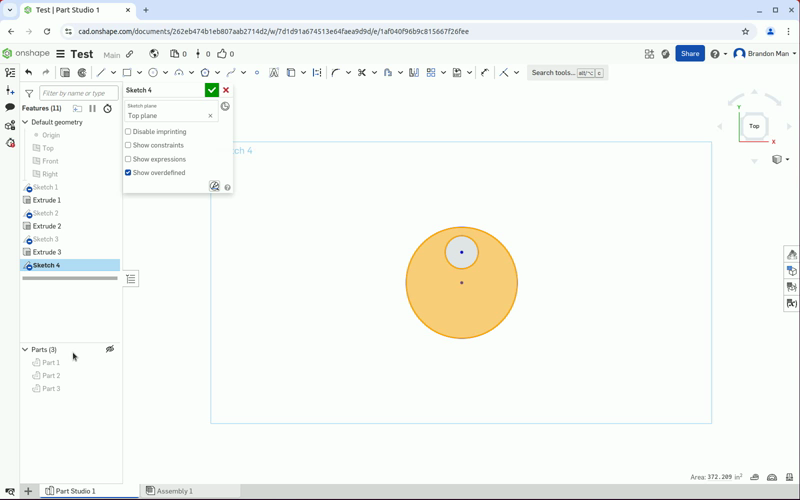
key(shift+e)
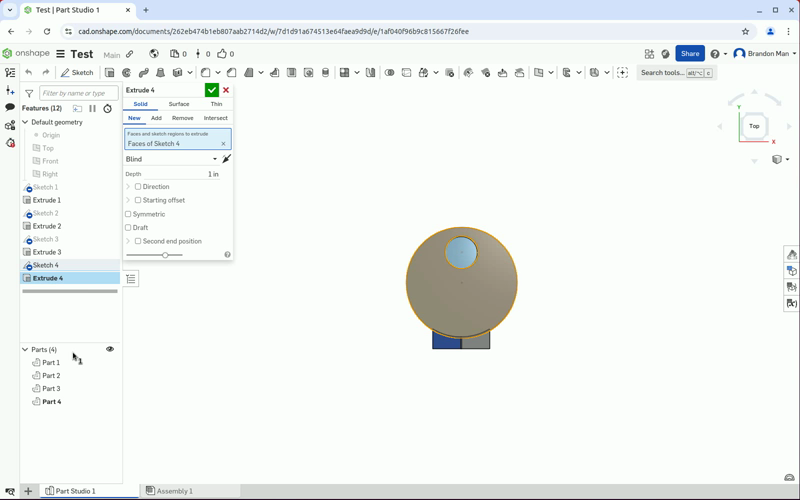
mouse_move(143, 106)
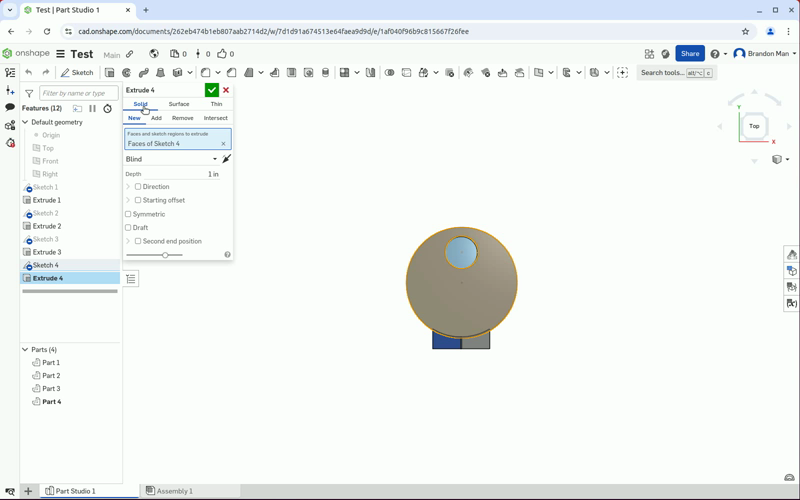
click(143, 106)
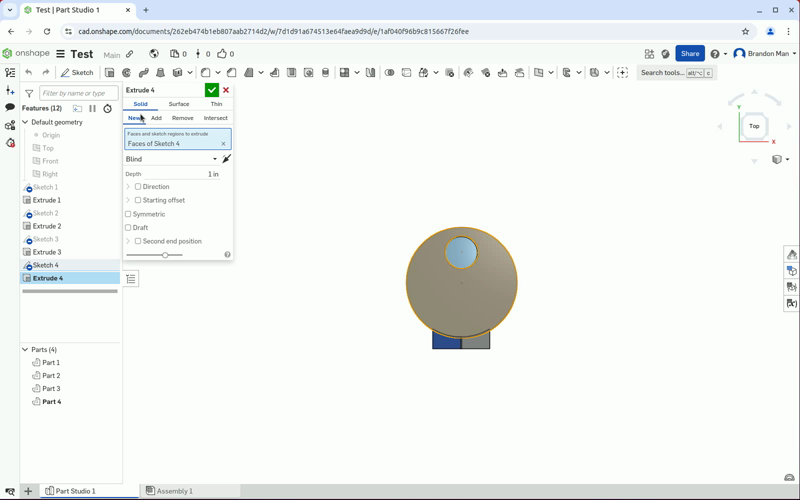
mouse_move(137, 120)
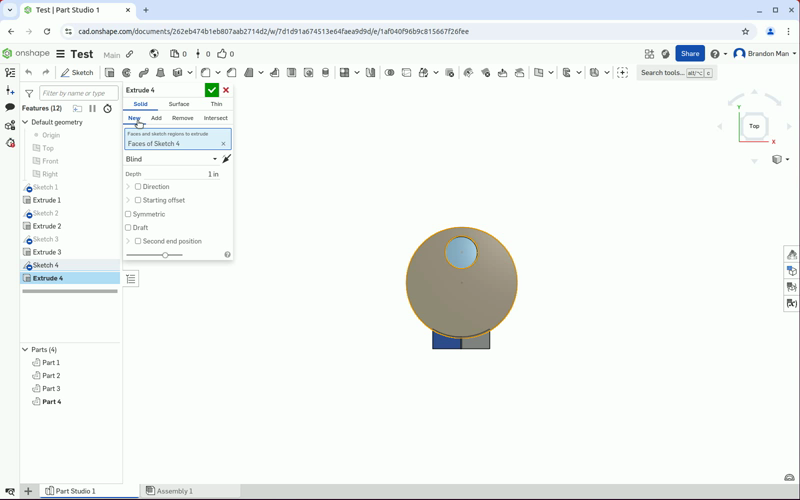
click(137, 120)
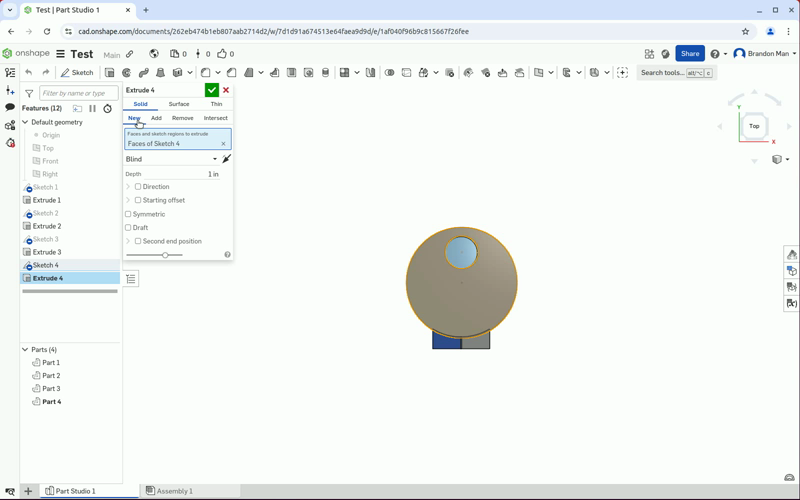
key(tab, 4)
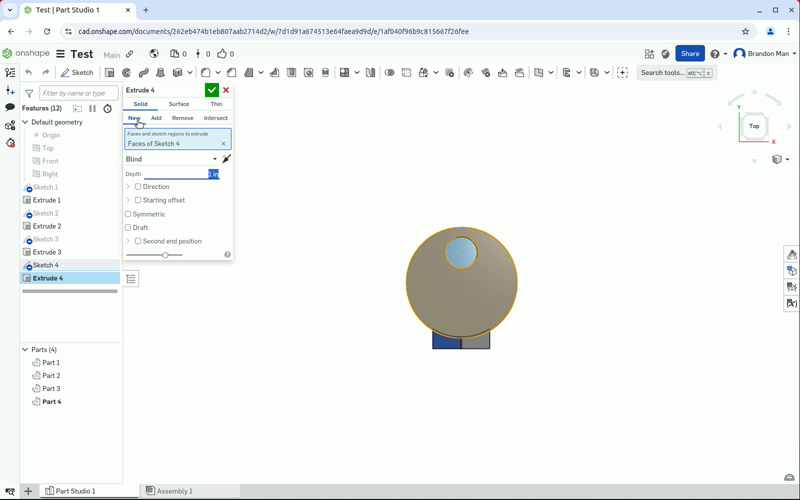
text(15.165)
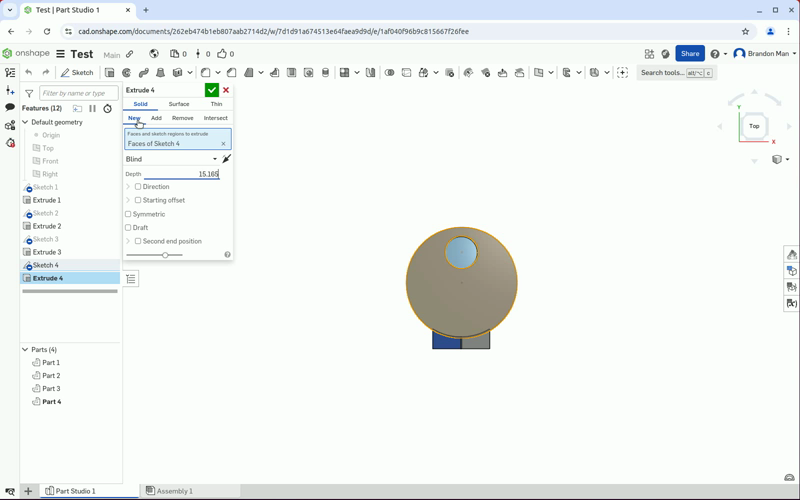
key(enter)
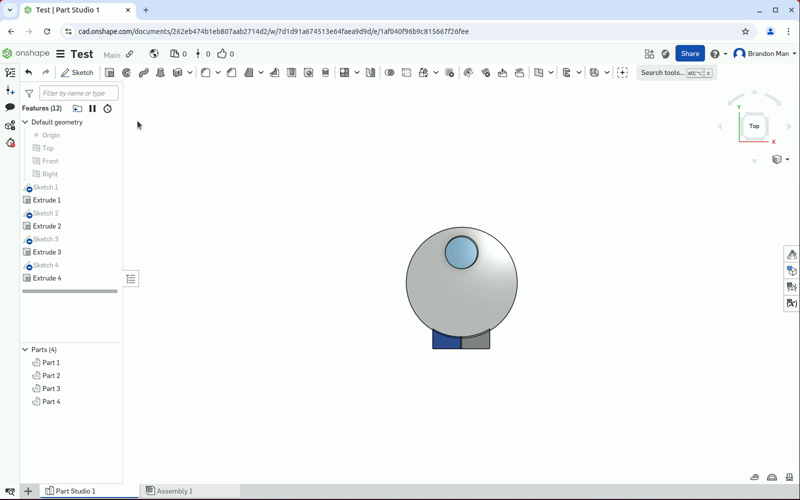
key(shift+h)
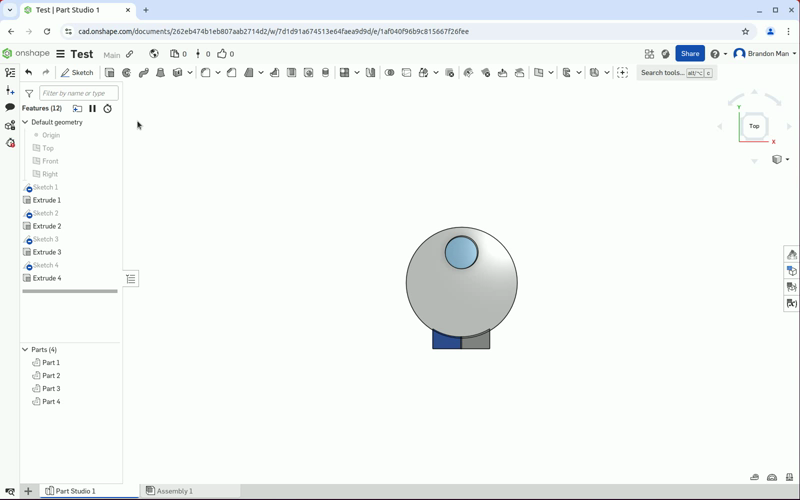
key(shift+h)
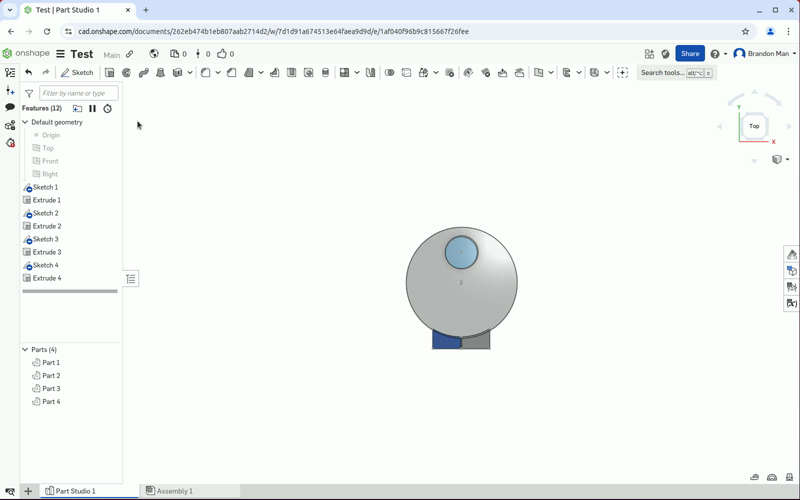
key(shift+7)
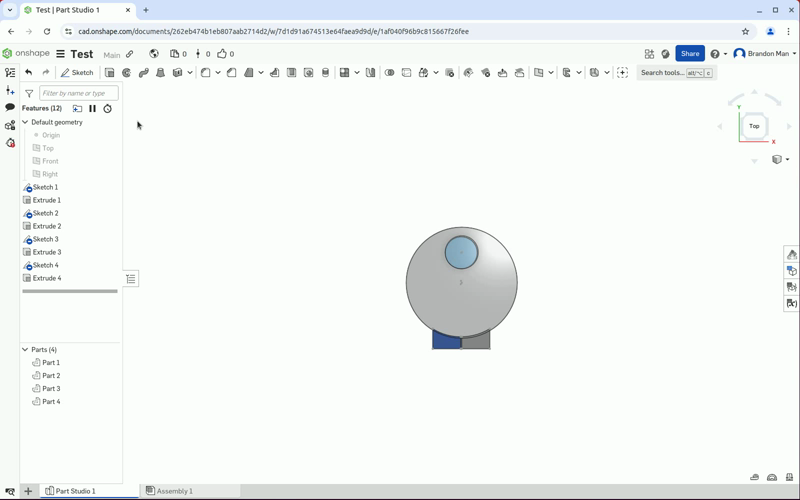
key(up, 3)
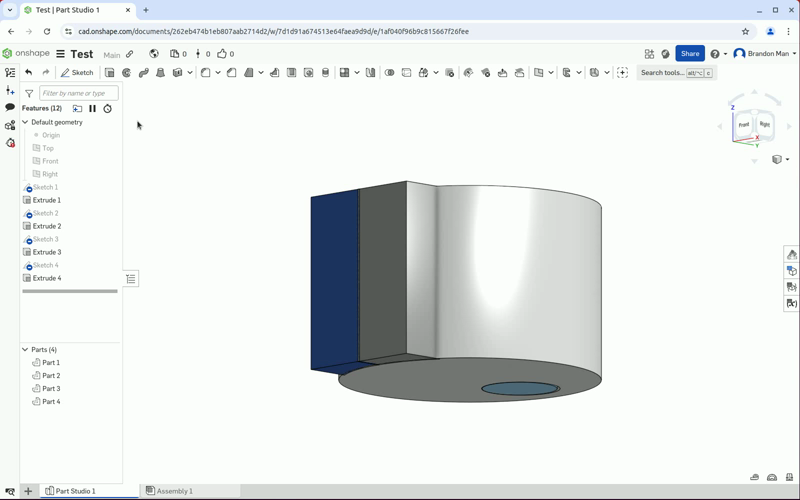
key(left, 3)
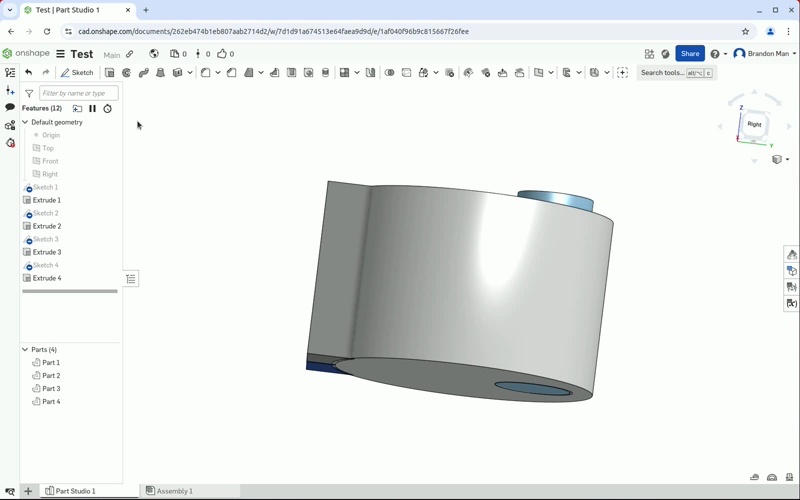
key(right, 3)
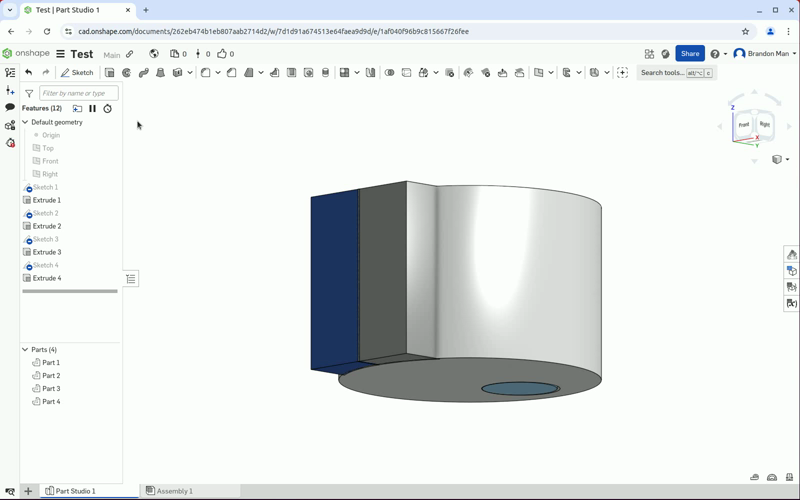
key(down, 3)
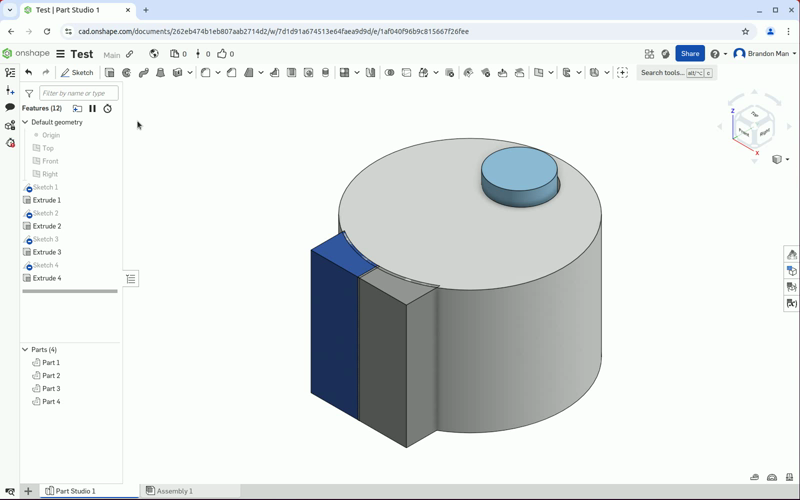
mouse_move(73, 189)
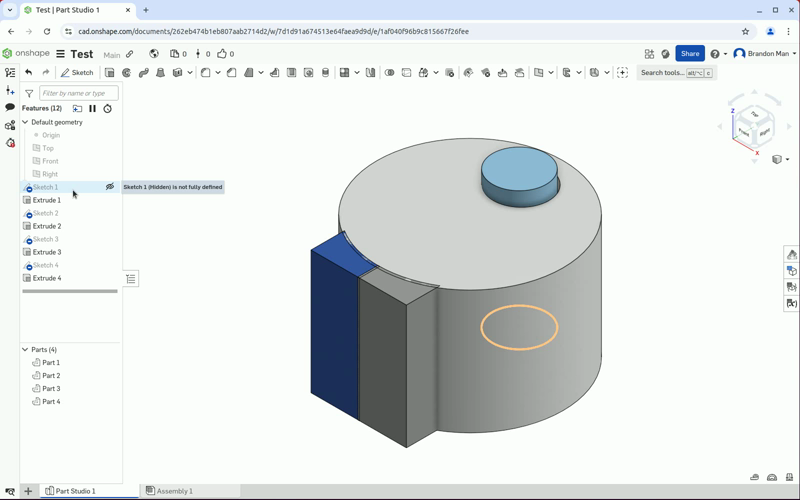
click(73, 189)